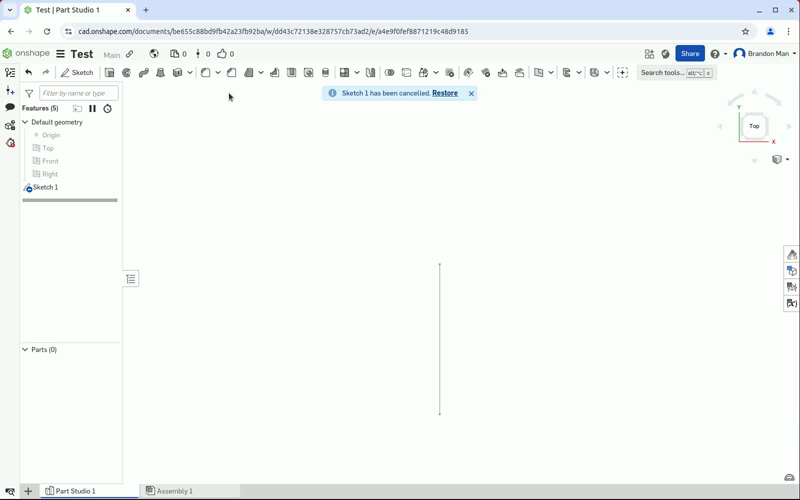
key(shift+h)
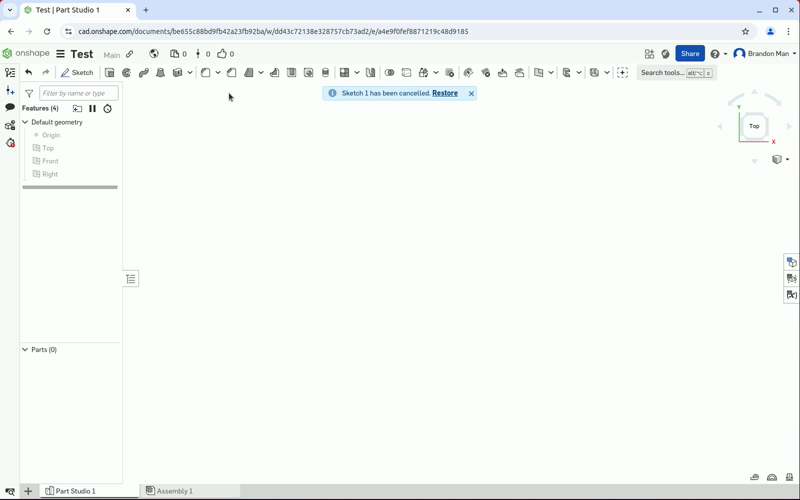
mouse_move(73, 352)
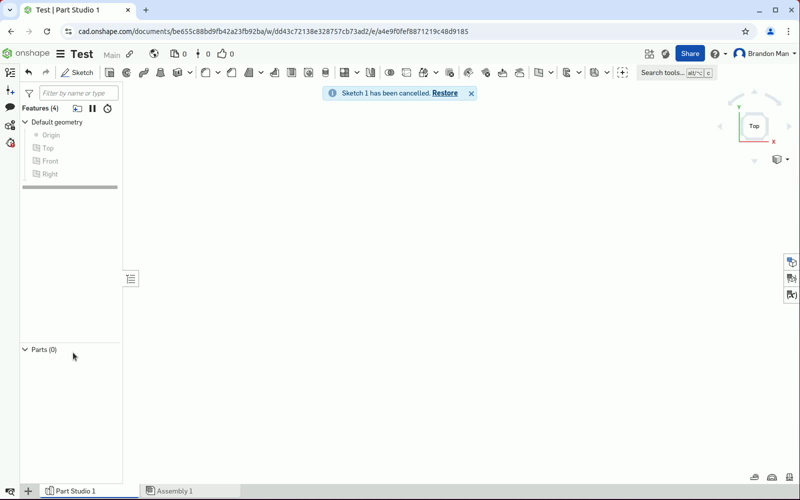
key(y)
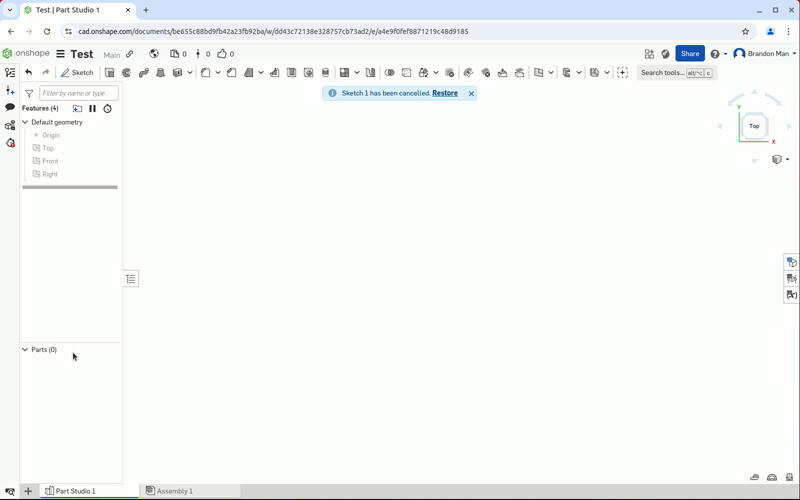
key(shift+p)
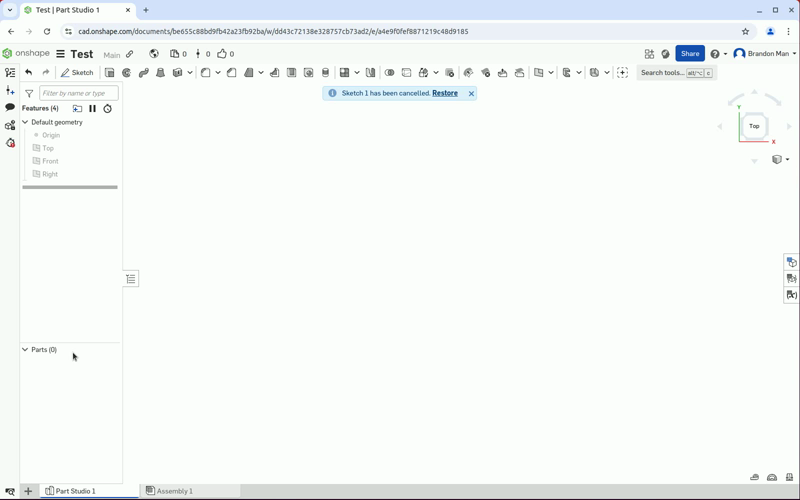
key(space)
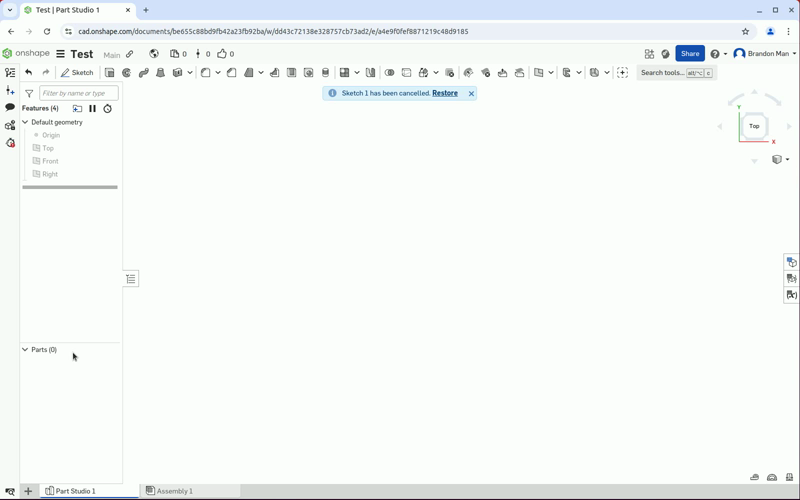
key_down(shift)
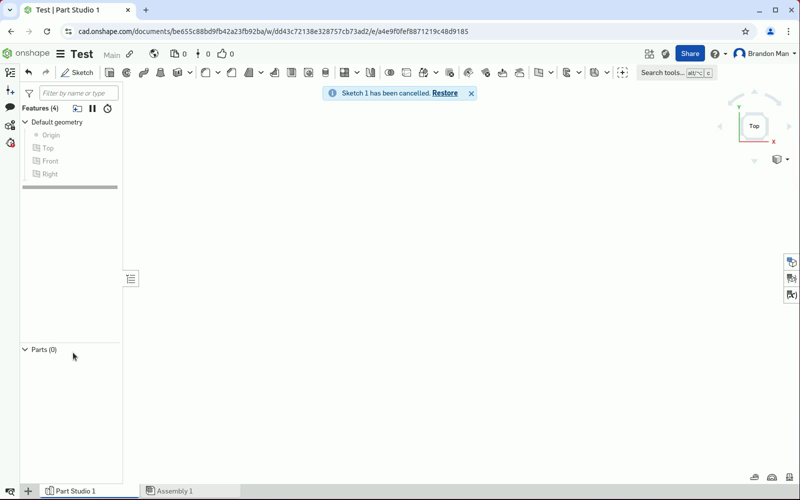
key(up)
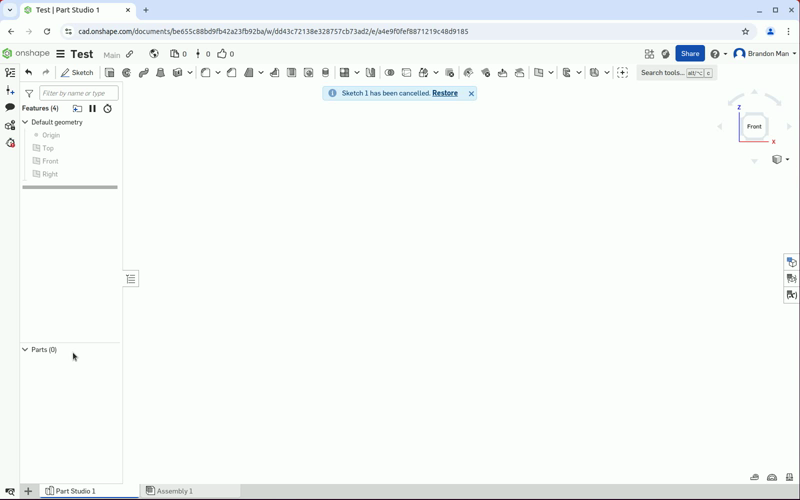
key_up(shift)
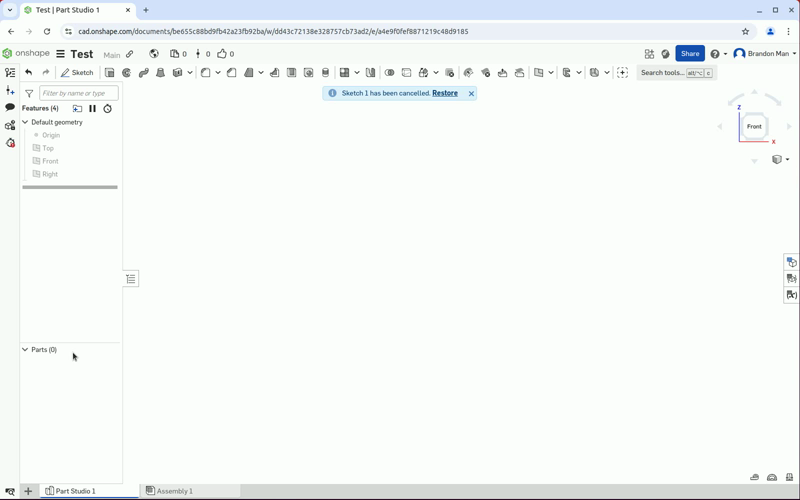
key(space)
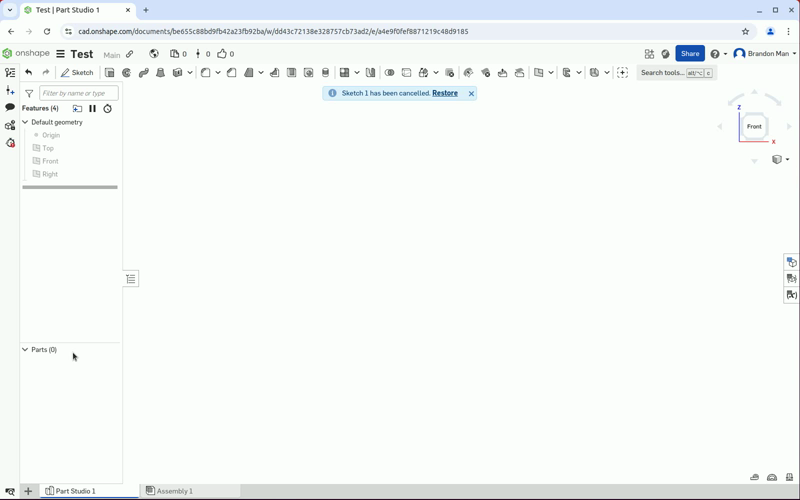
key_down(shift)
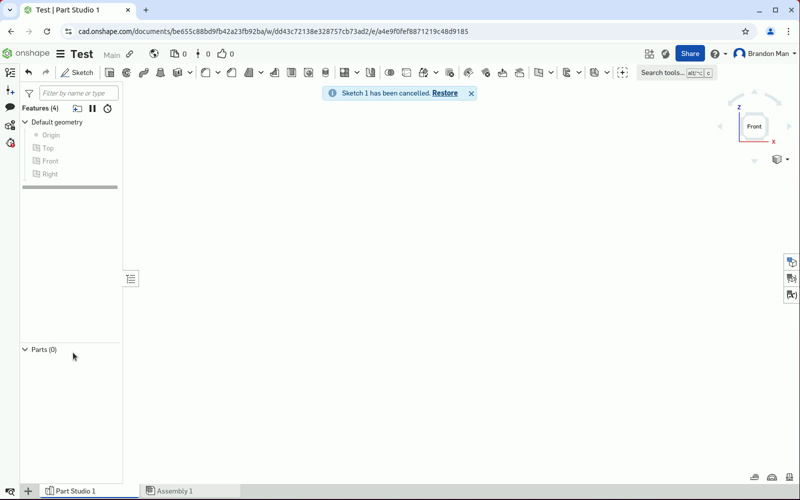
key(left)
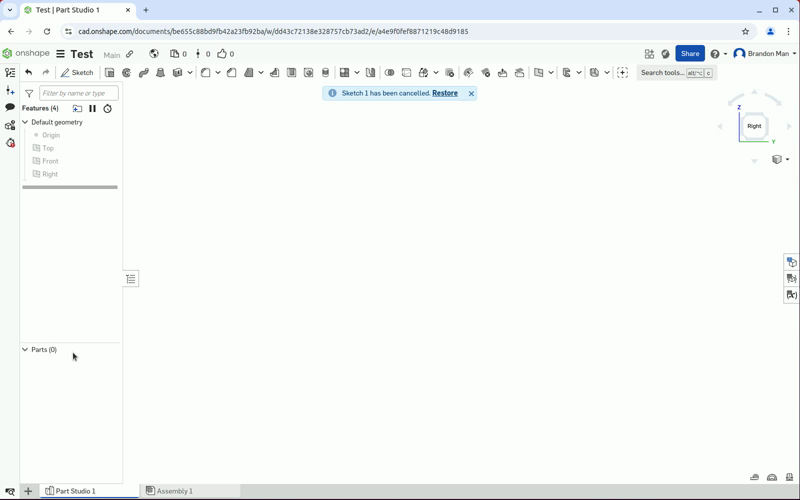
key_up(shift)
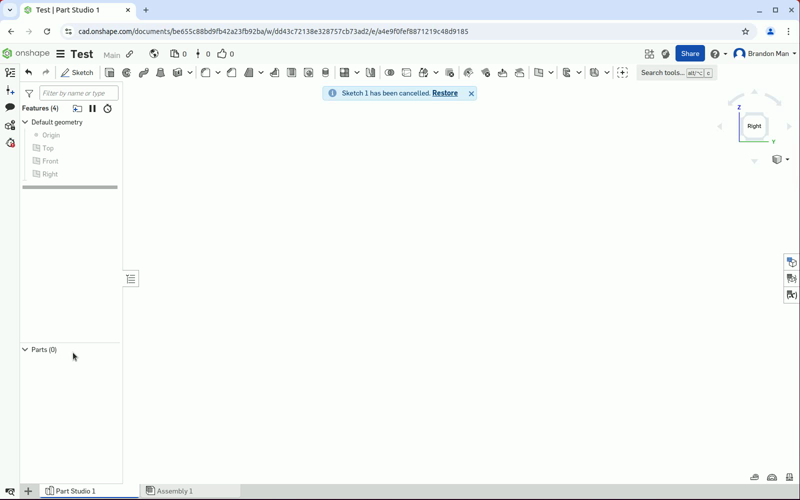
mouse_move(73, 352)
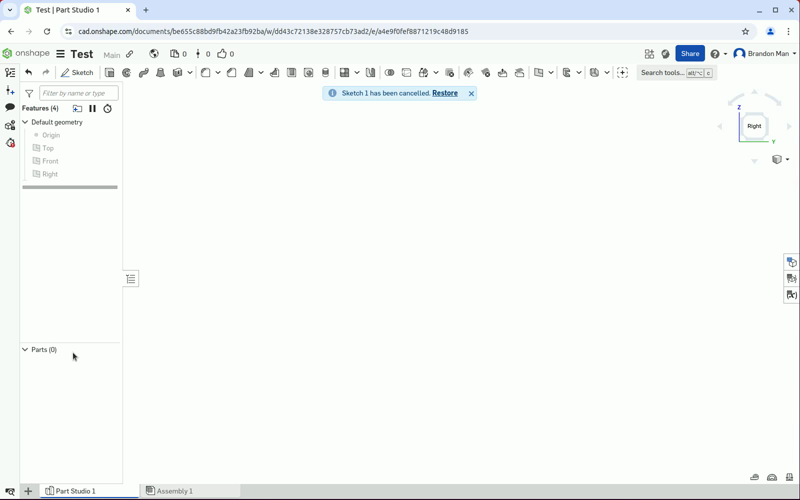
key(shift+y)
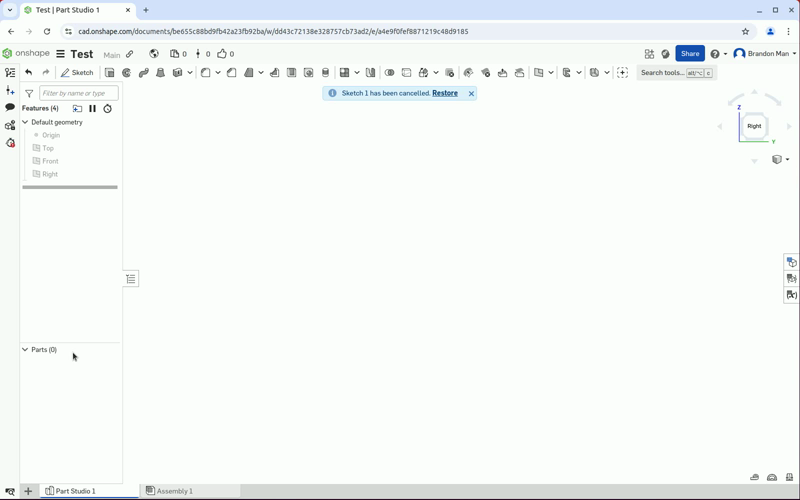
key(shift+s)
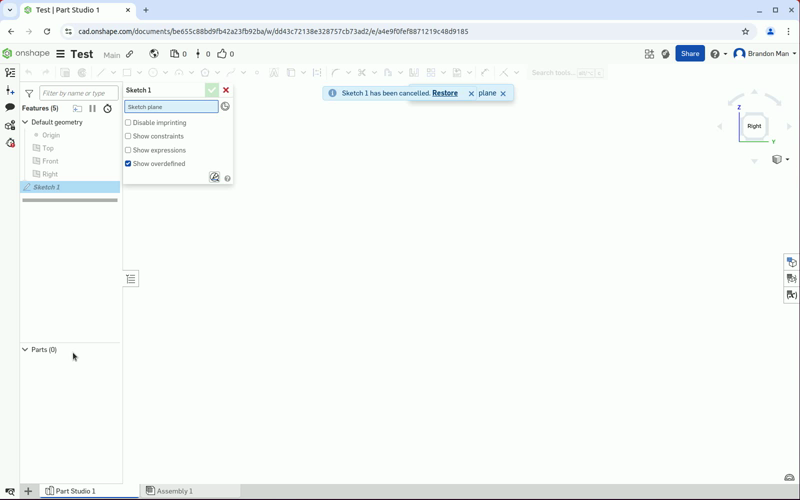
mouse_move(73, 176)
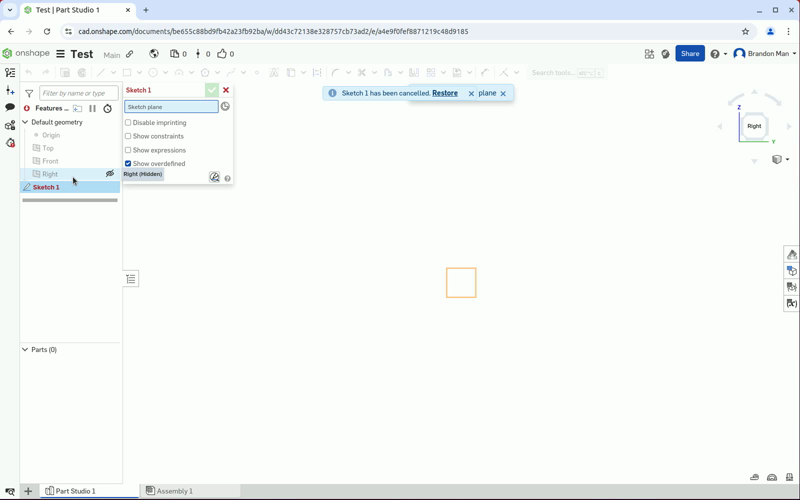
click(73, 176)
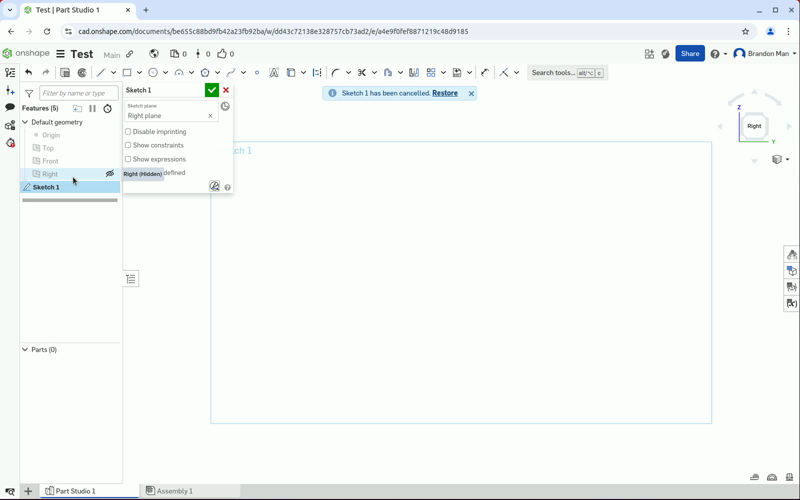
mouse_move(73, 352)
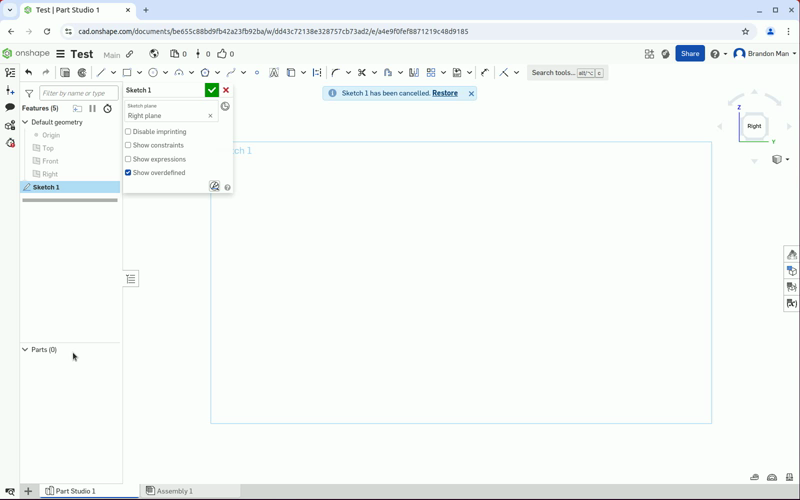
key(y)
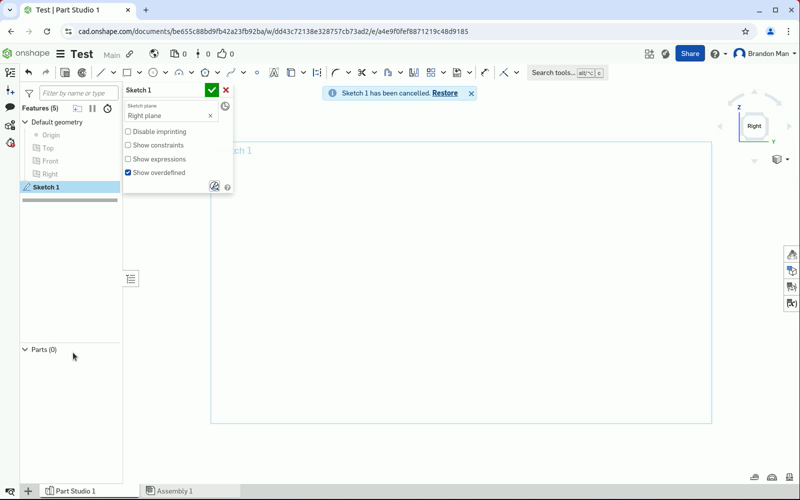
key(l)
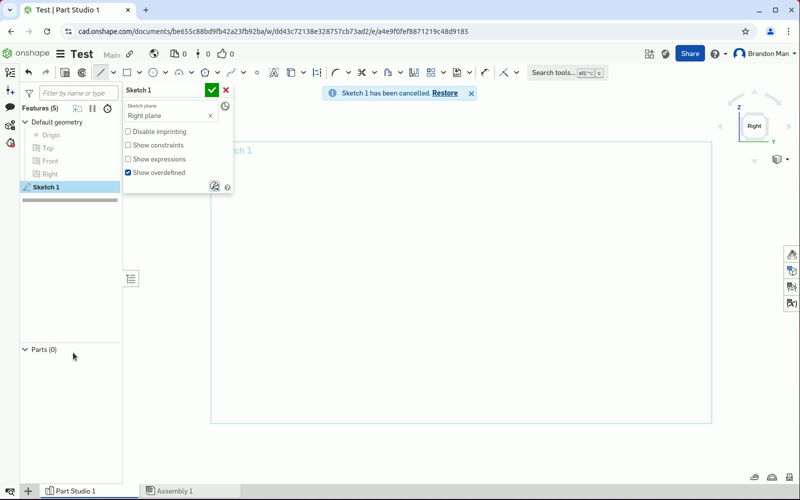
key_down(shift)
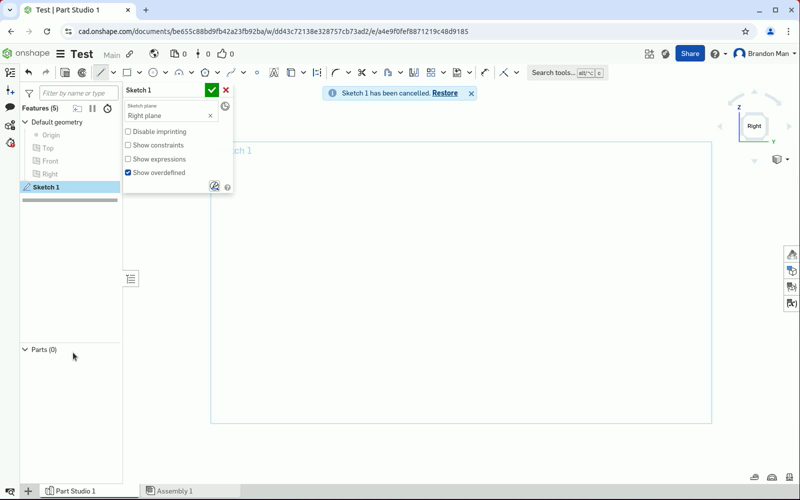
mouse_move(357, 349)
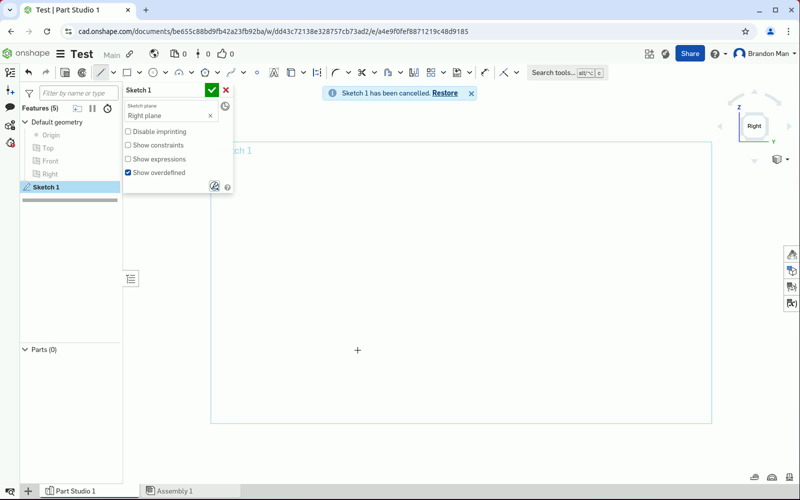
click(357, 349)
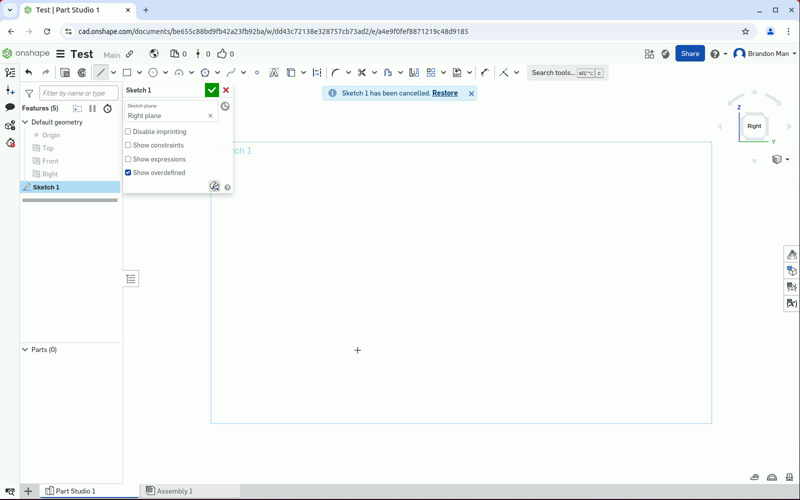
key_up(shift)
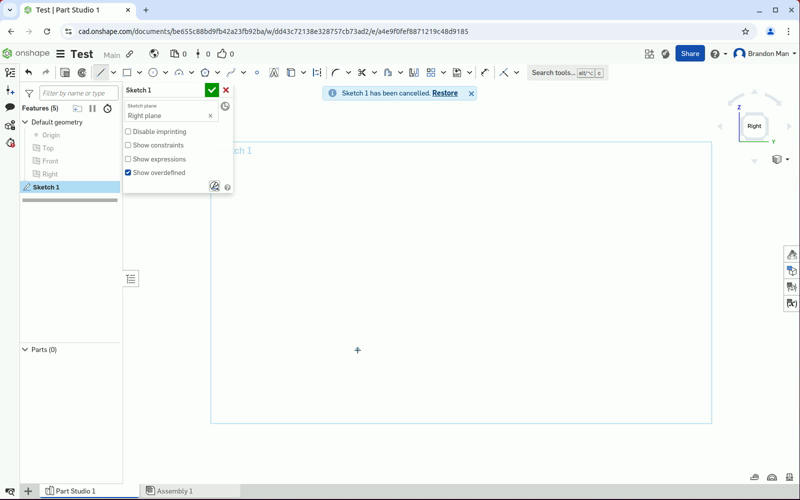
key_down(shift)
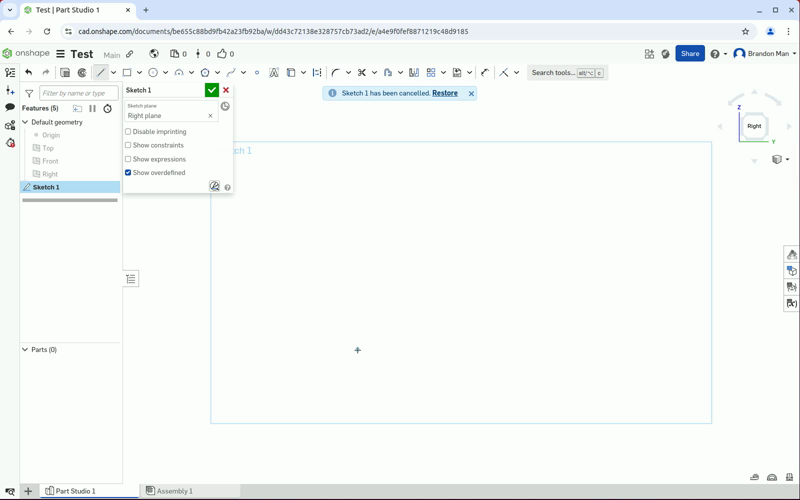
mouse_move(387, 349)
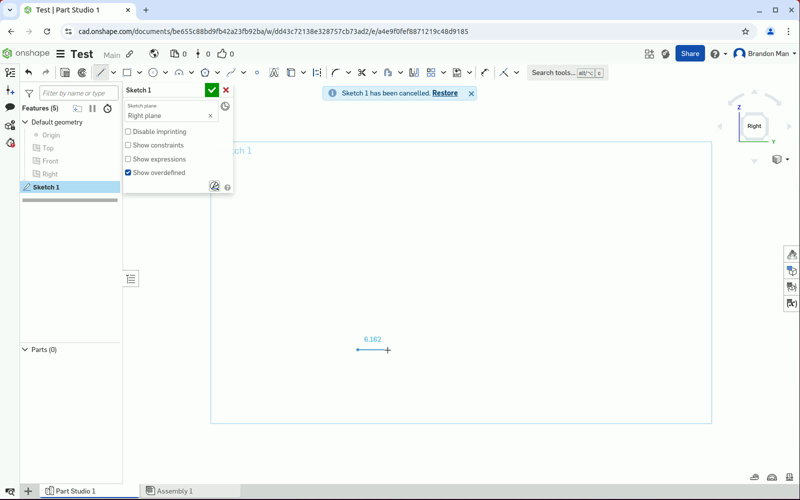
mouse_move(382, 349)
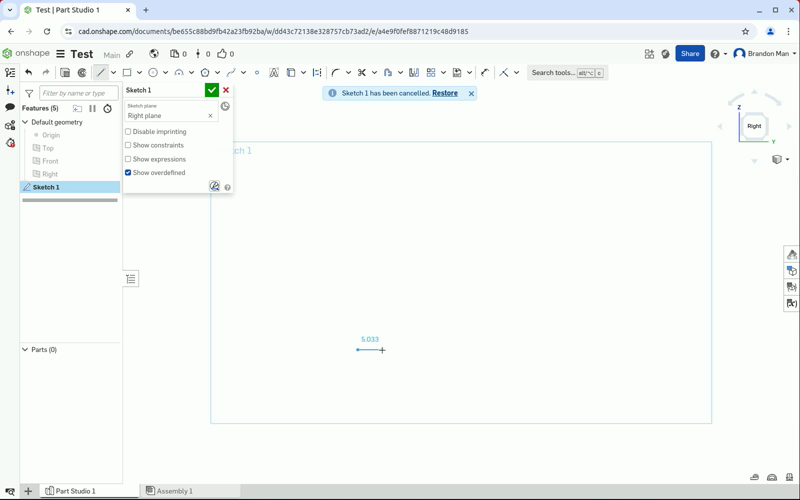
click(382, 349)
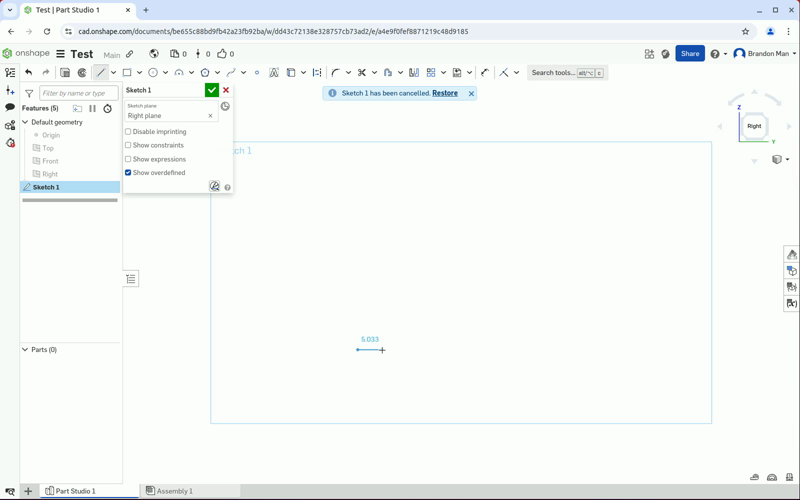
key_up(shift)
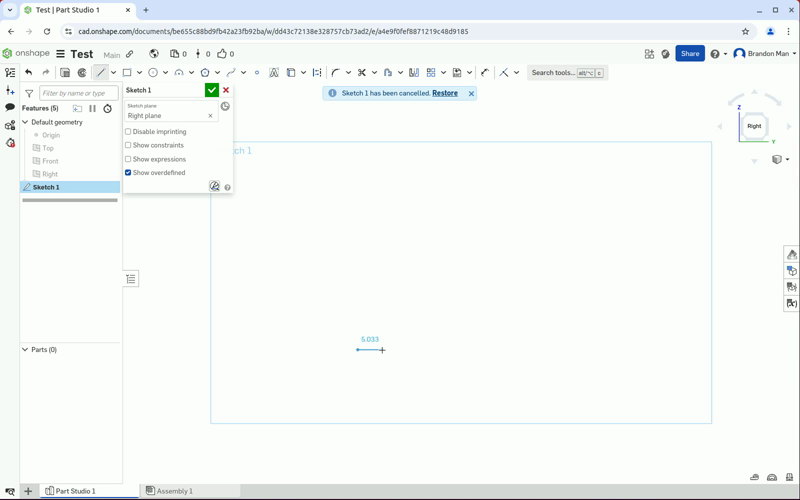
key_down(shift)
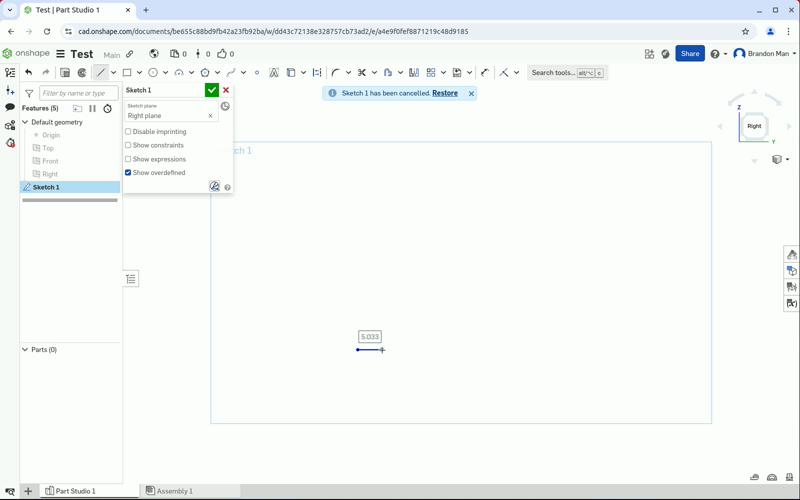
mouse_move(382, 266)
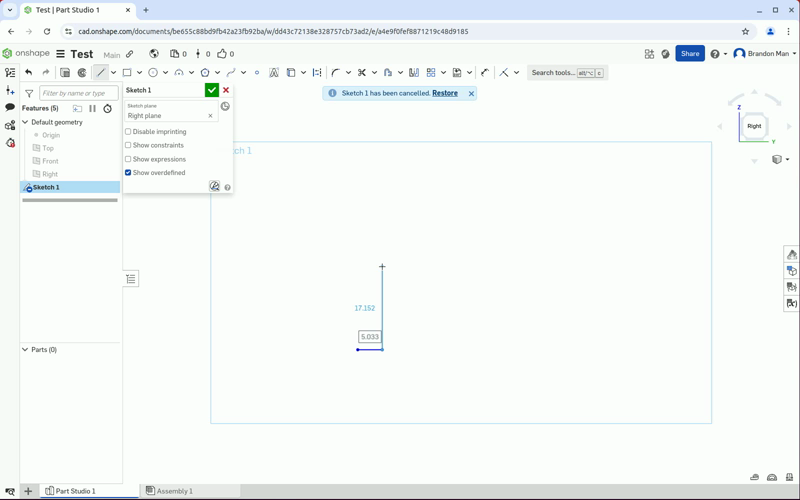
click(382, 266)
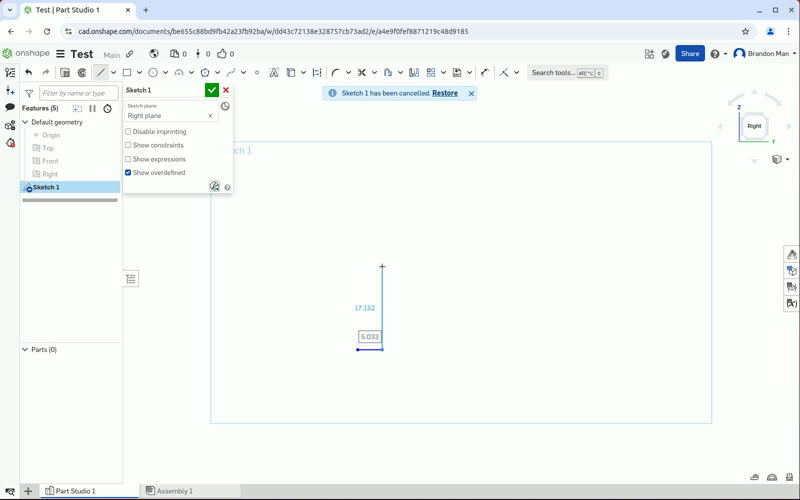
key_up(shift)
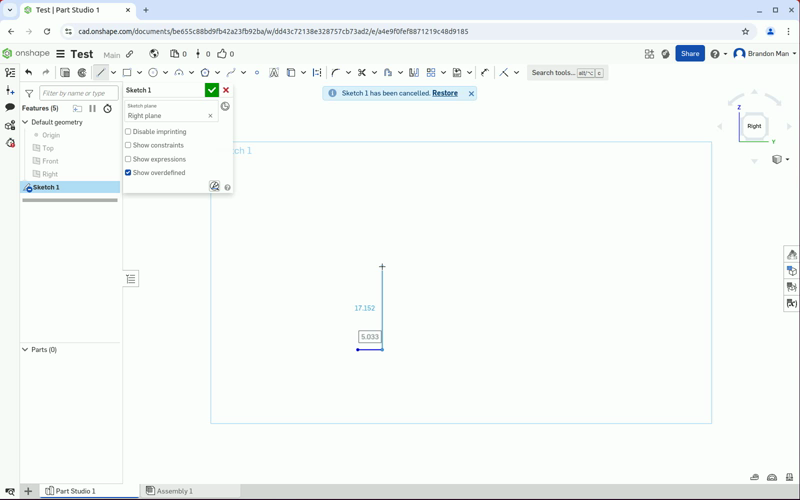
key_down(shift)
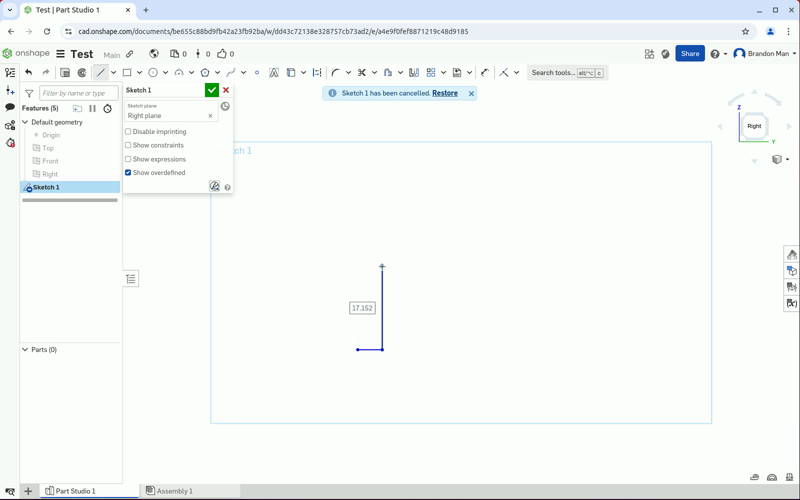
mouse_move(547, 266)
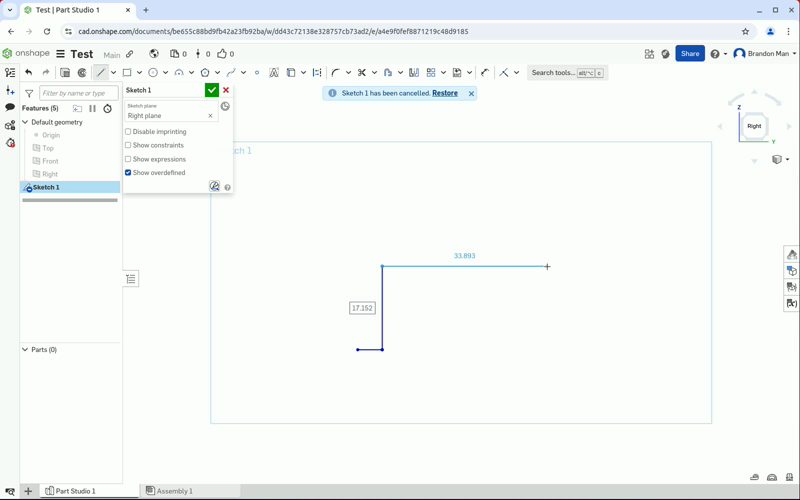
click(547, 266)
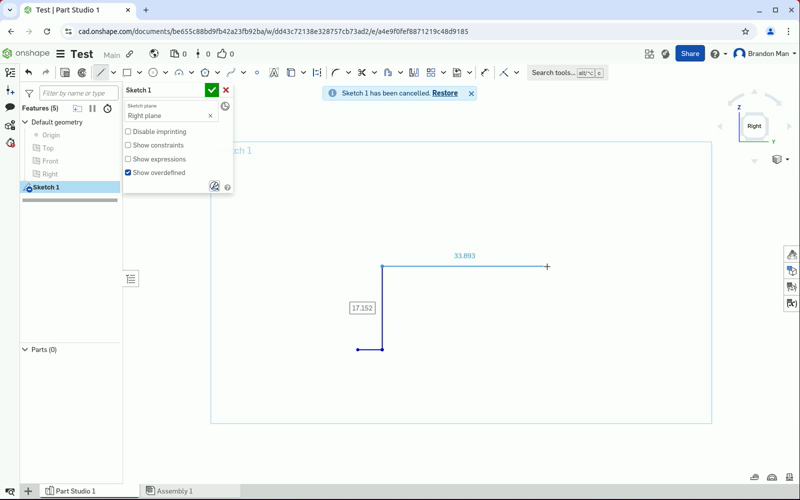
key_up(shift)
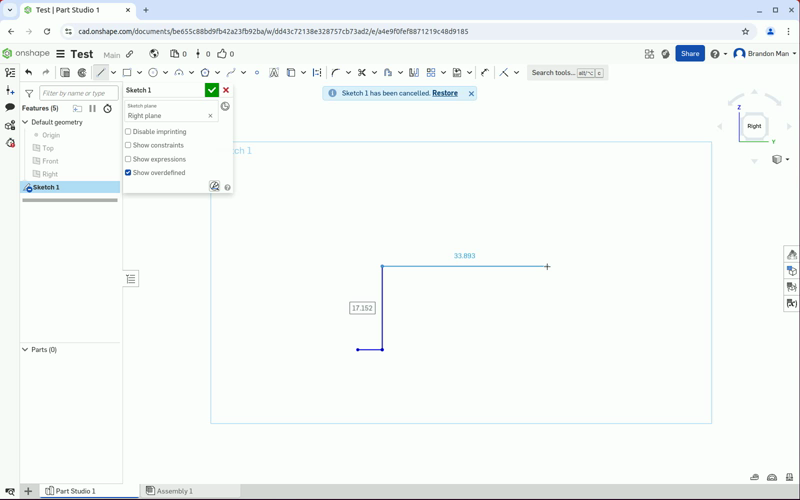
key_down(shift)
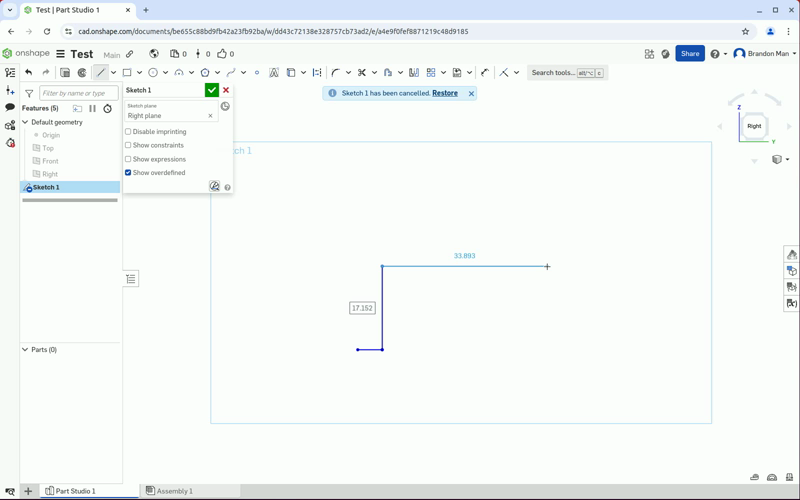
mouse_move(547, 349)
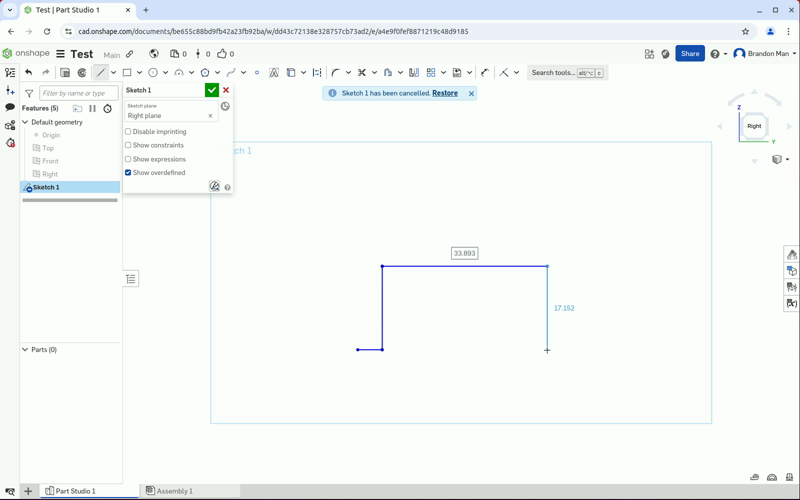
click(547, 349)
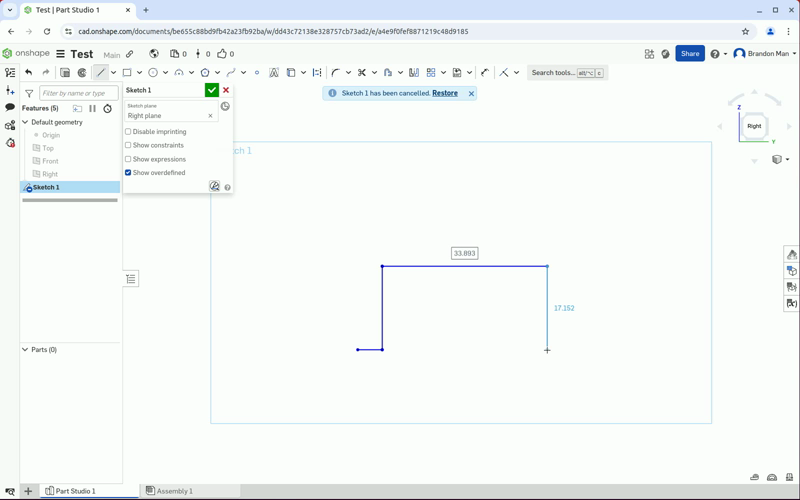
key_up(shift)
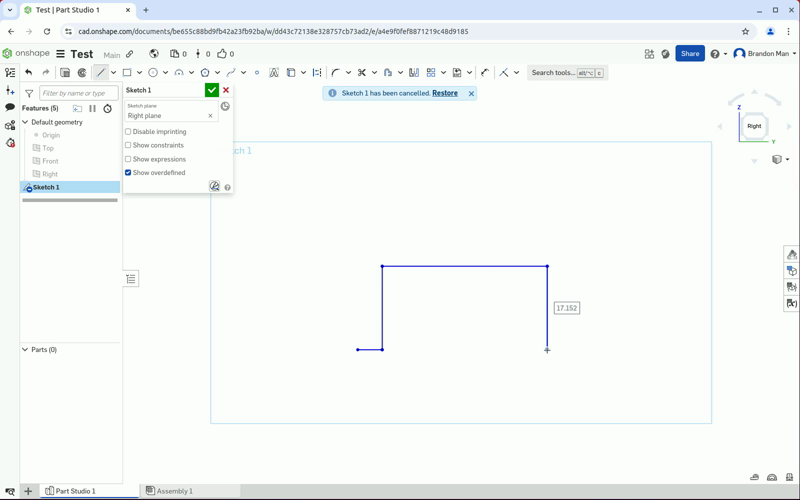
key_down(shift)
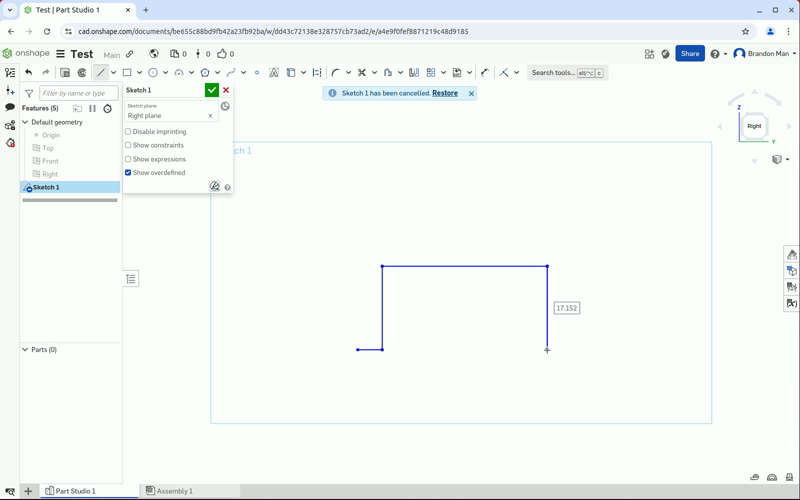
mouse_move(577, 349)
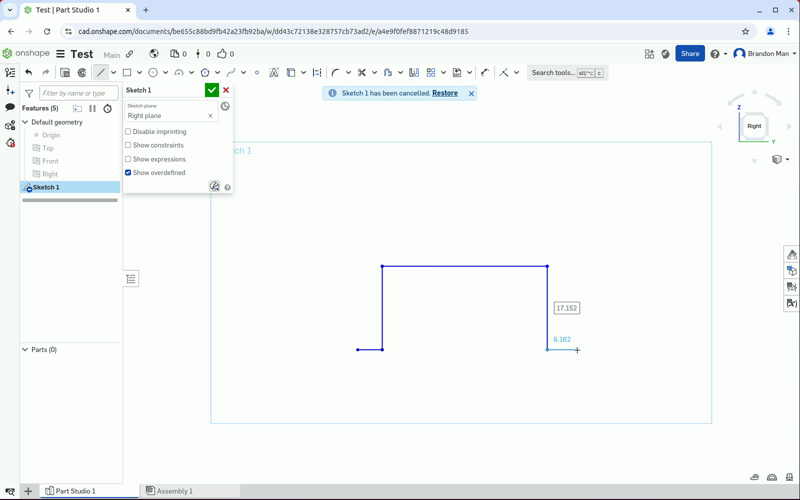
mouse_move(572, 349)
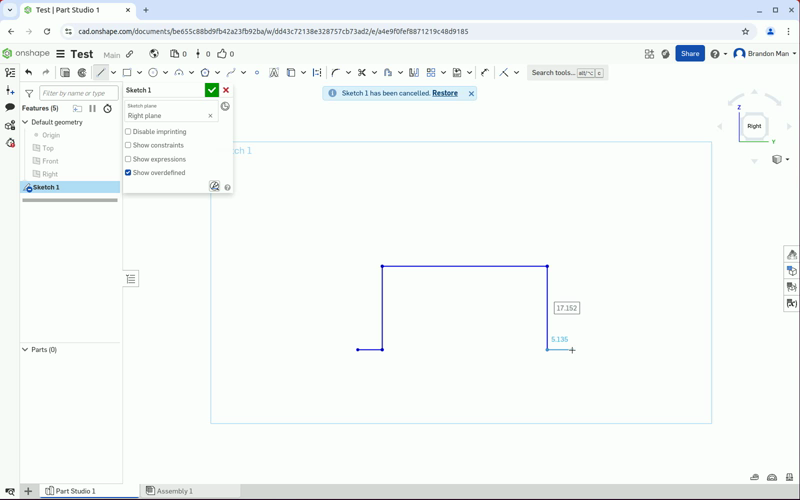
click(572, 349)
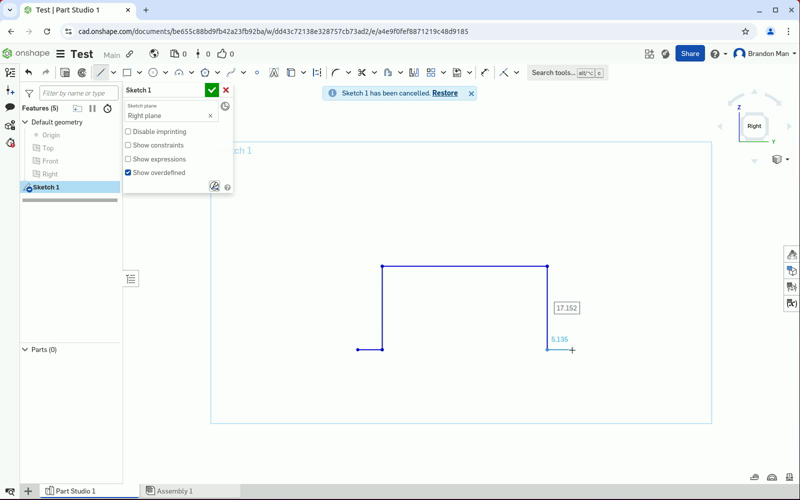
key_up(shift)
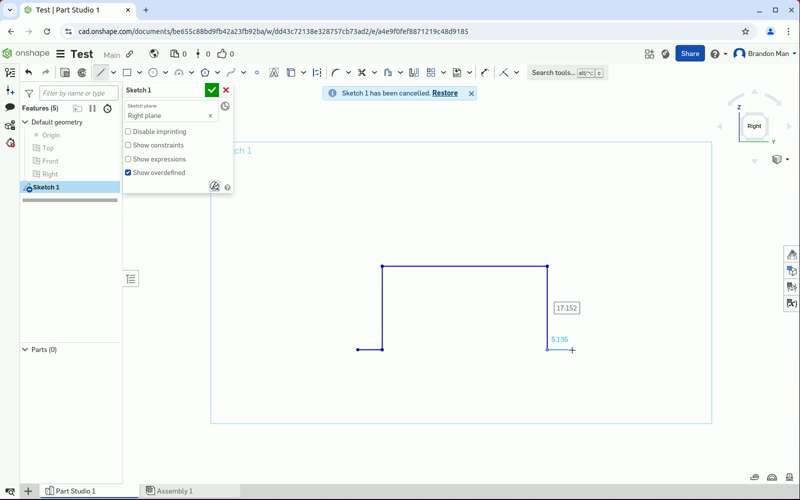
key_down(shift)
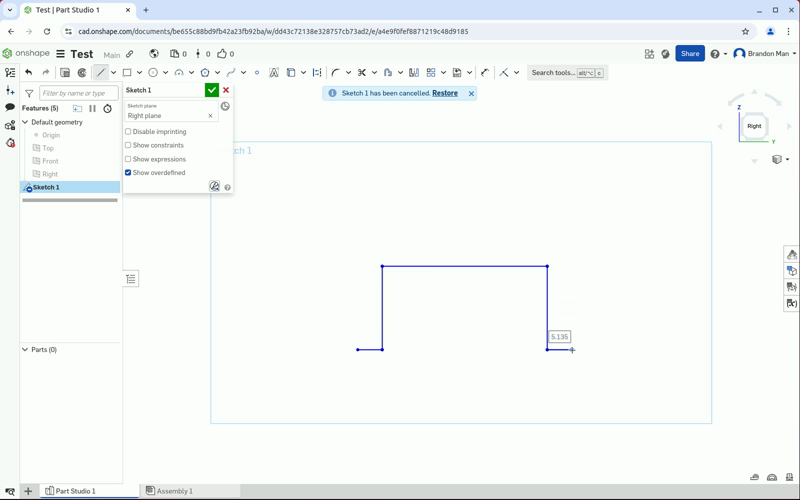
mouse_move(589, 349)
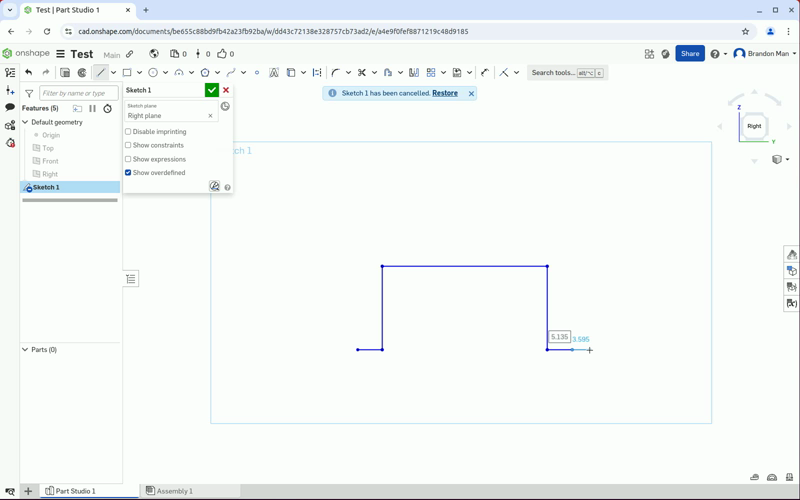
mouse_move(572, 340)
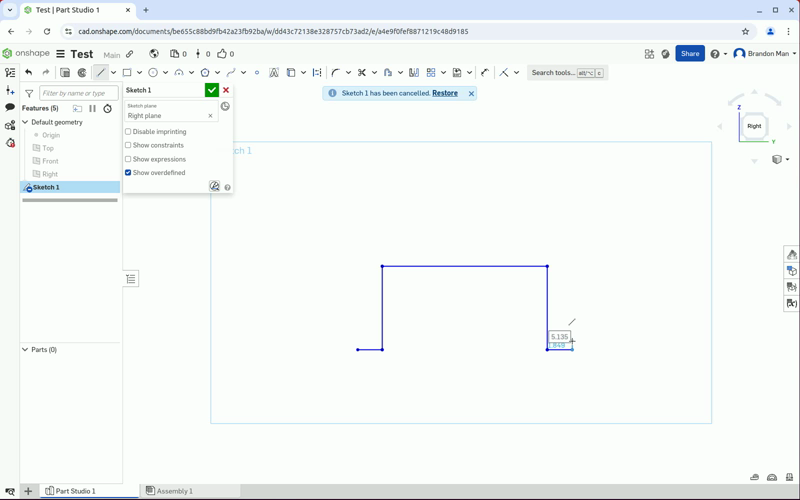
click(572, 340)
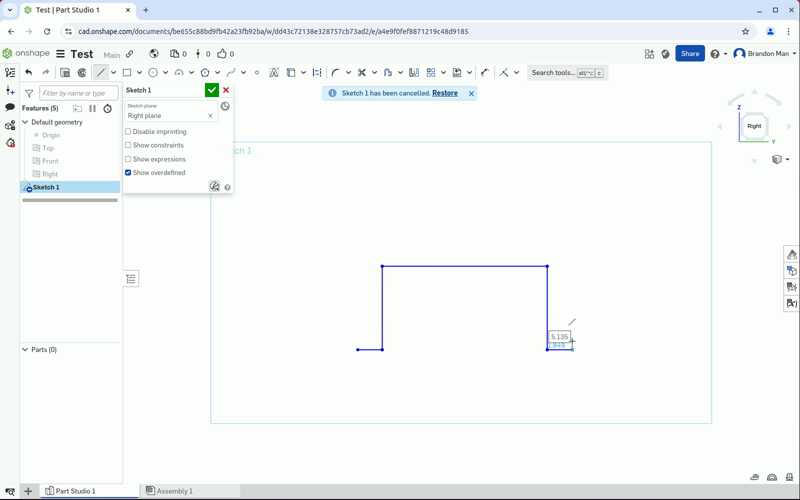
key_up(shift)
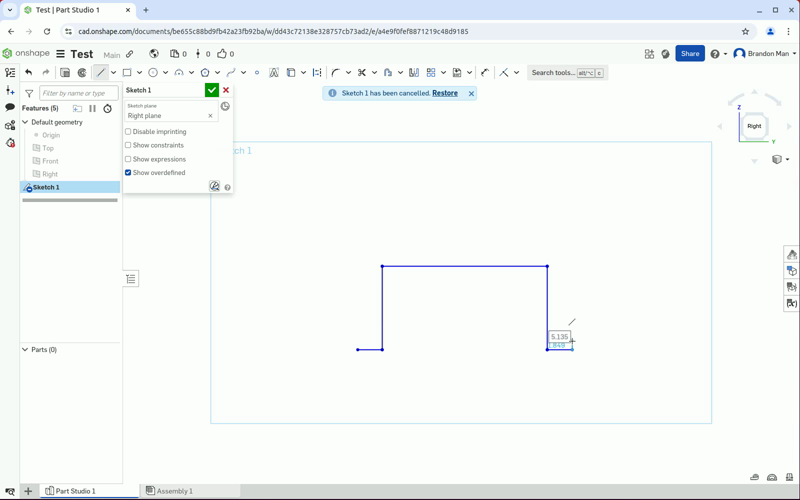
key_down(shift)
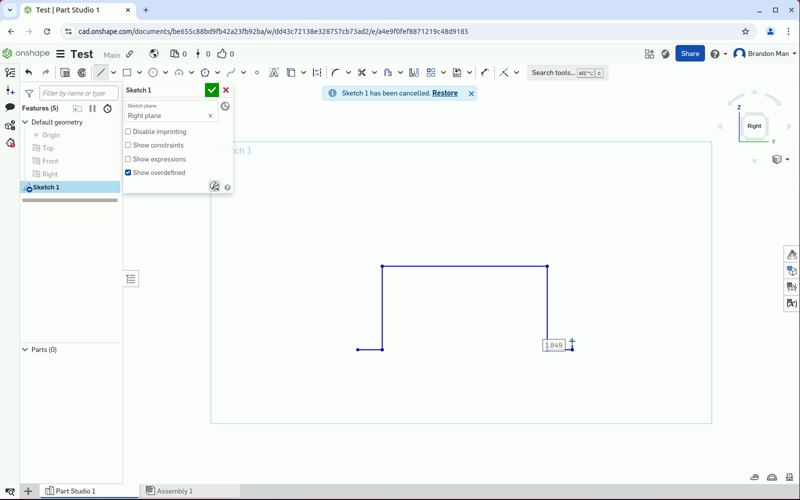
mouse_move(589, 340)
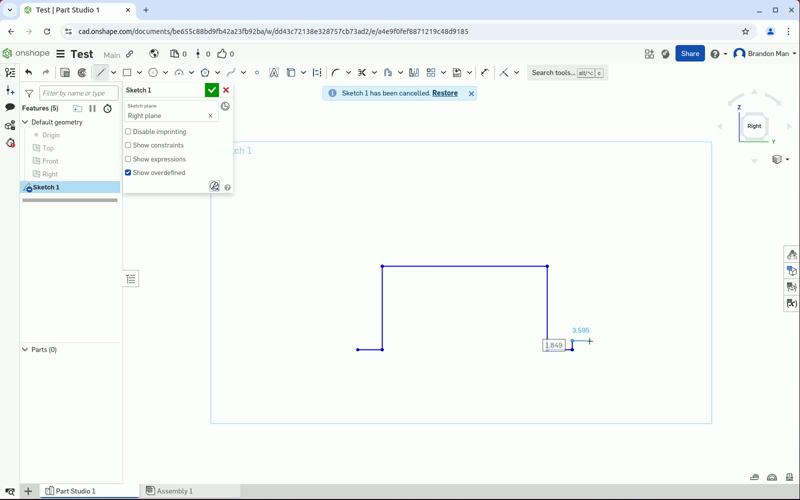
mouse_move(556, 340)
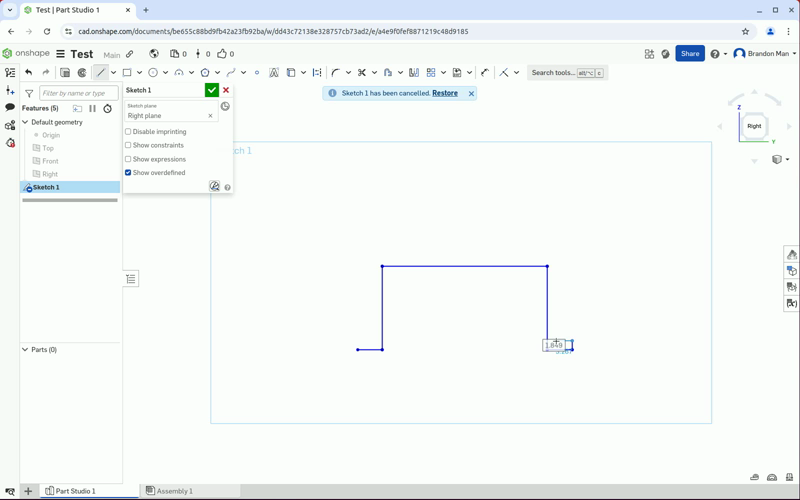
click(556, 340)
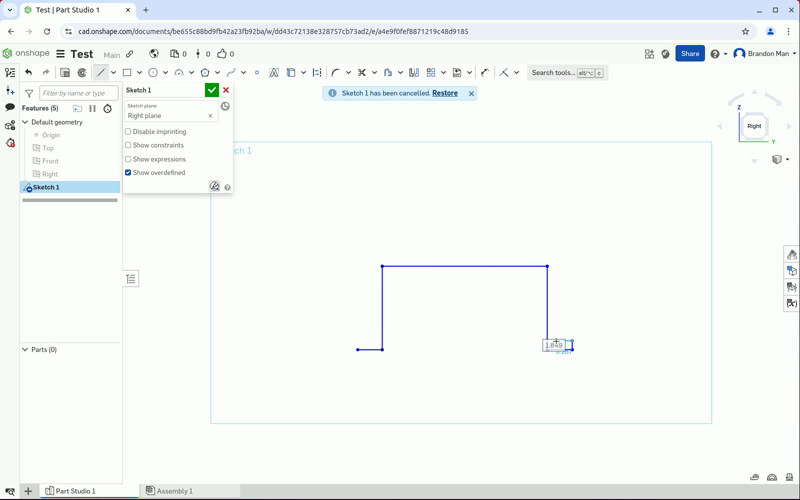
key_up(shift)
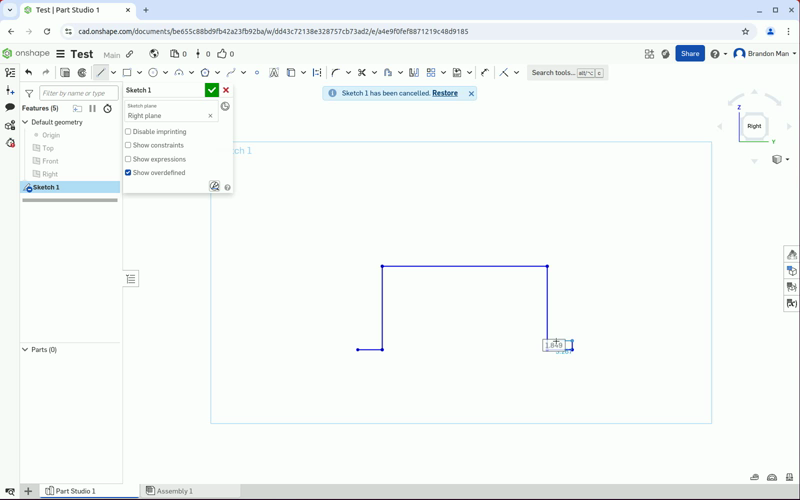
key_down(shift)
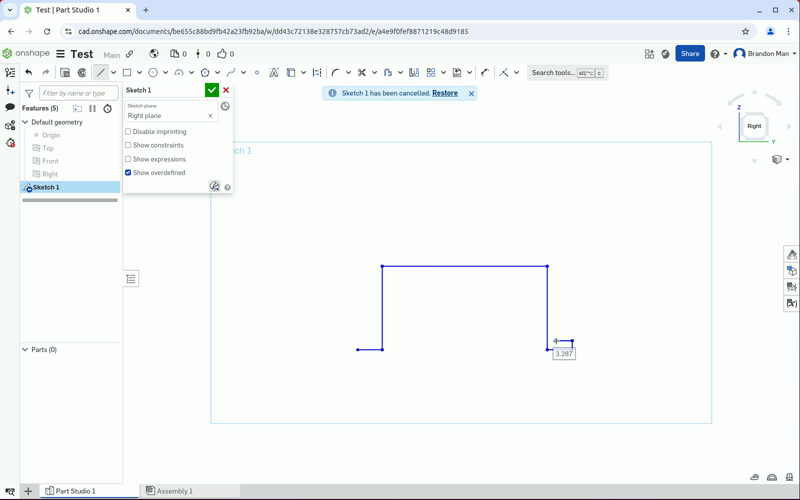
mouse_move(556, 259)
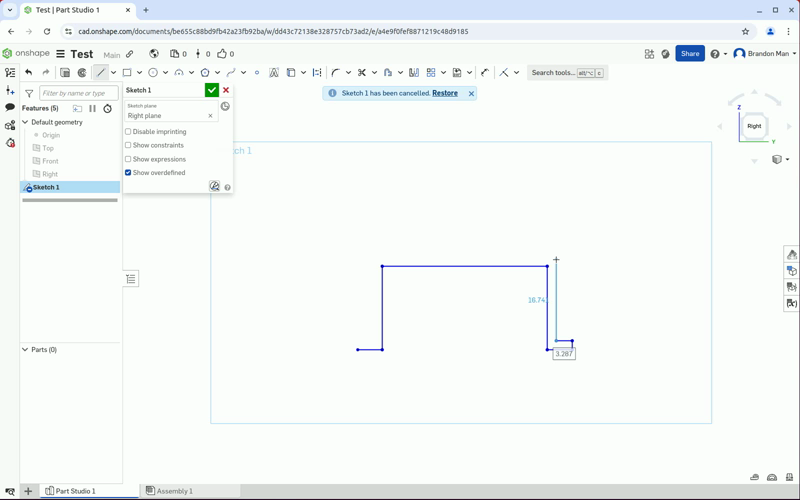
click(556, 259)
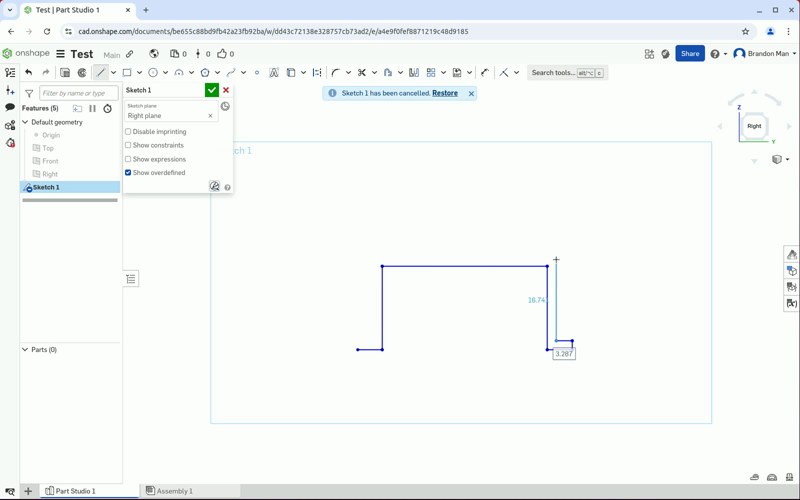
key_up(shift)
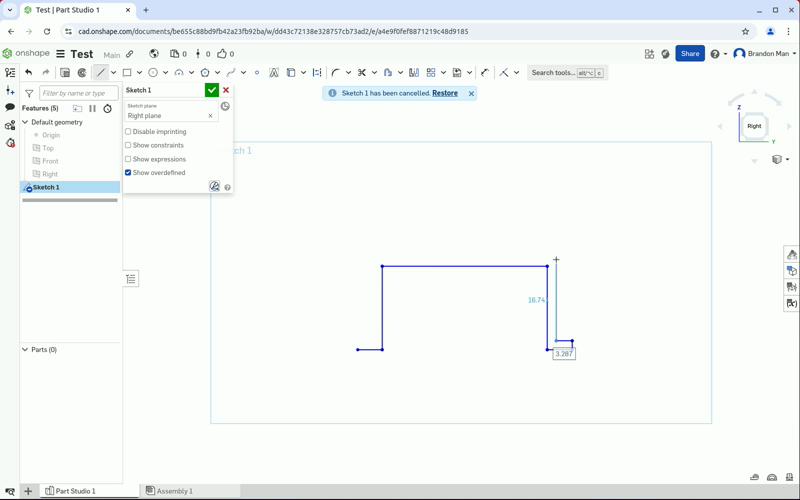
key_down(shift)
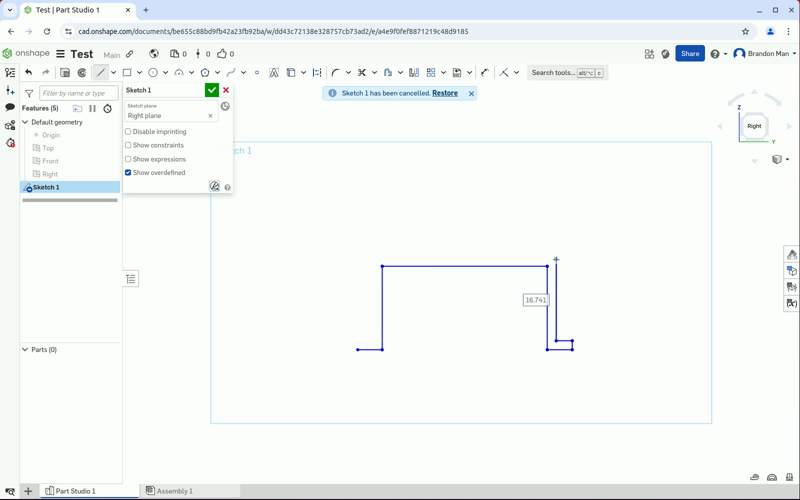
mouse_move(373, 259)
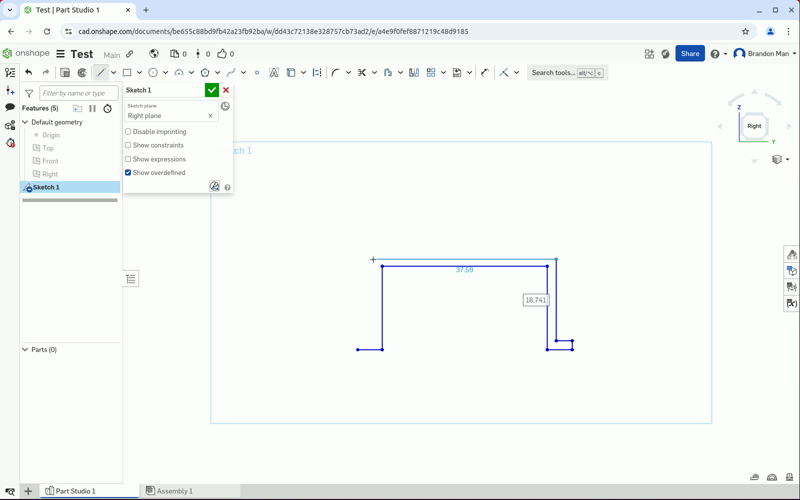
click(373, 259)
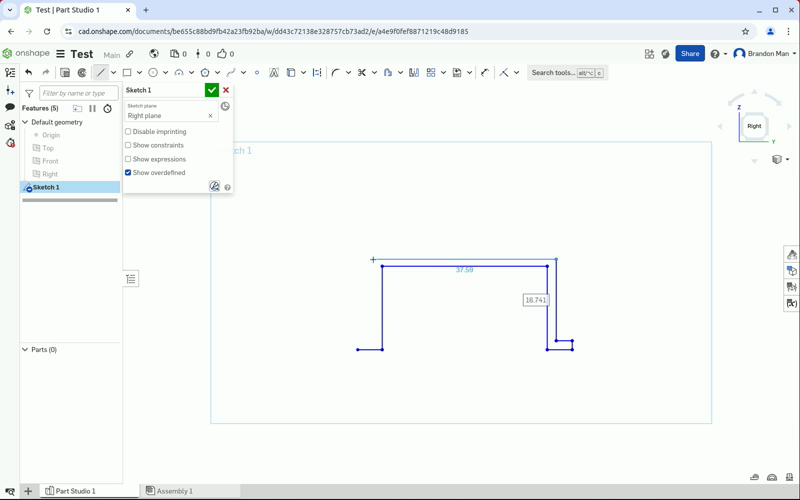
key_up(shift)
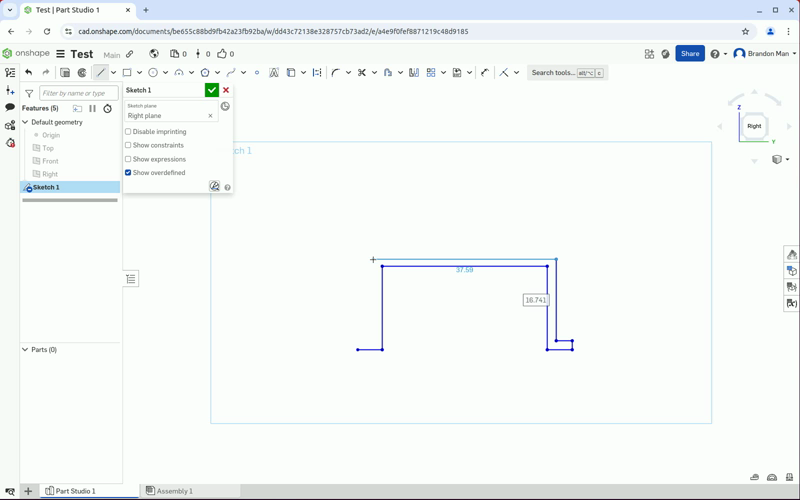
key_down(shift)
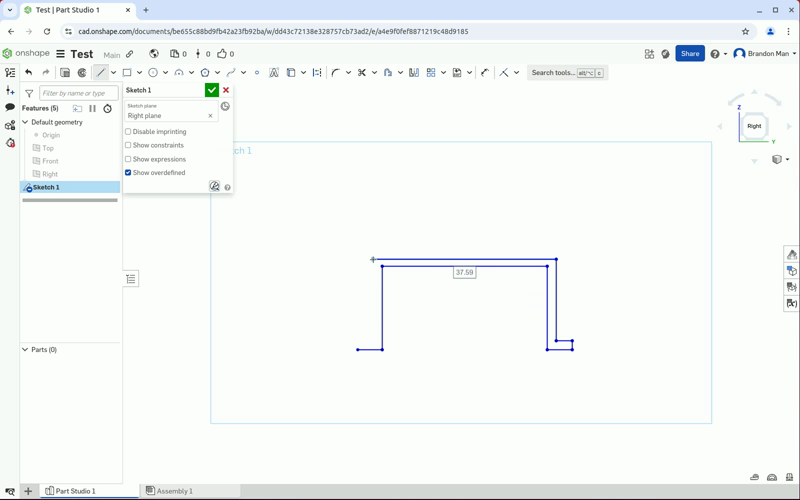
mouse_move(373, 340)
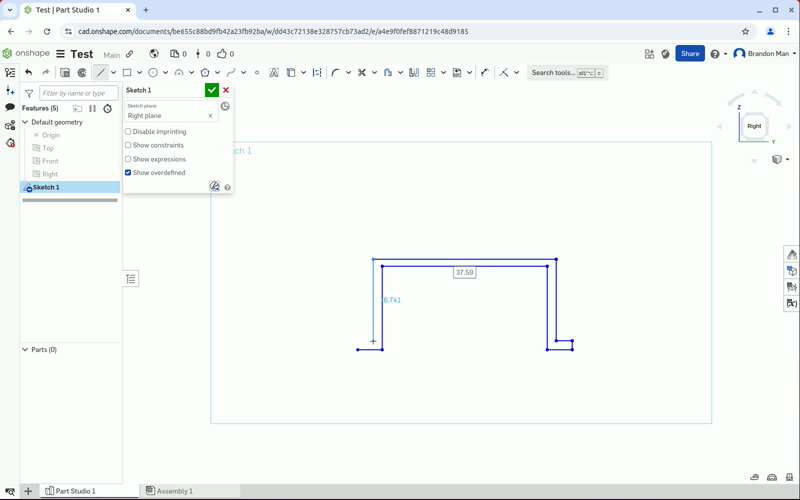
click(373, 340)
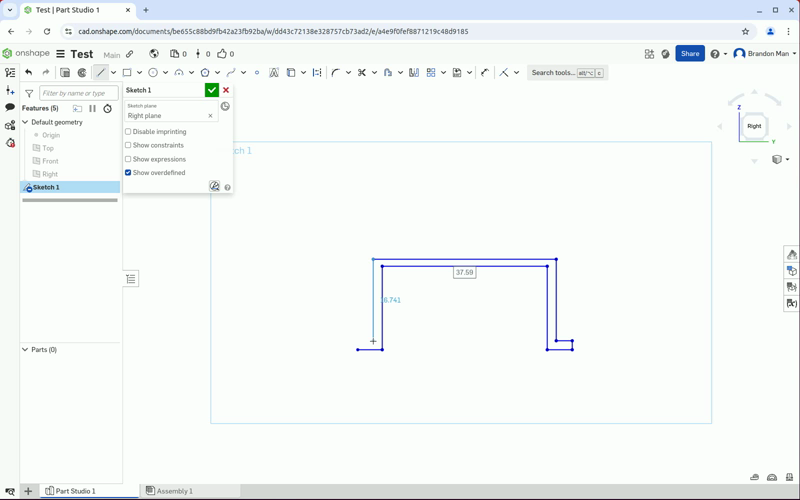
key_up(shift)
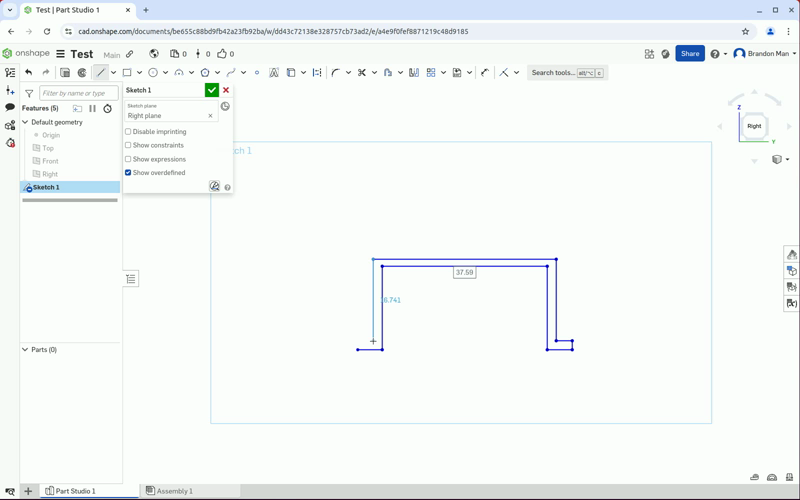
key_down(shift)
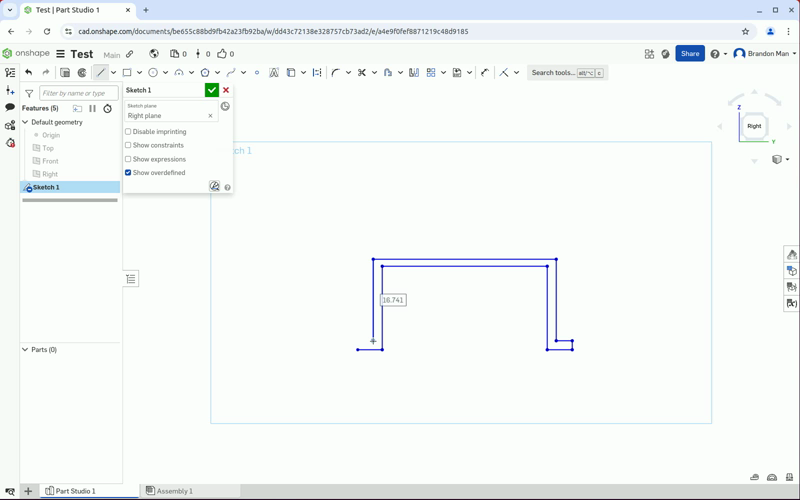
mouse_move(403, 340)
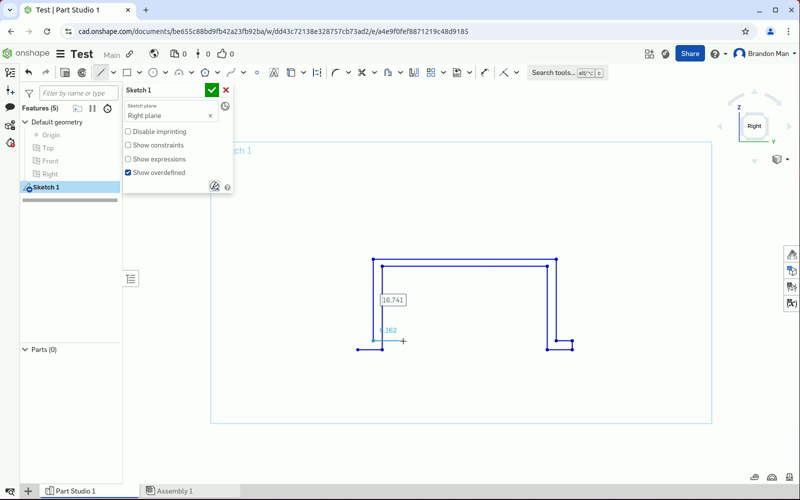
mouse_move(357, 340)
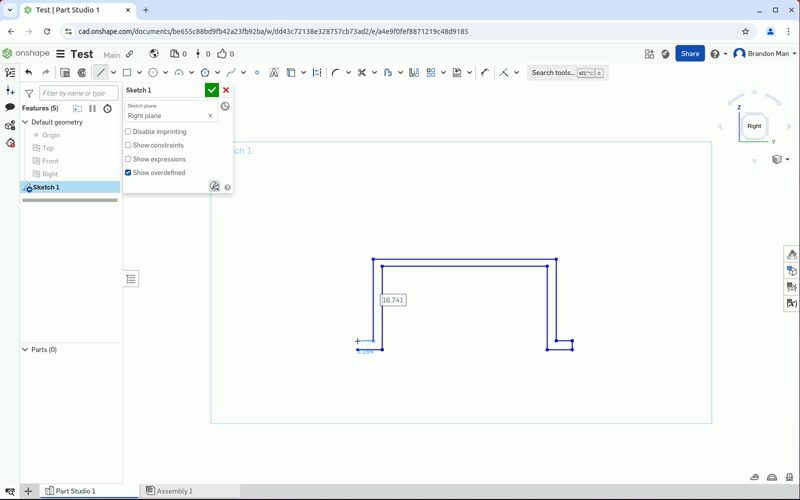
click(357, 340)
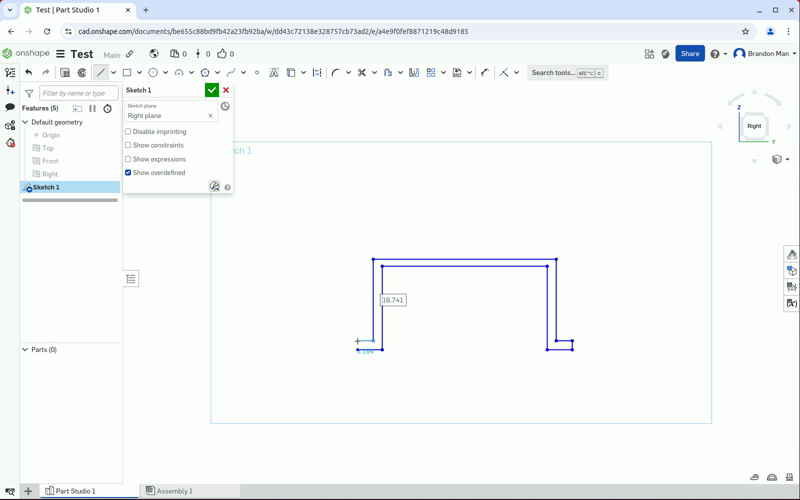
key_up(shift)
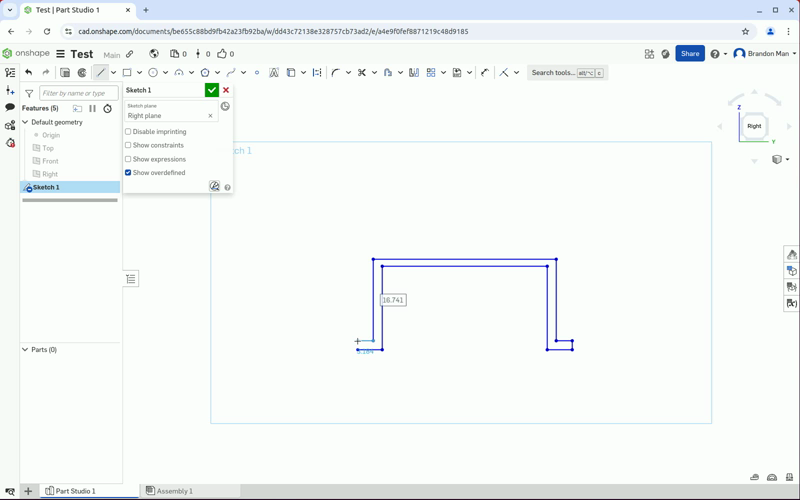
mouse_move(387, 340)
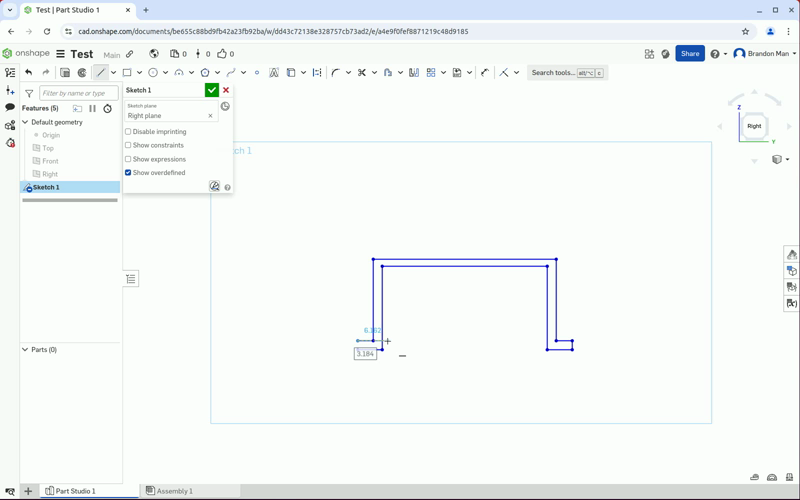
key_down(shift)
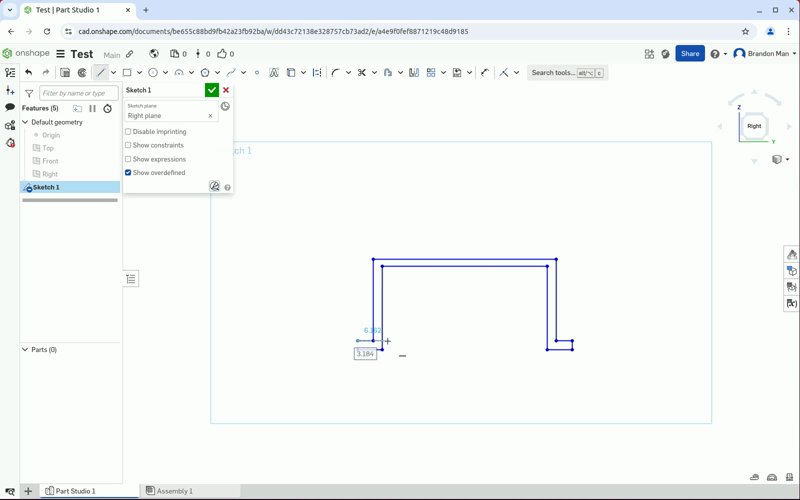
mouse_move(357, 349)
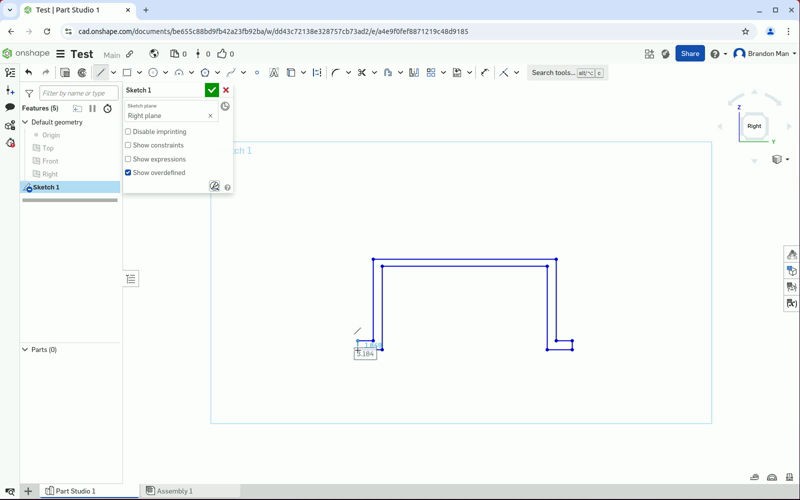
key_up(shift)
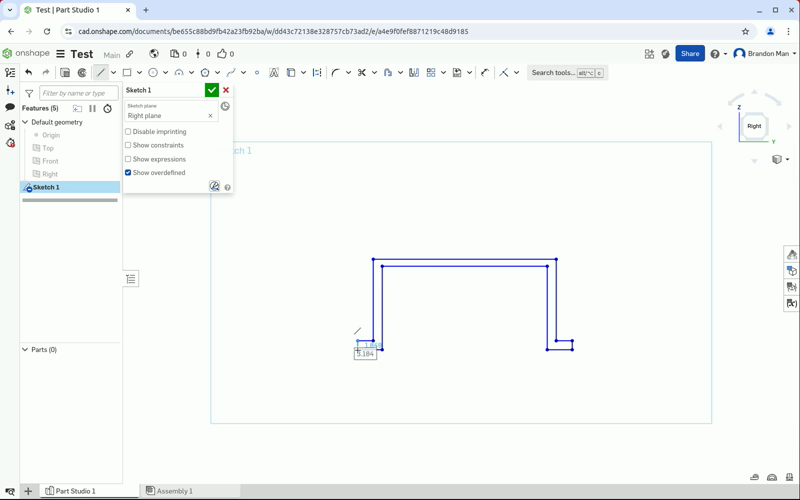
click(357, 349)
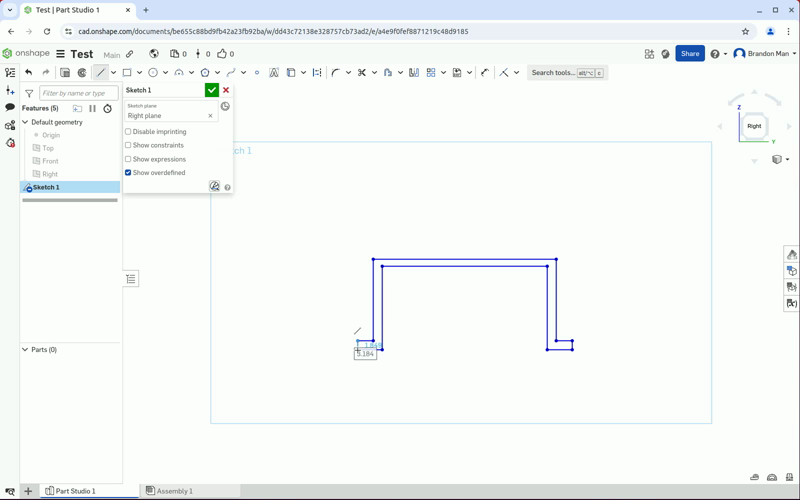
key(esc)
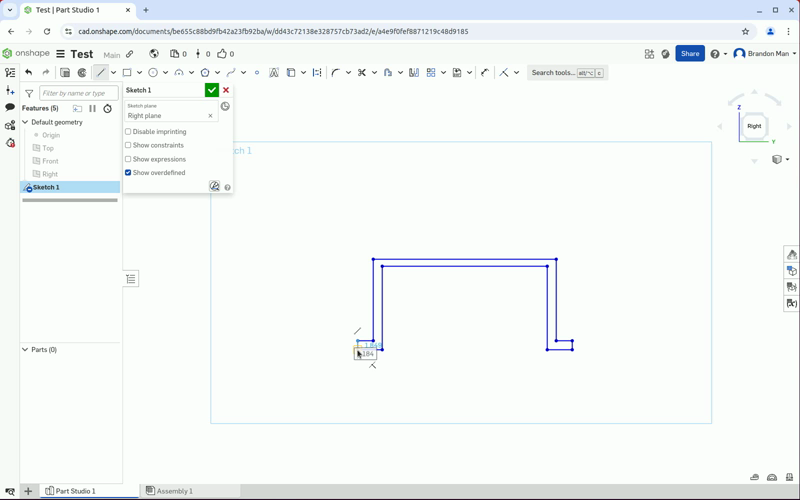
mouse_move(550, 340)
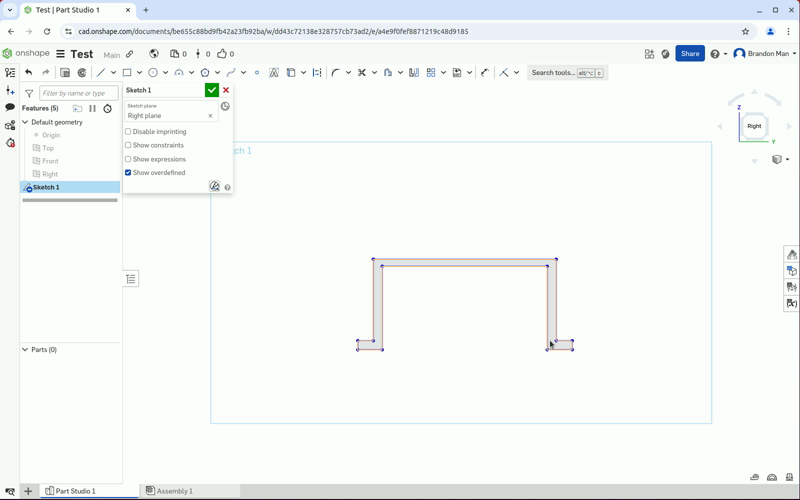
click(550, 340)
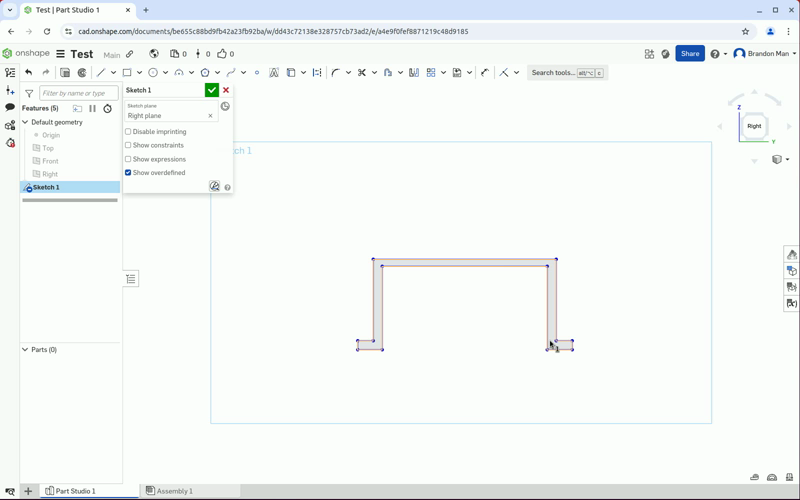
mouse_move(73, 352)
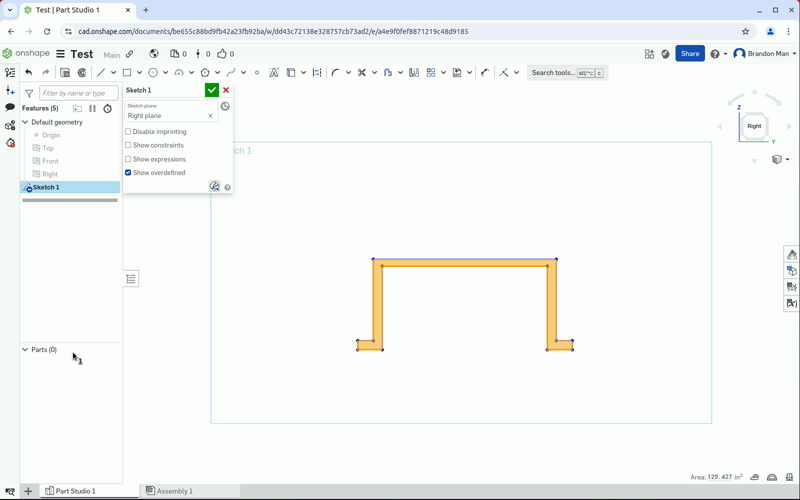
key(shift+y)
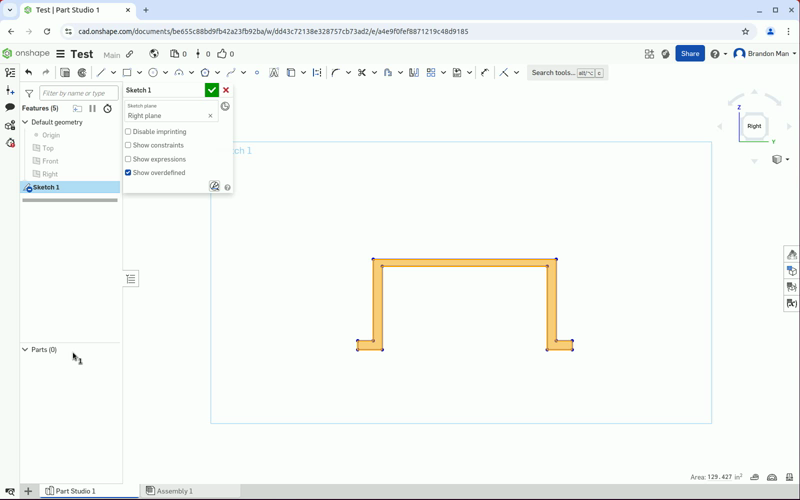
key(shift+e)
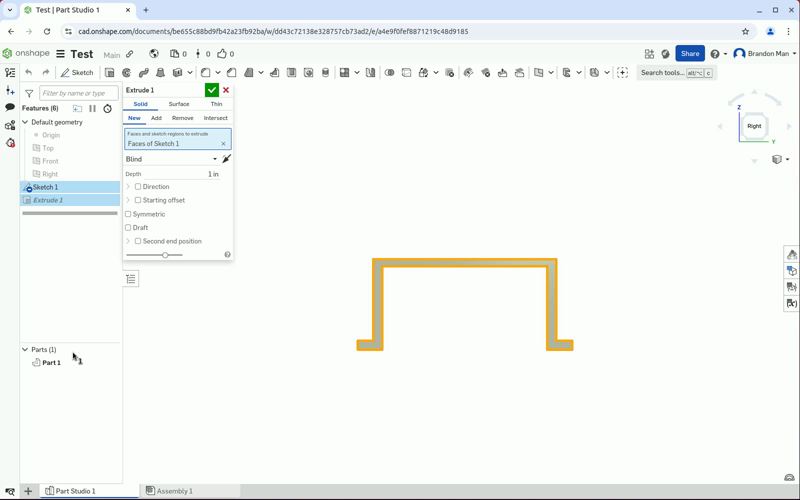
mouse_move(143, 106)
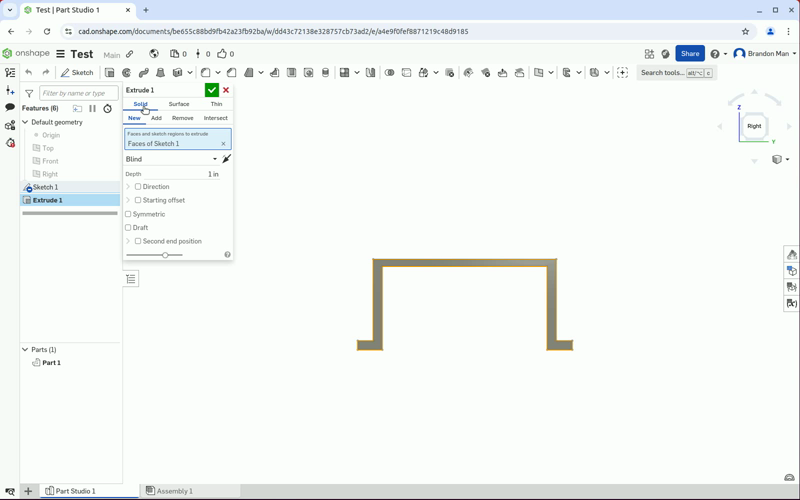
click(143, 106)
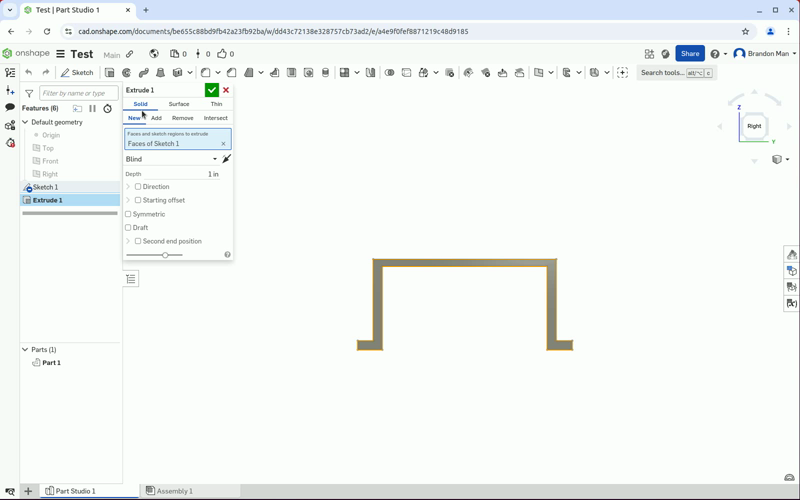
mouse_move(137, 120)
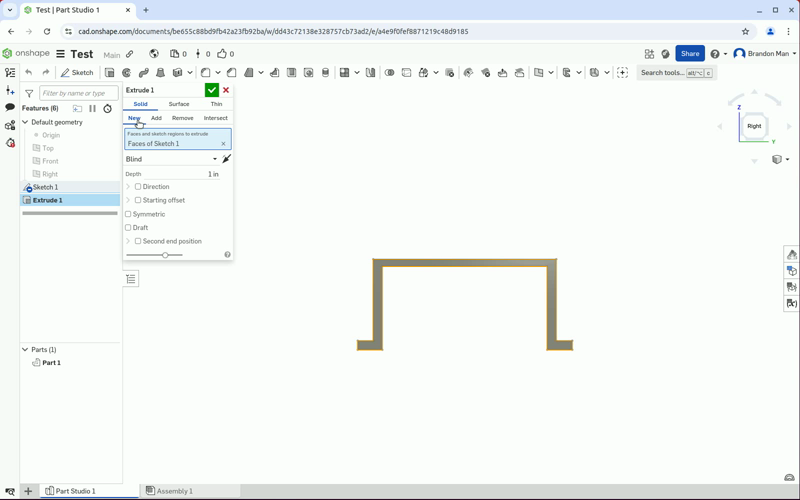
click(137, 120)
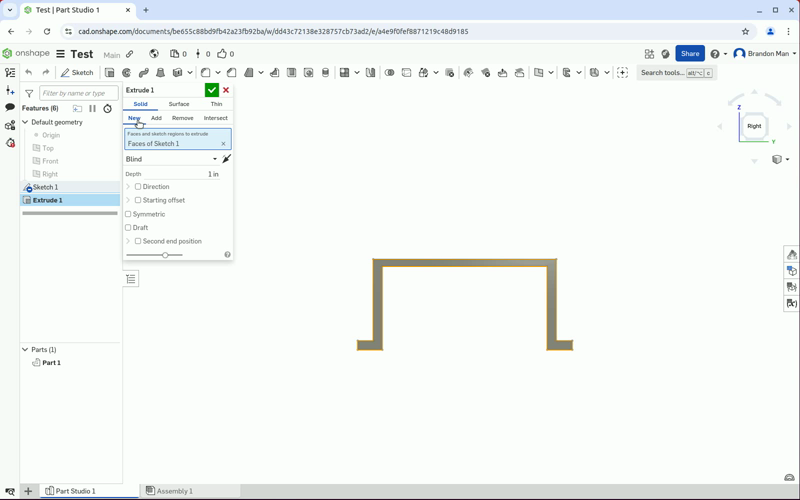
key(tab, 4)
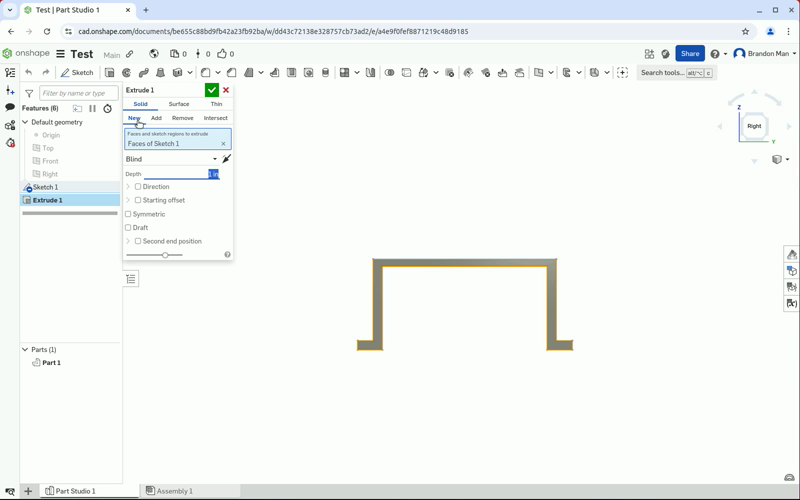
text(4.333)
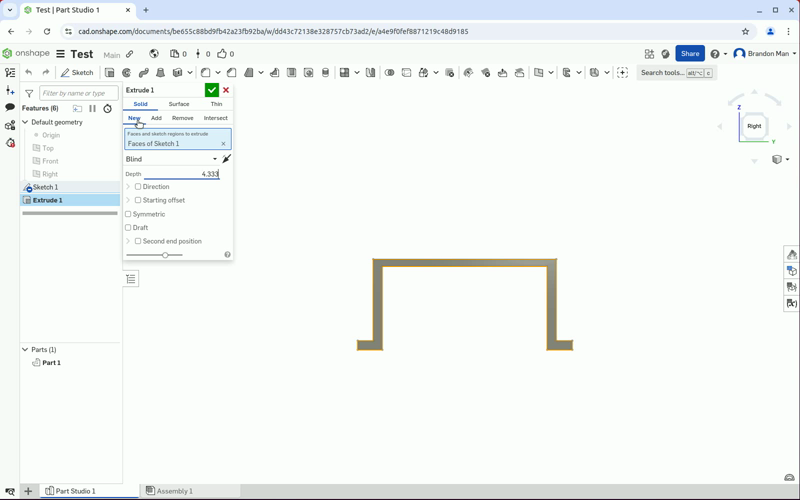
key(enter)
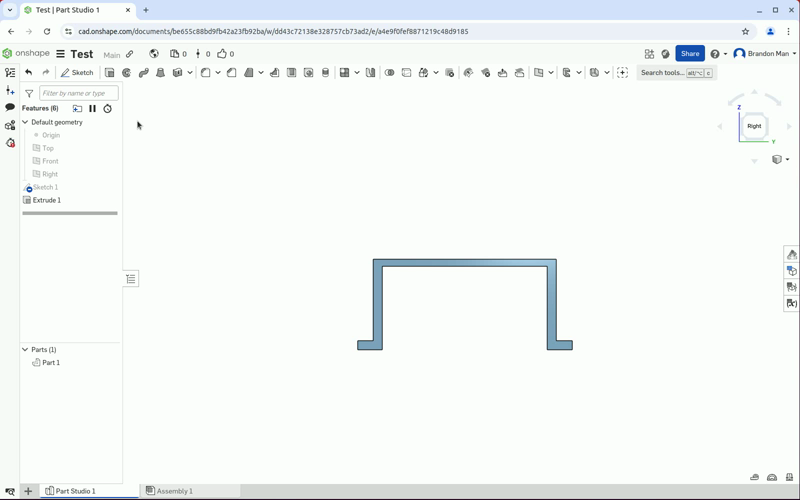
key(shift+h)
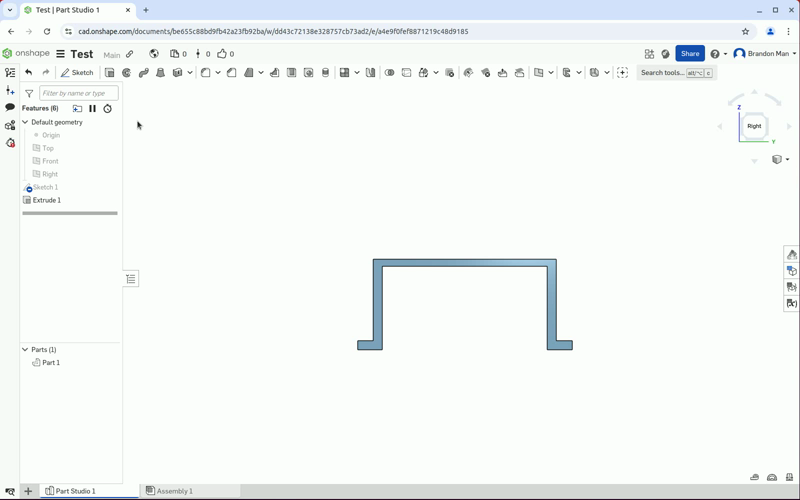
key(shift+h)
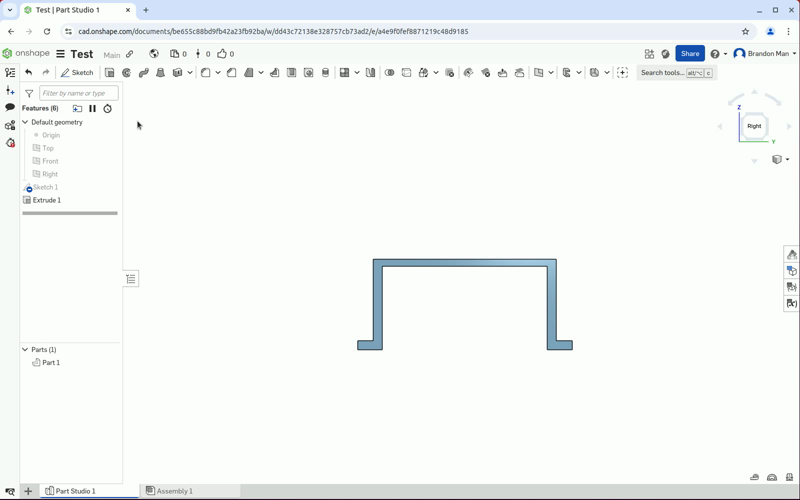
mouse_move(73, 189)
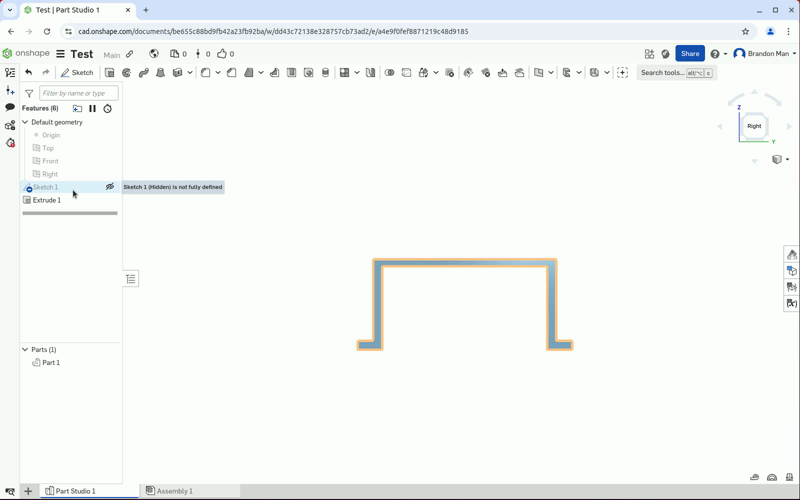
click(73, 189)
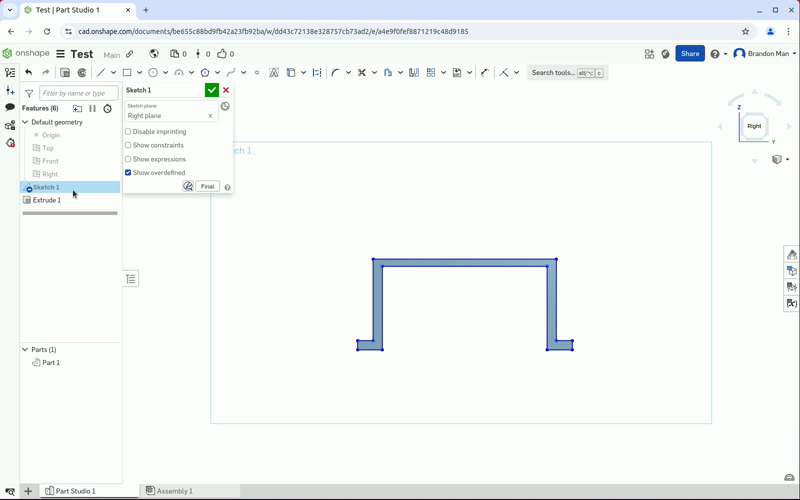
mouse_move(229, 92)
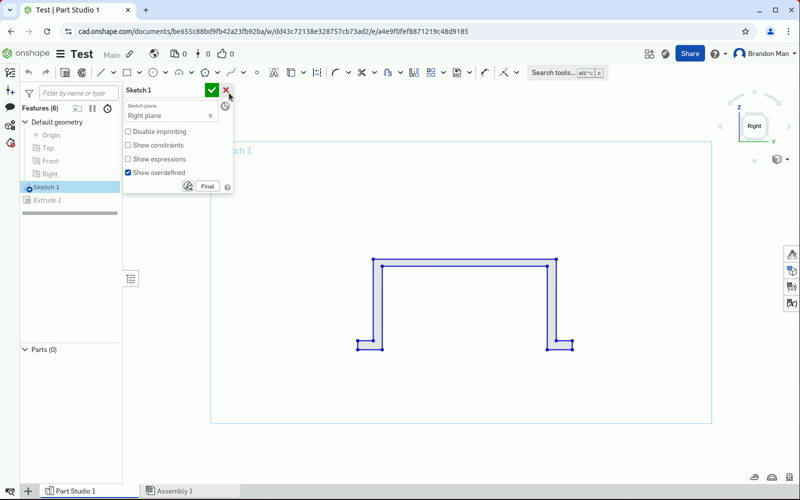
click(229, 92)
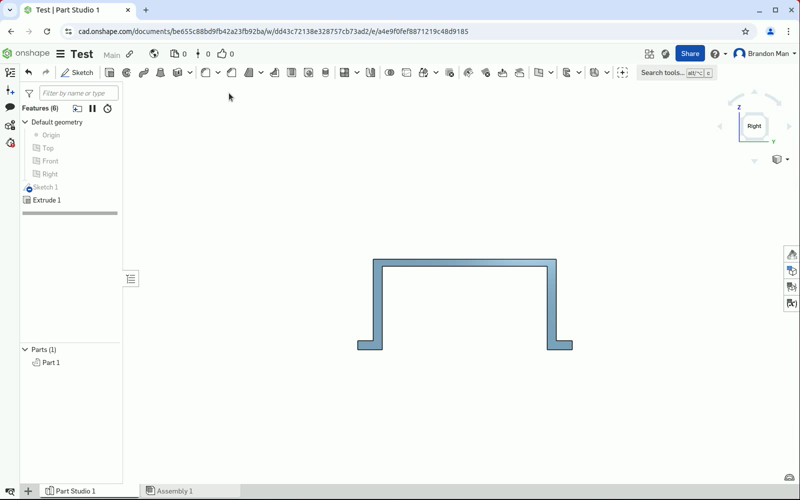
mouse_move(73, 352)
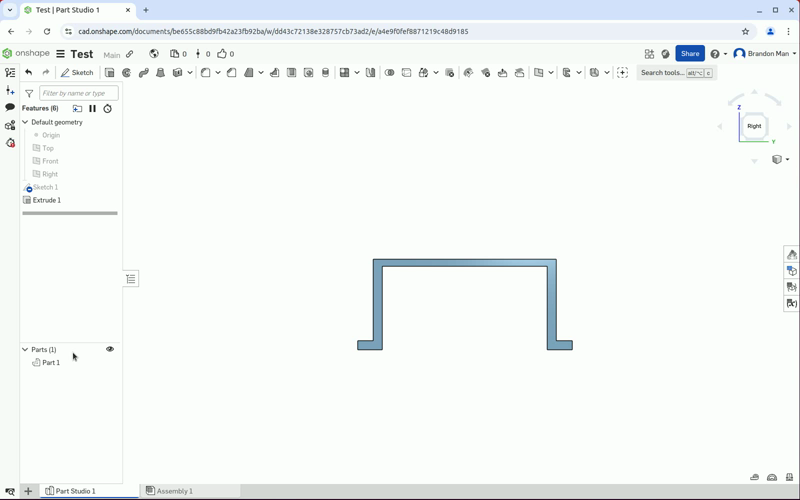
key(y)
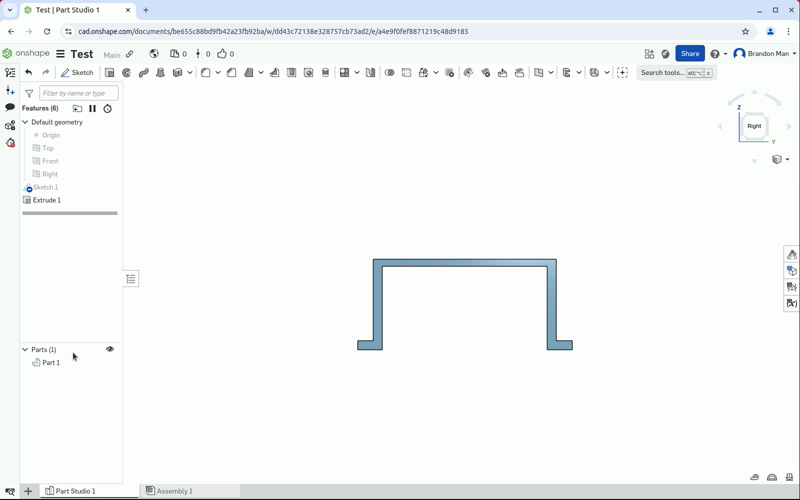
key(shift+p)
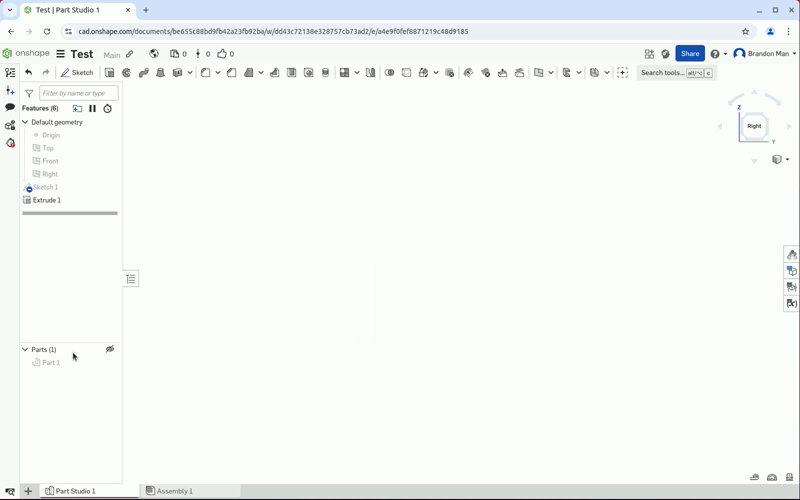
key(space)
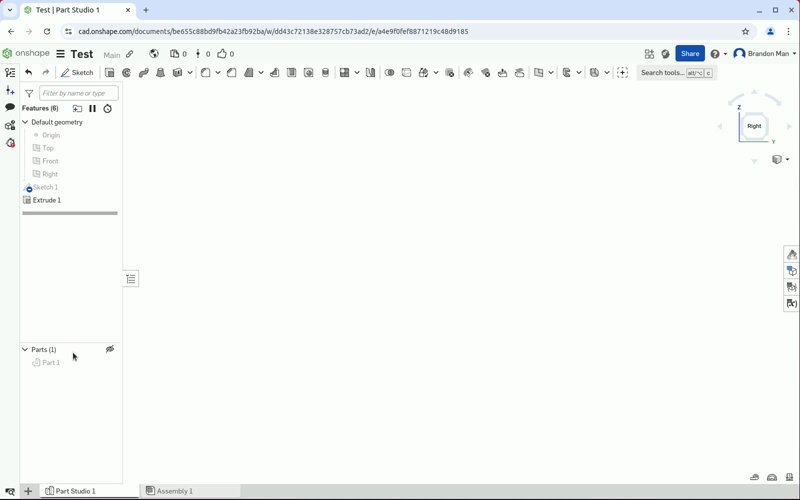
key_down(shift)
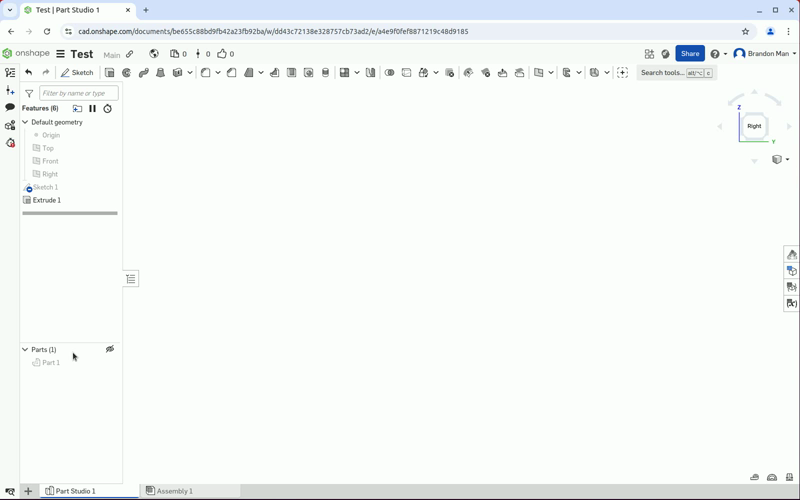
key(right)
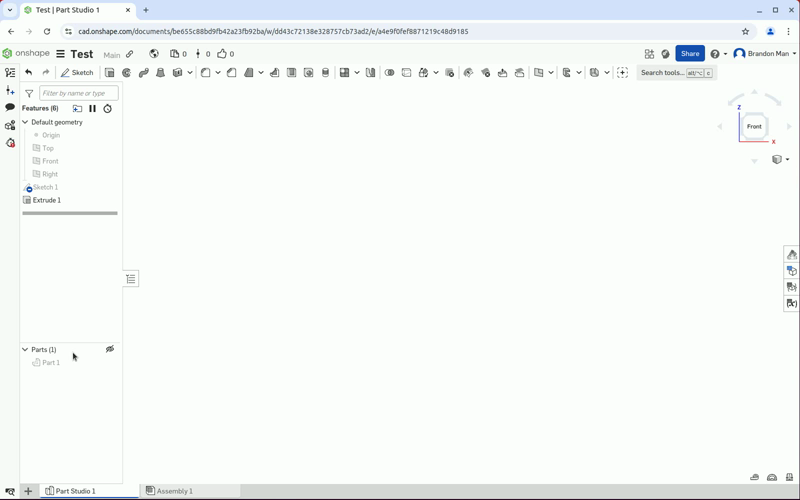
key_up(shift)
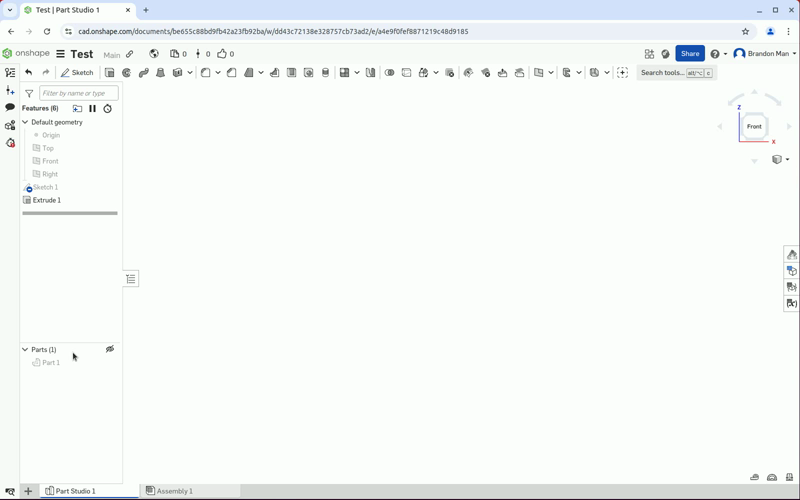
key(space)
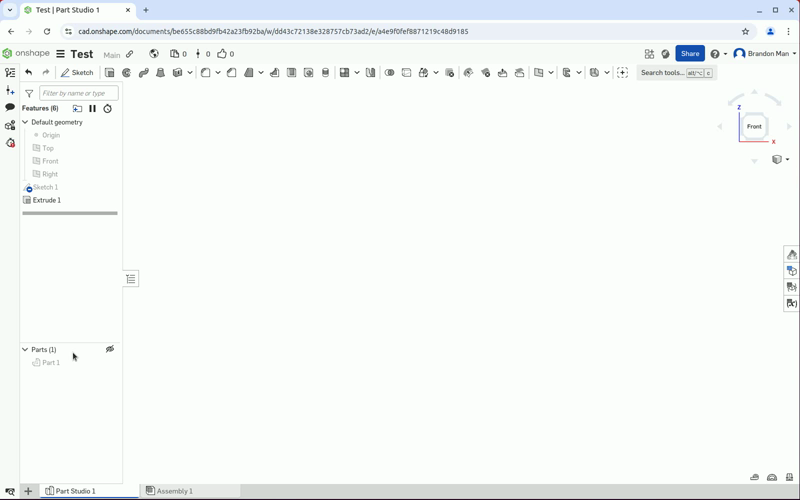
key_down(shift)
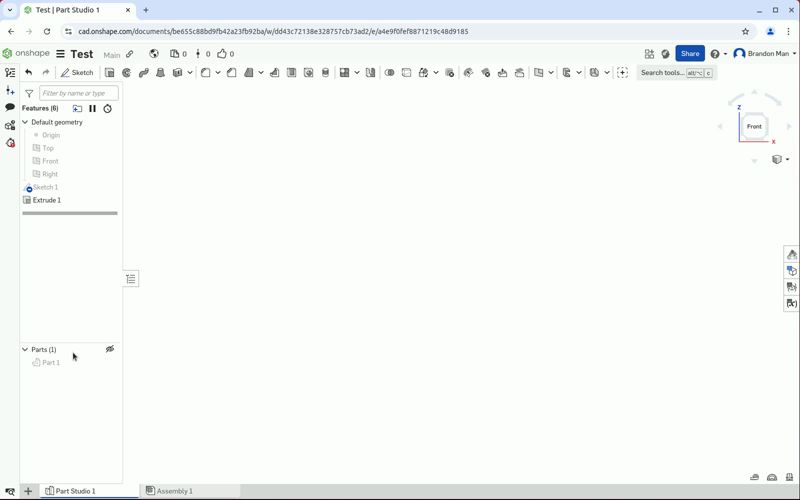
key(down)
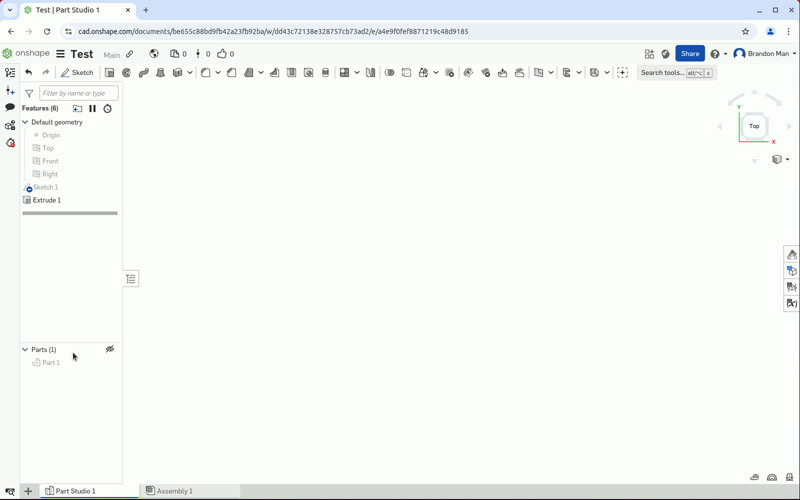
key_up(shift)
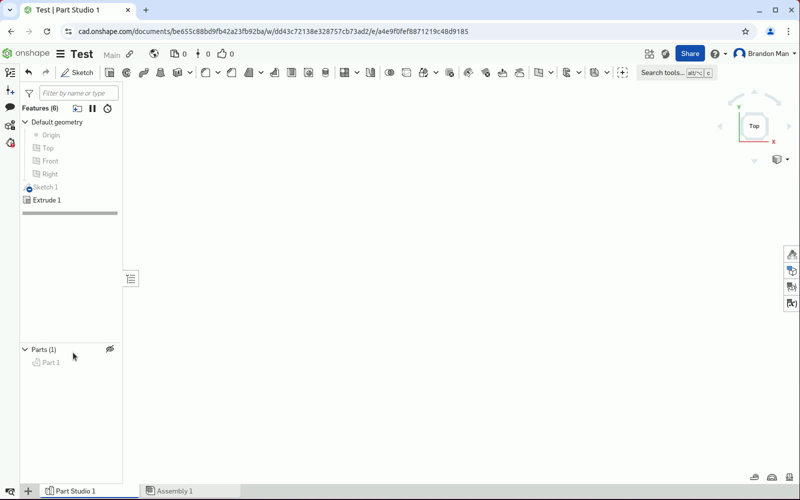
mouse_move(73, 352)
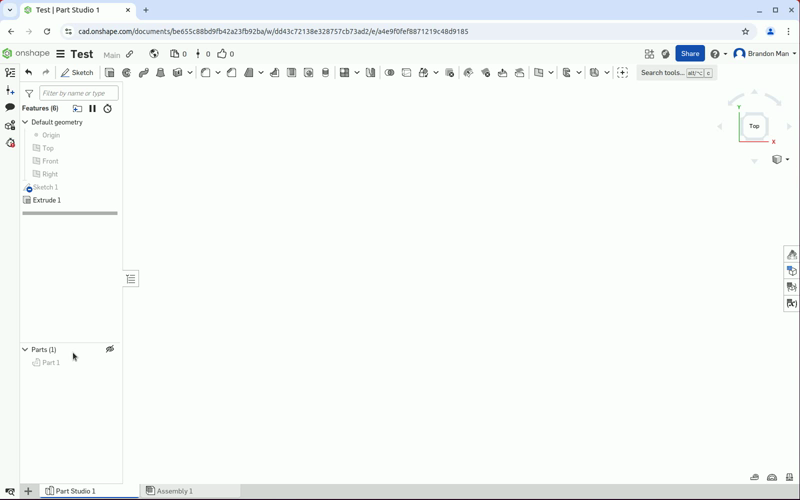
key(shift+y)
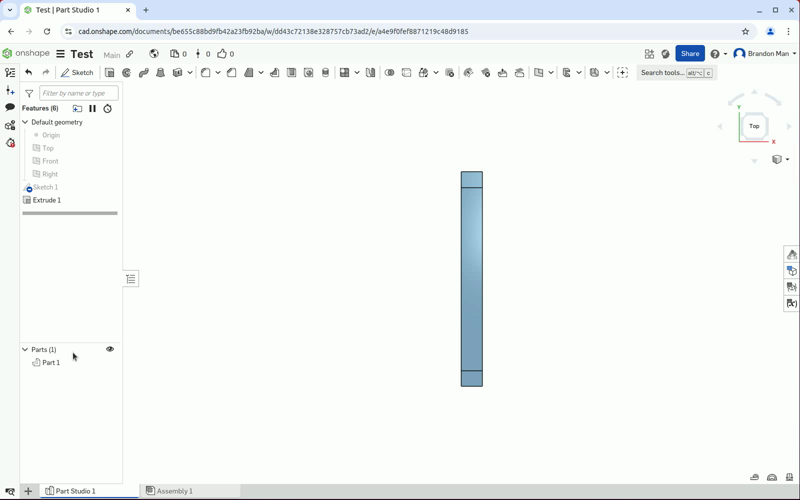
mouse_move(541, 75)
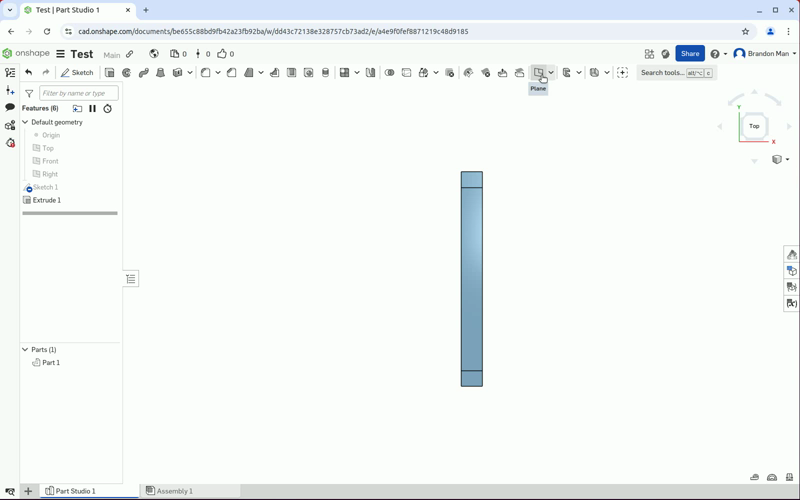
click(541, 75)
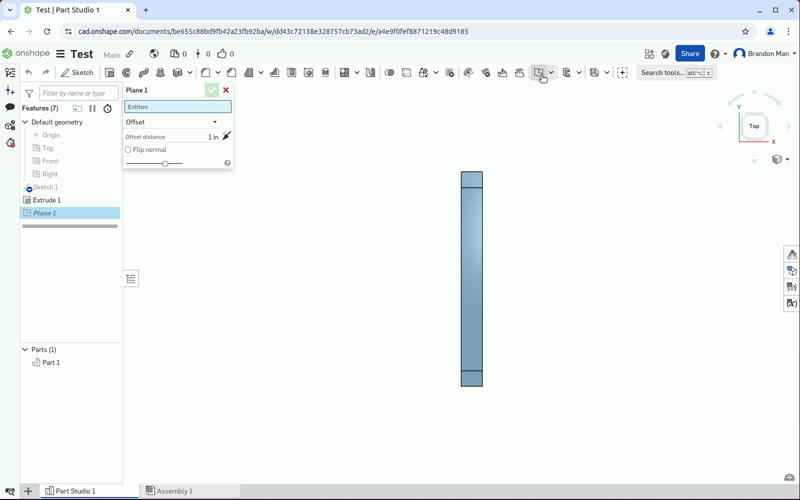
mouse_move(73, 150)
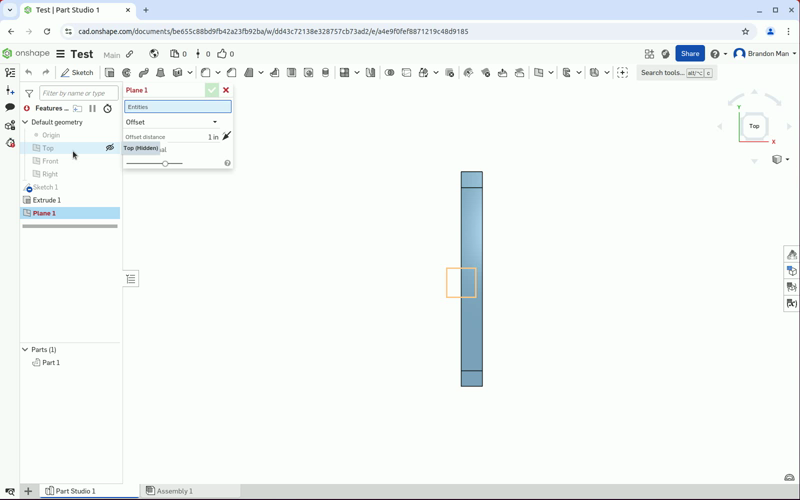
click(73, 150)
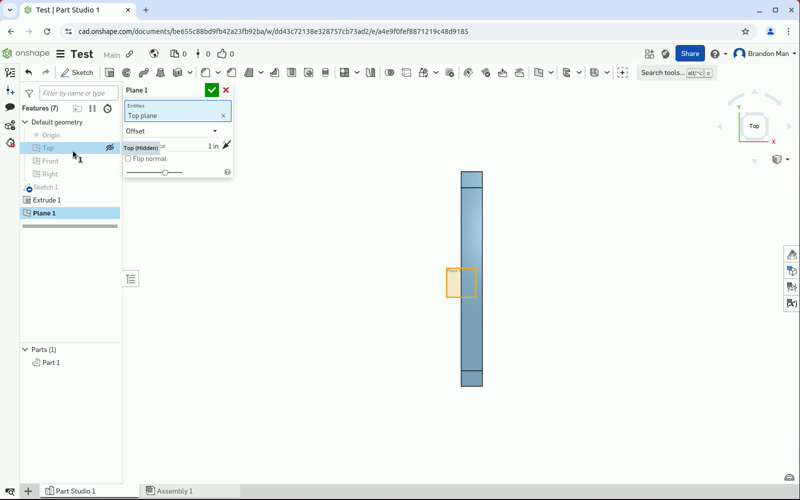
key(tab, 2)
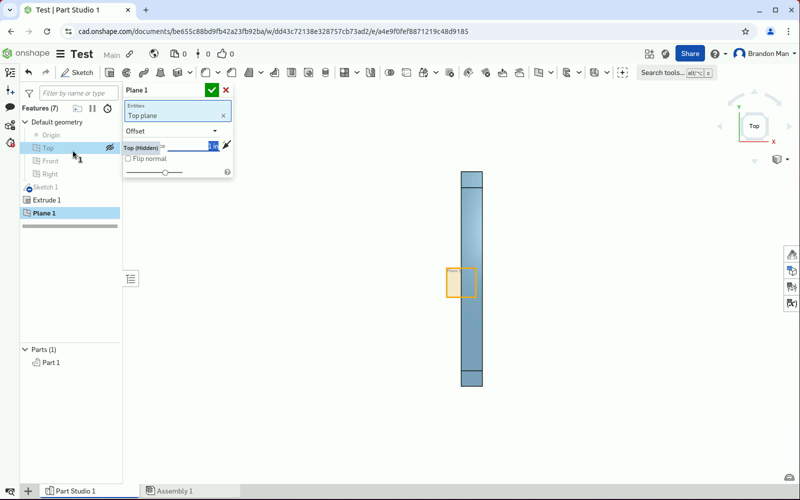
text(11.801)
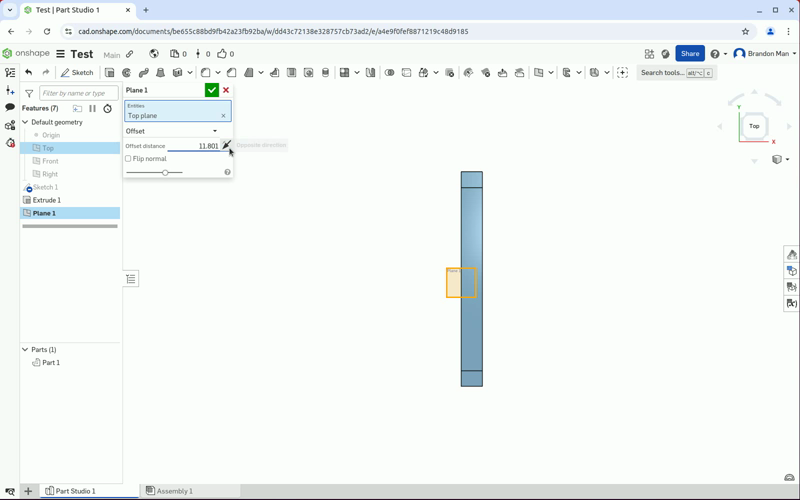
mouse_move(229, 147)
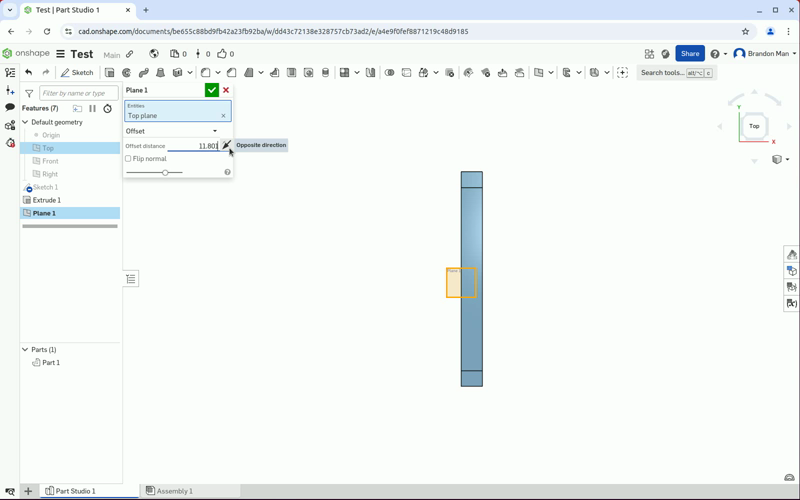
click(229, 147)
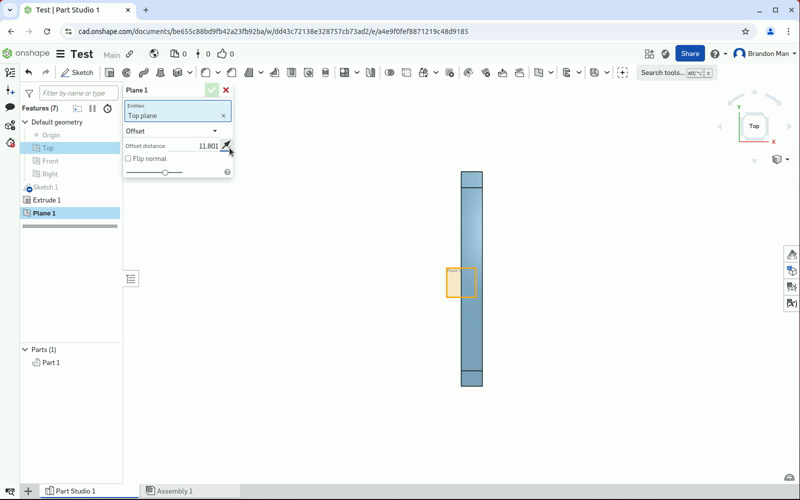
key(enter, 2)
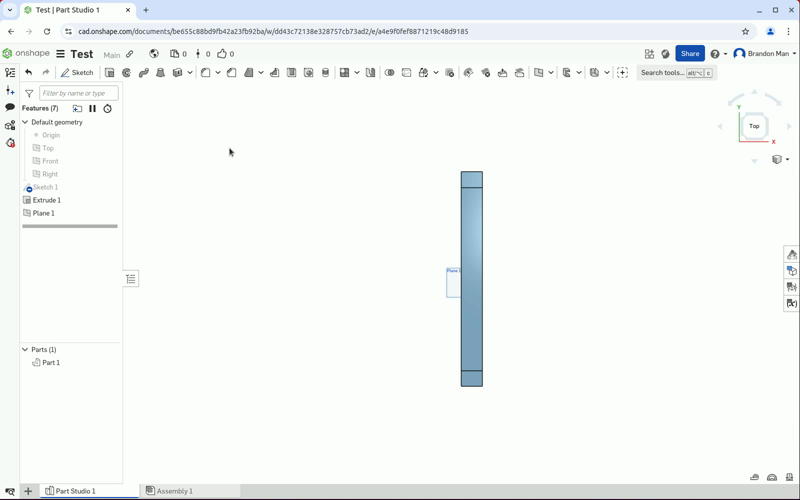
key(shift+s)
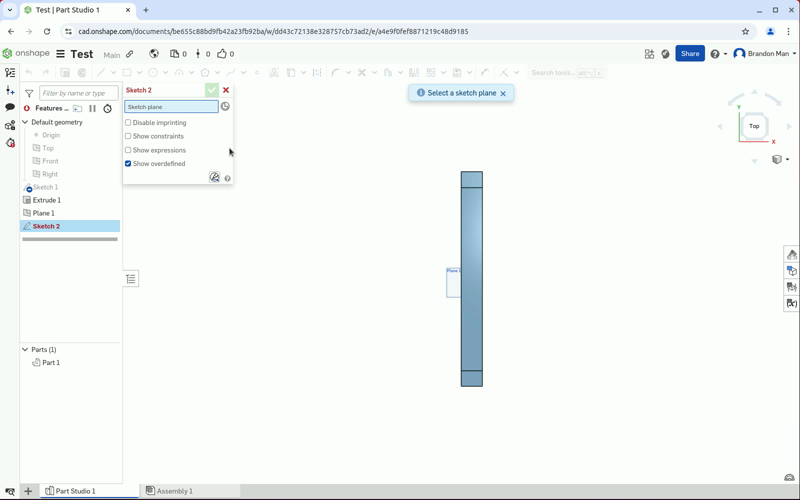
mouse_move(73, 215)
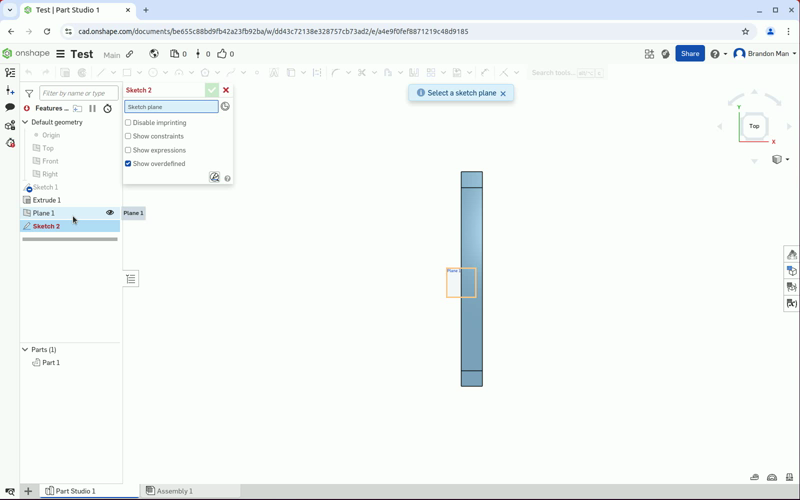
click(73, 215)
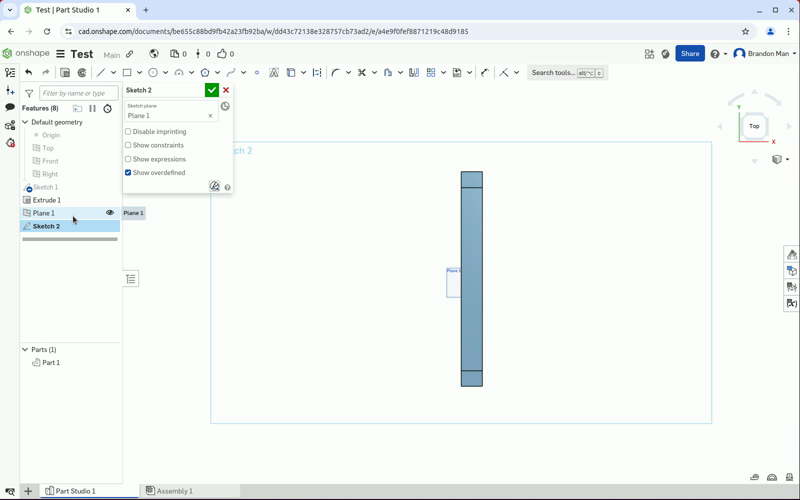
mouse_move(73, 352)
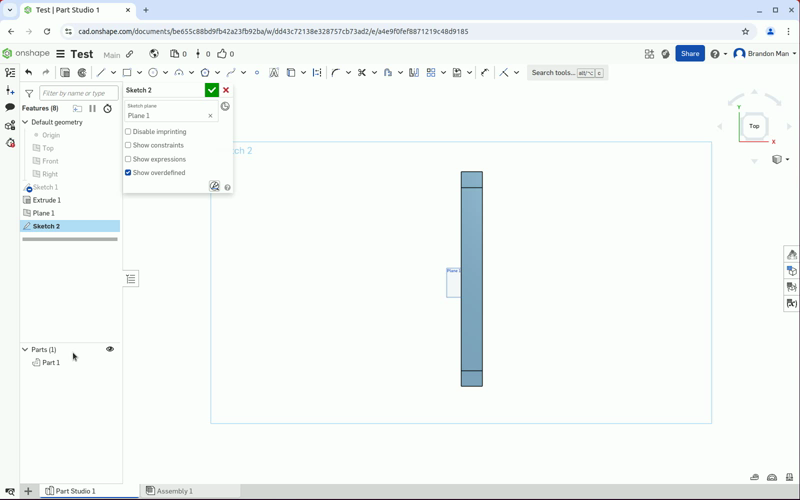
key(y)
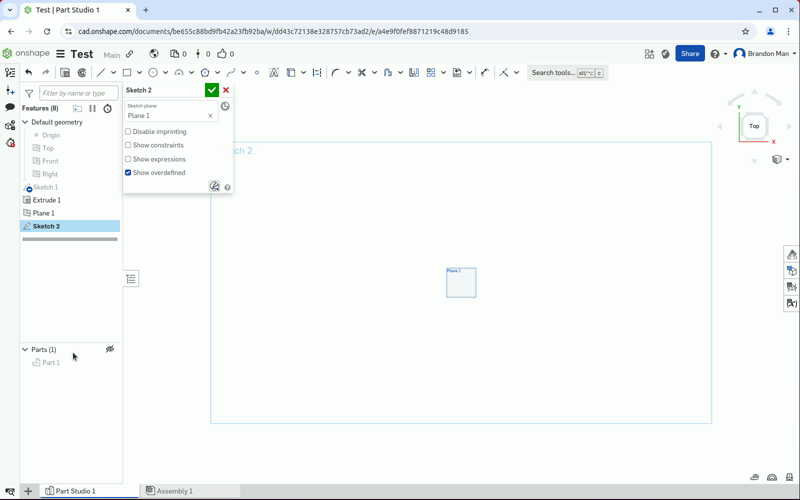
key(c)
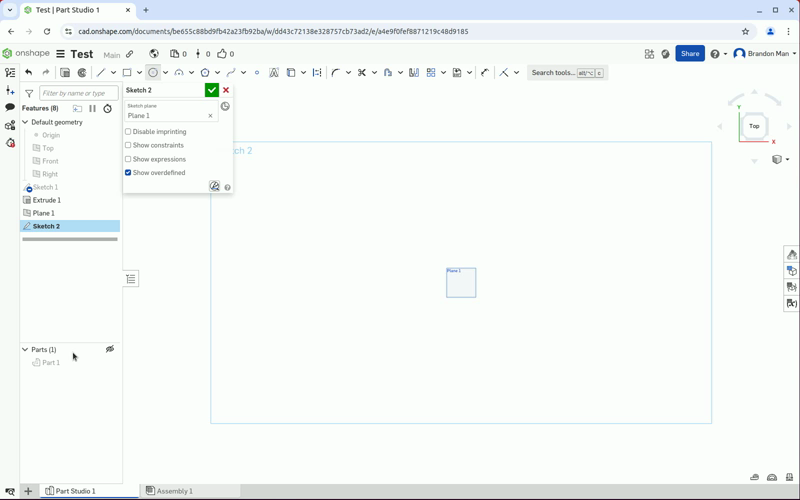
key_down(shift)
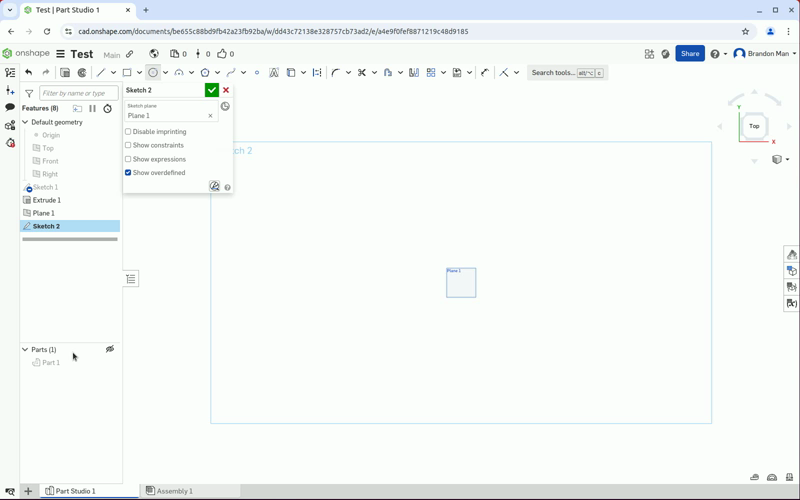
mouse_move(471, 178)
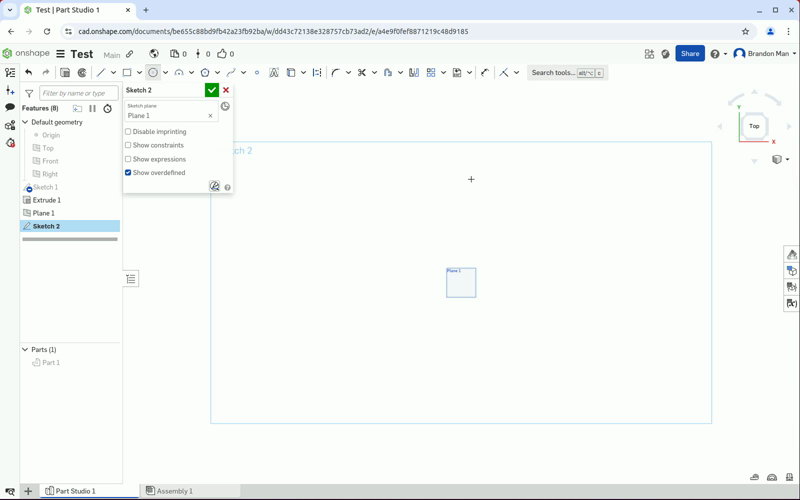
click(471, 178)
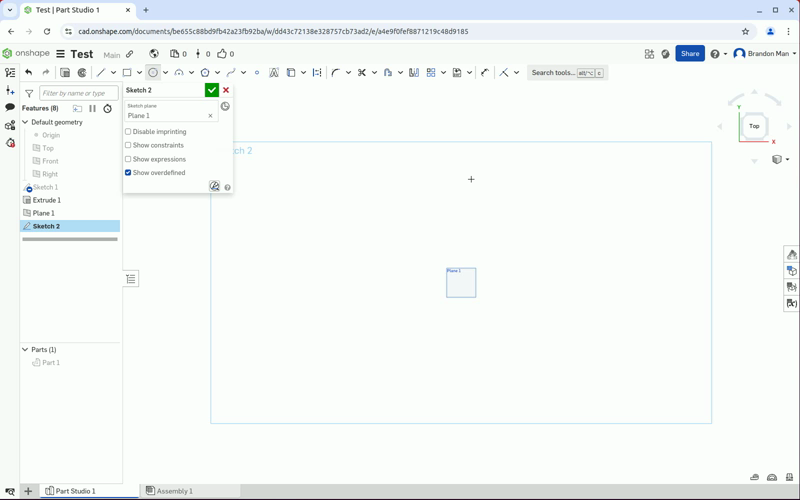
key_up(shift)
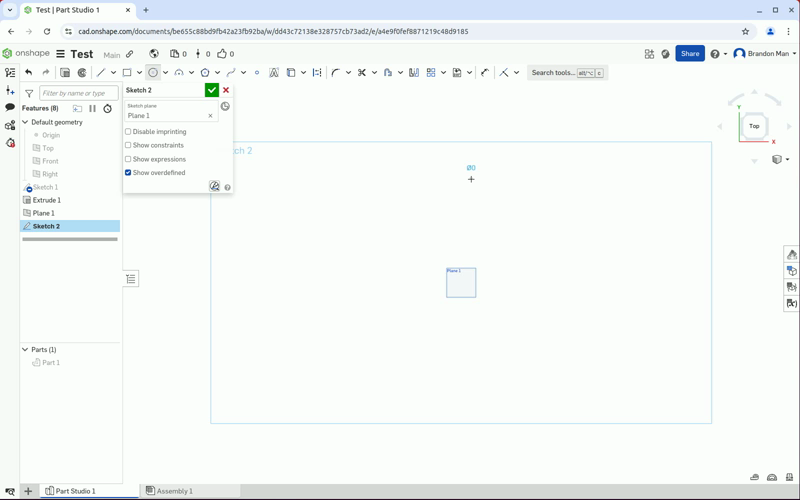
mouse_move(476, 178)
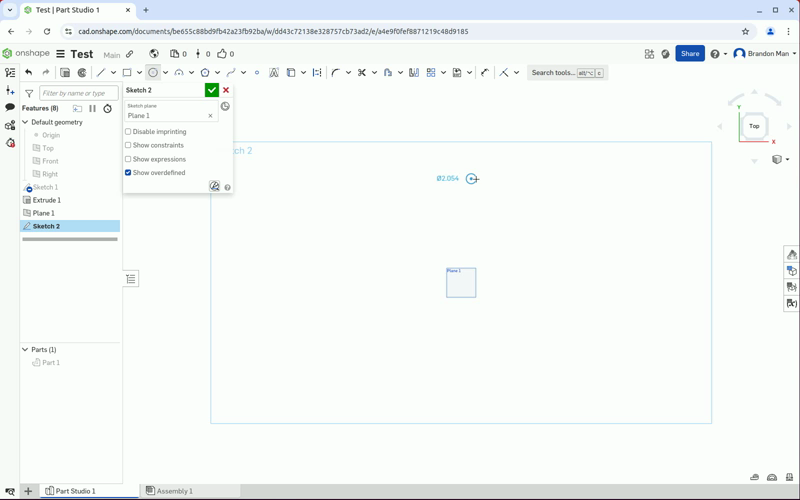
click(476, 178)
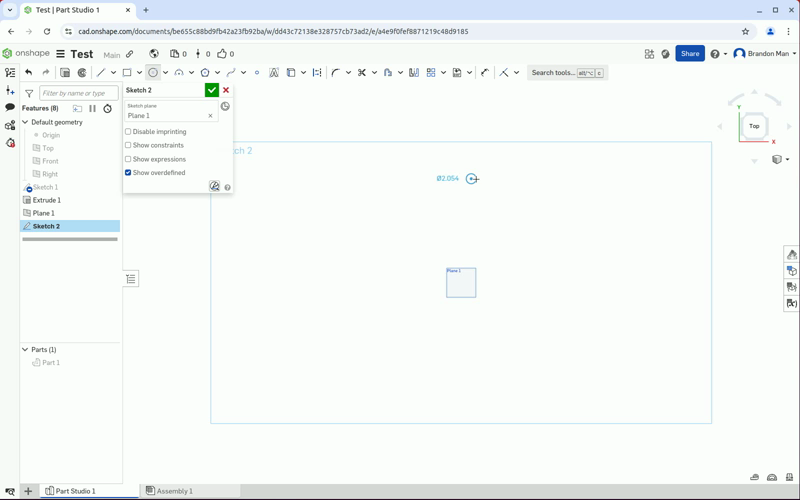
key(esc)
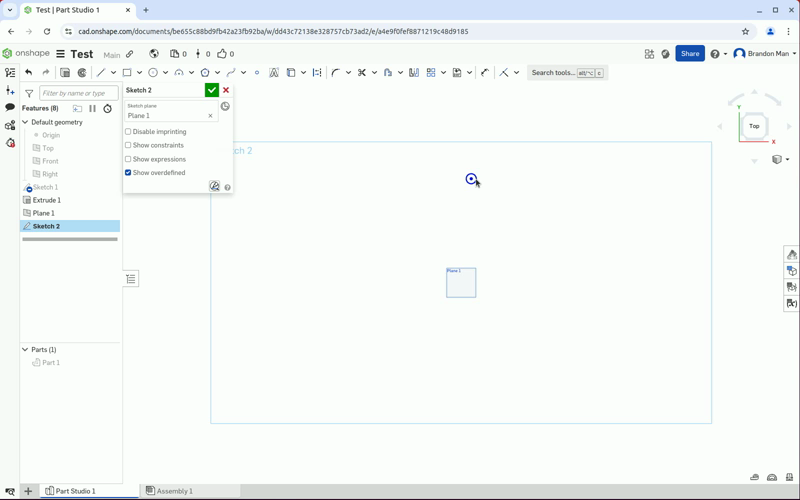
mouse_move(471, 177)
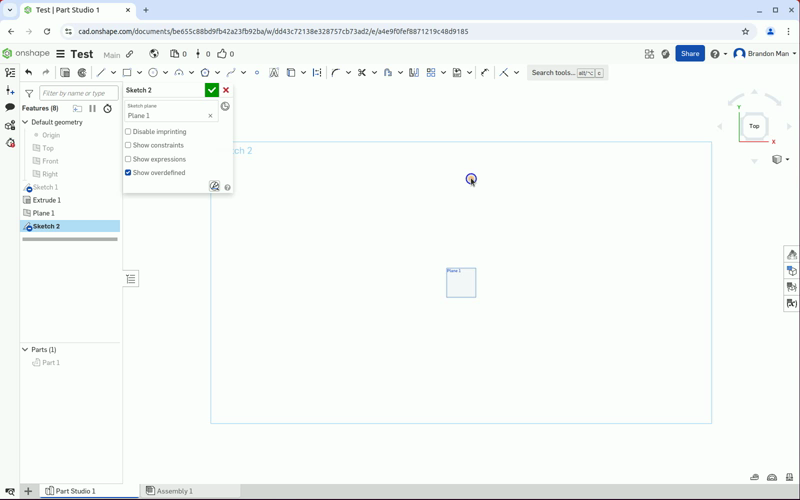
scroll(6)
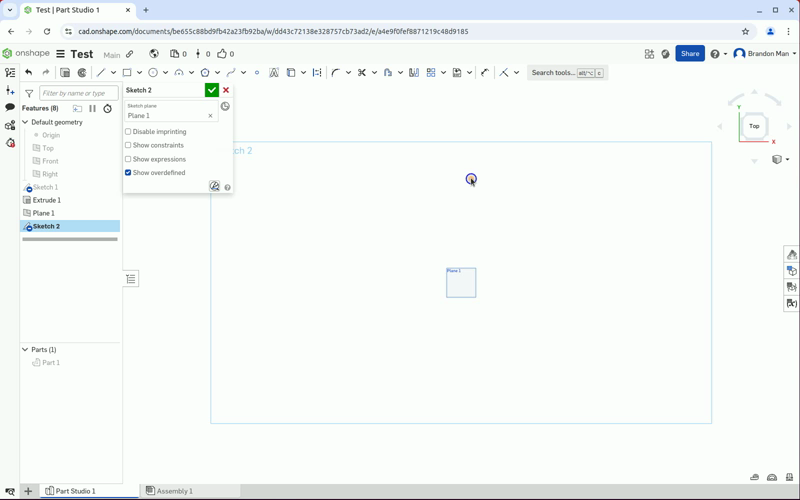
scroll(6)
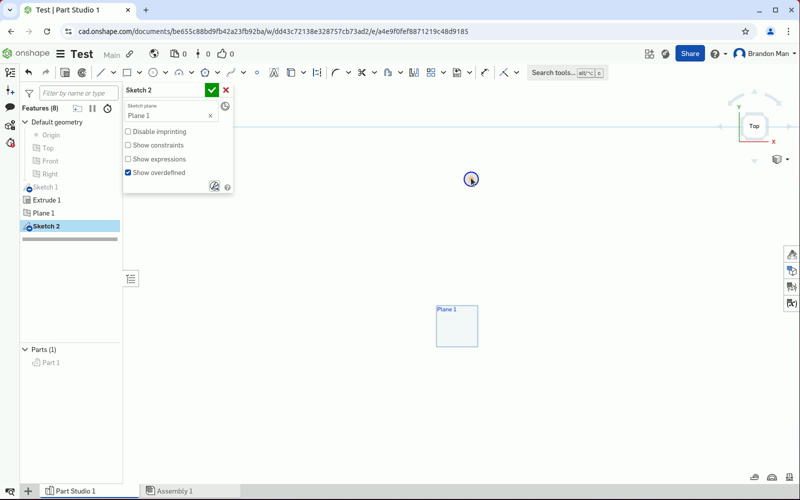
scroll(6)
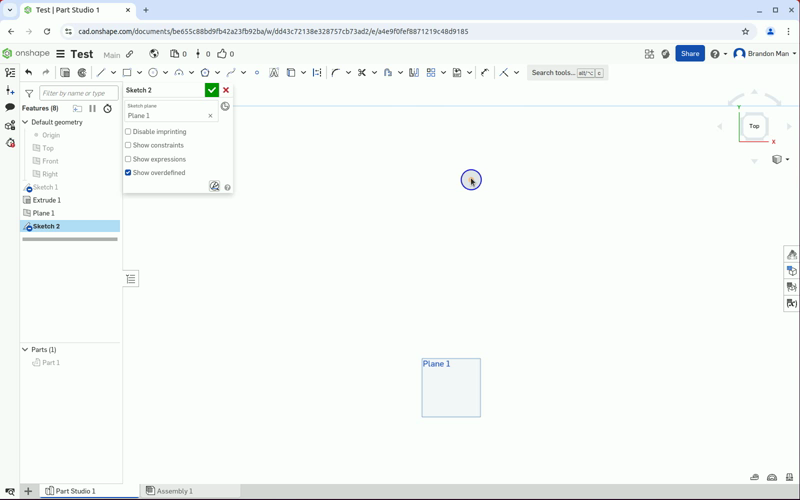
scroll(6)
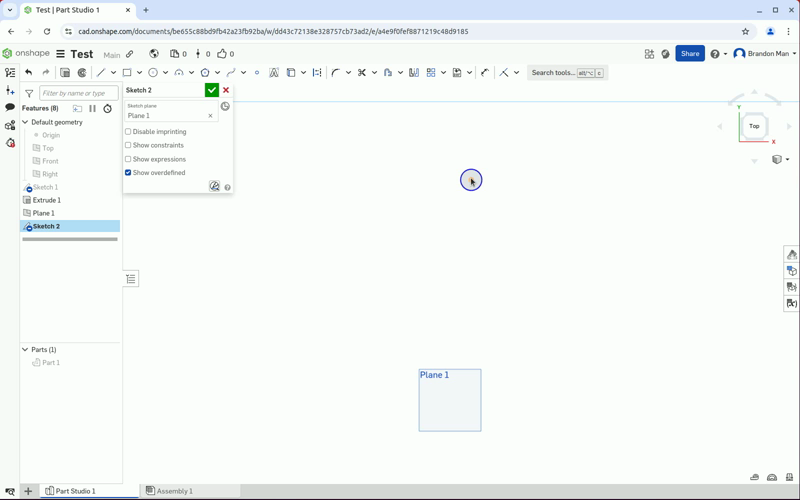
scroll(6)
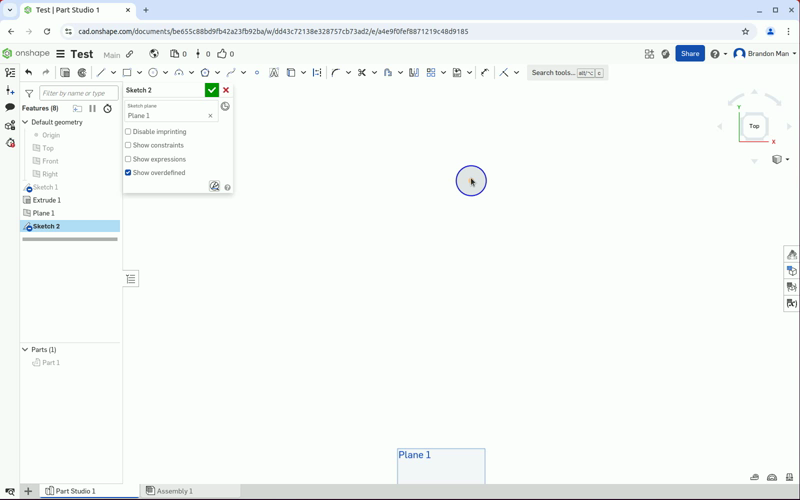
scroll(6)
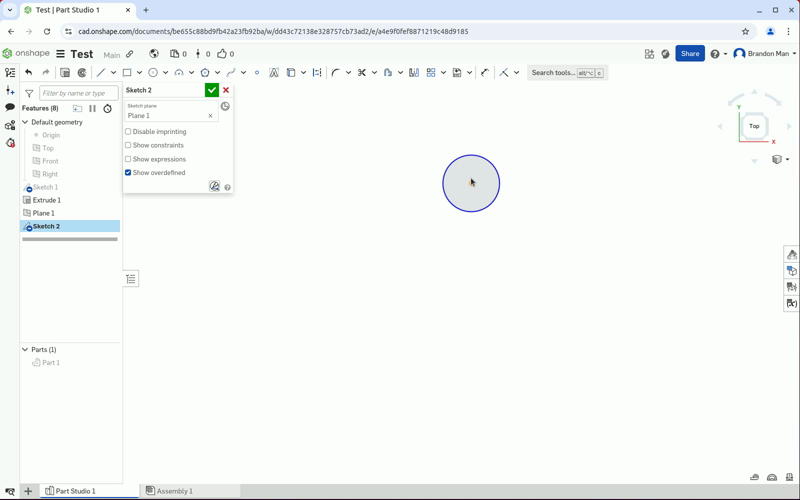
scroll(6)
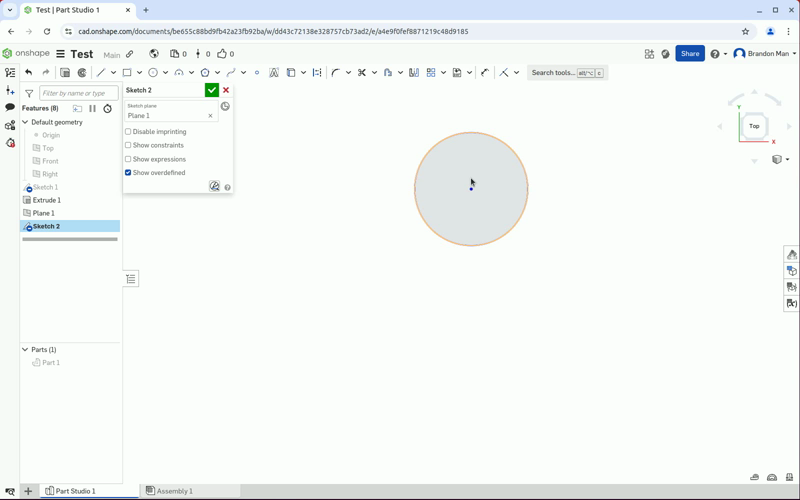
click(471, 177)
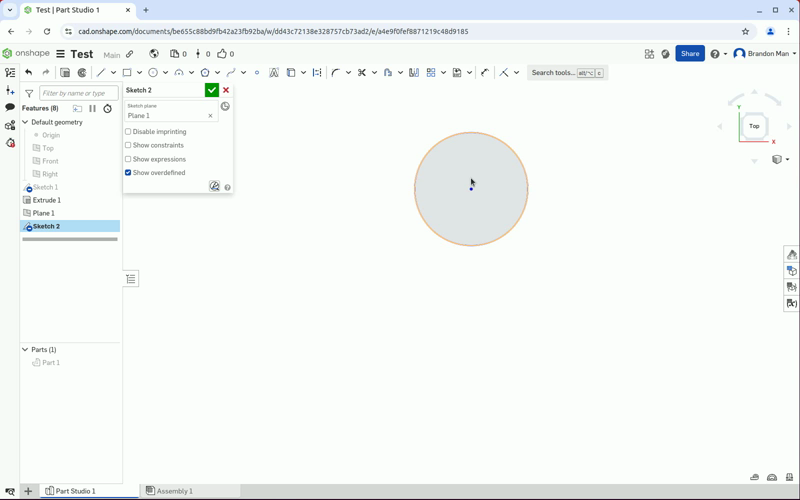
scroll(-6)
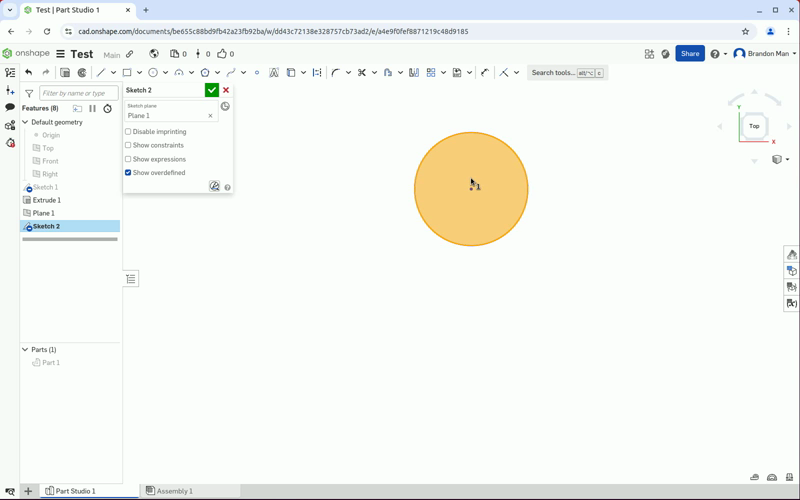
scroll(-6)
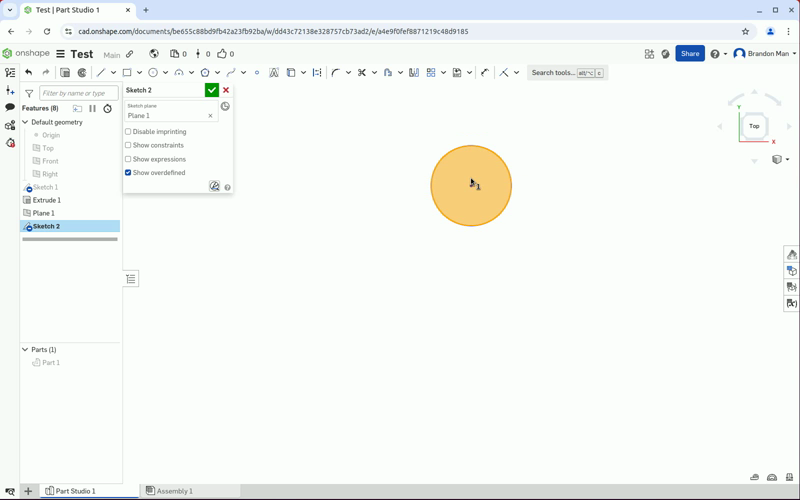
scroll(-6)
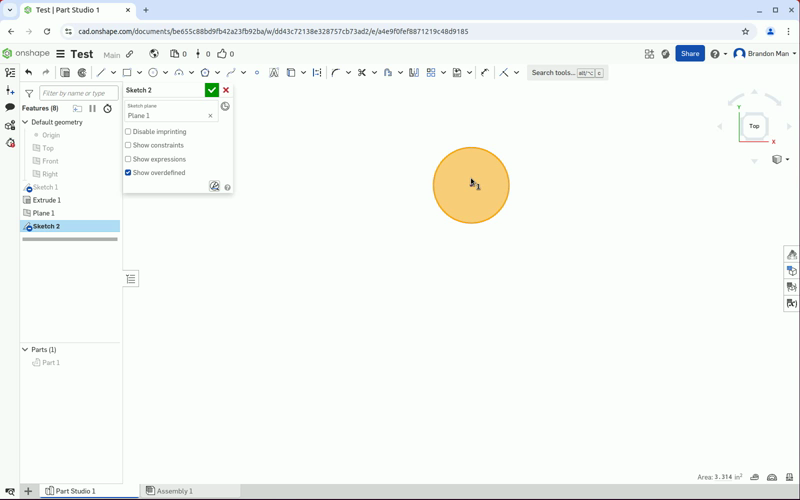
scroll(-6)
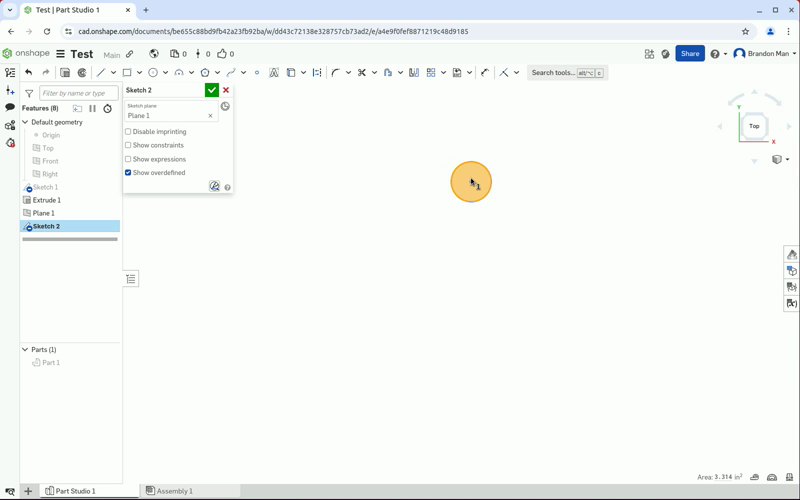
scroll(-6)
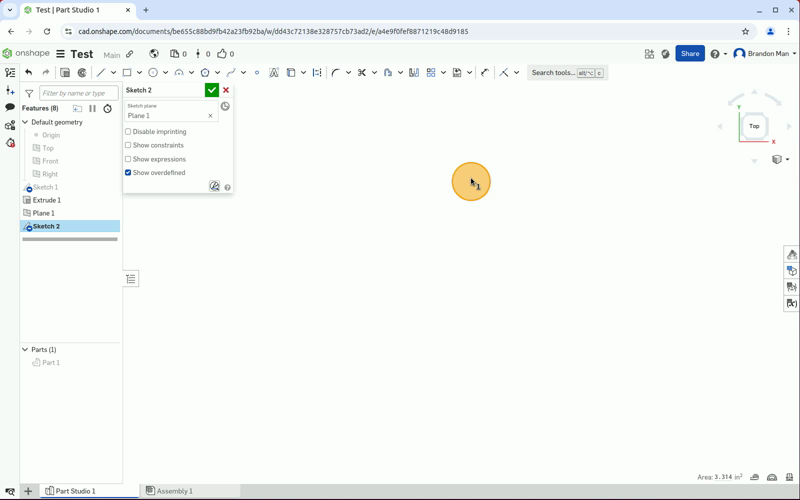
scroll(-6)
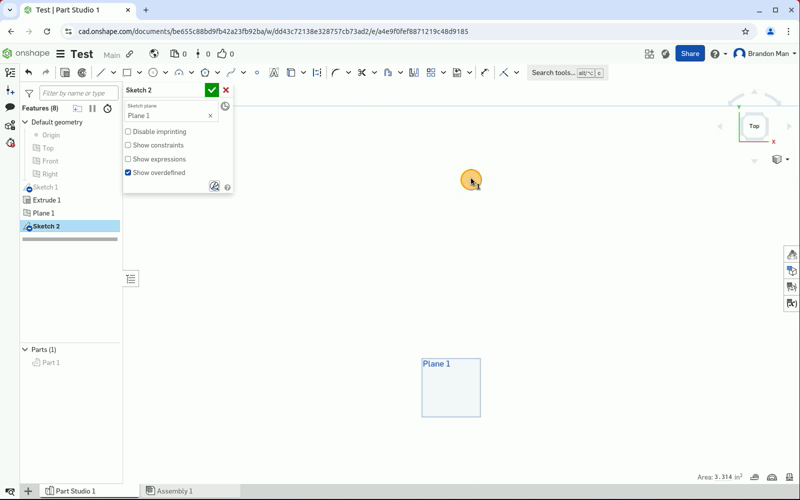
scroll(-6)
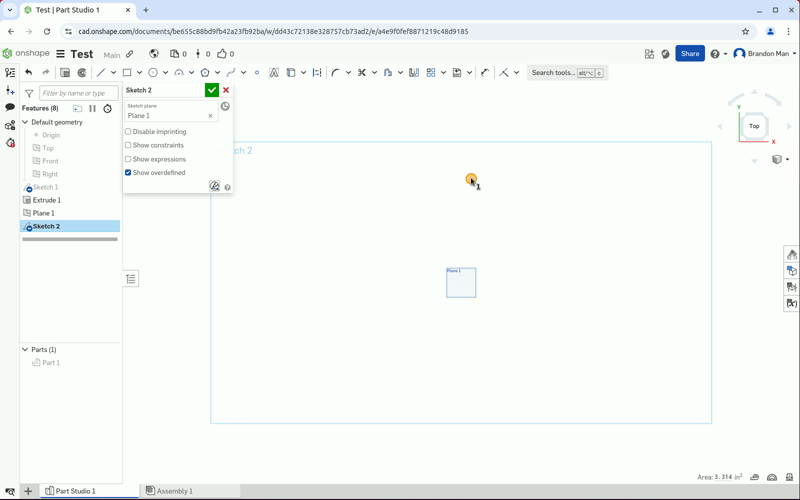
mouse_move(73, 352)
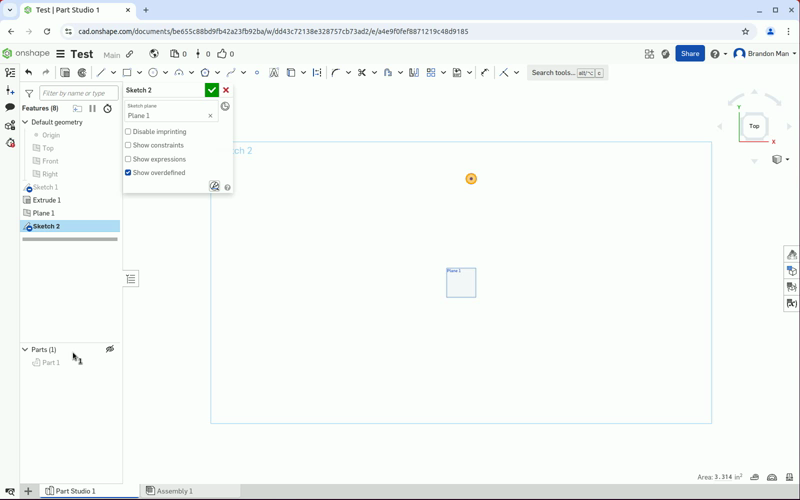
key(shift+y)
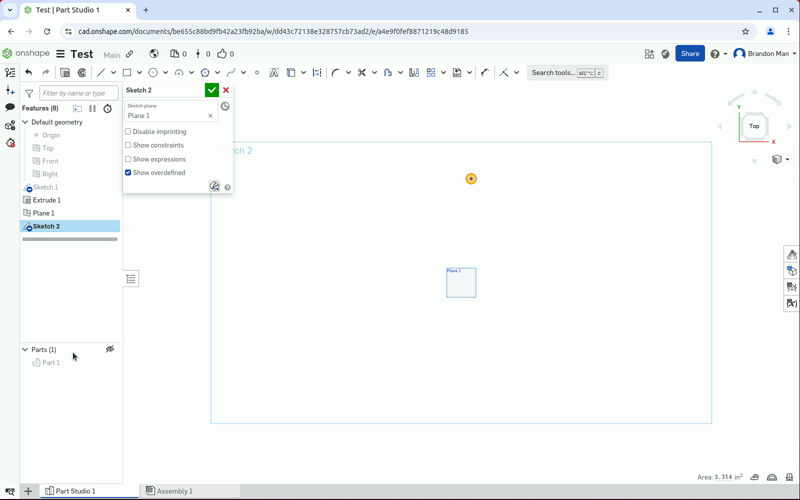
key(shift+e)
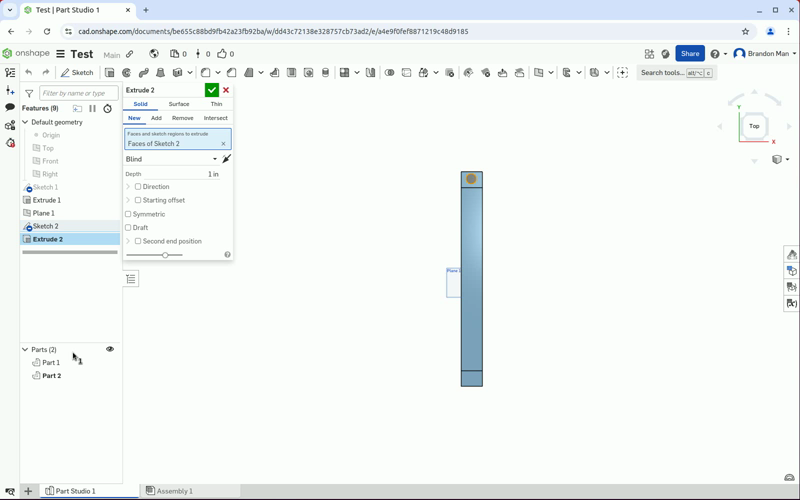
mouse_move(143, 106)
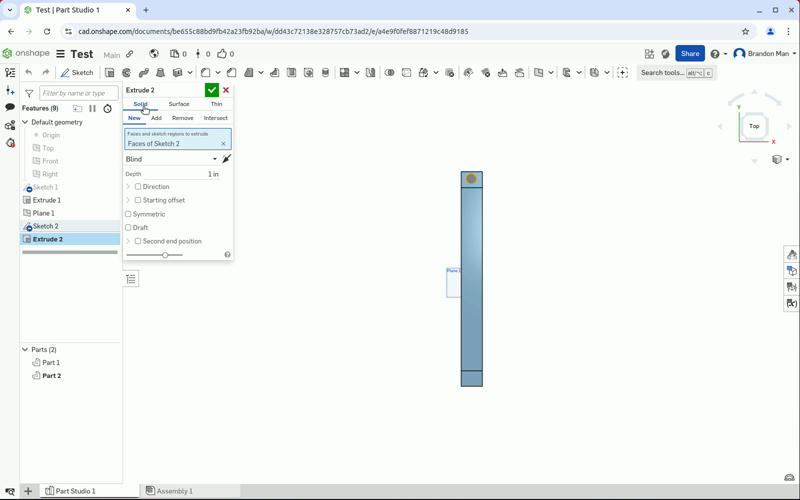
click(143, 106)
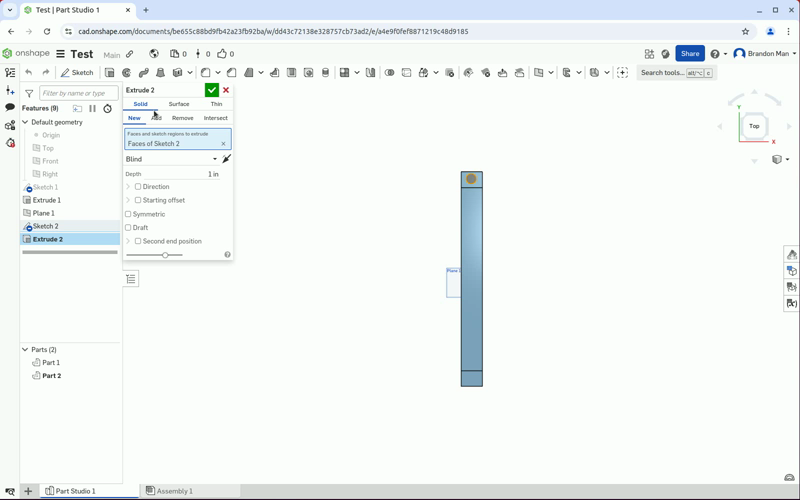
mouse_move(186, 120)
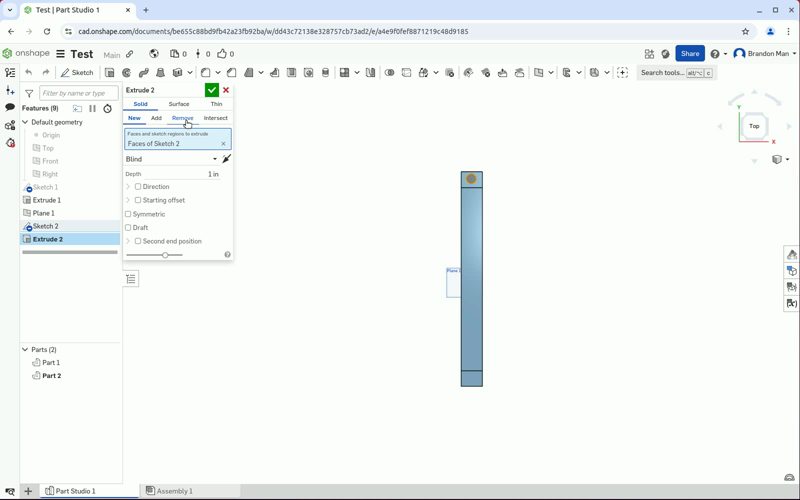
click(186, 120)
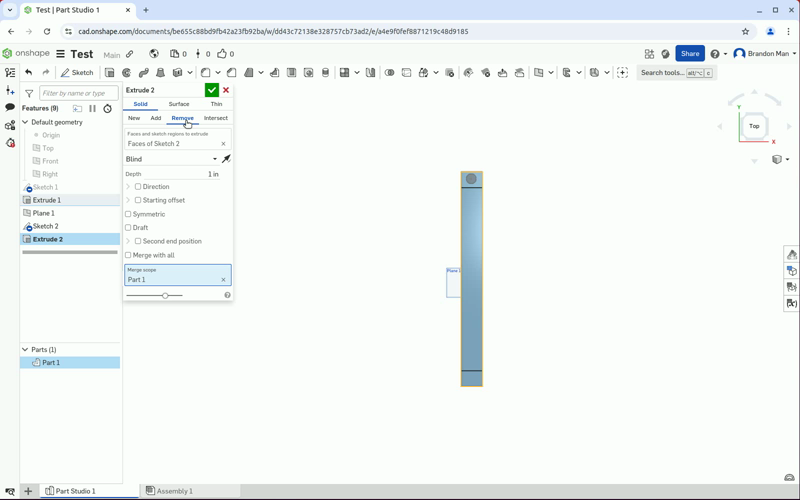
key(tab, 4)
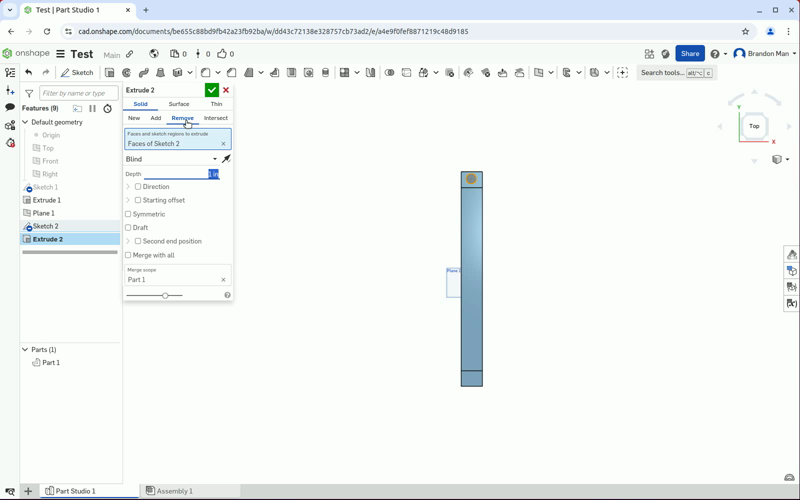
text(10.832)
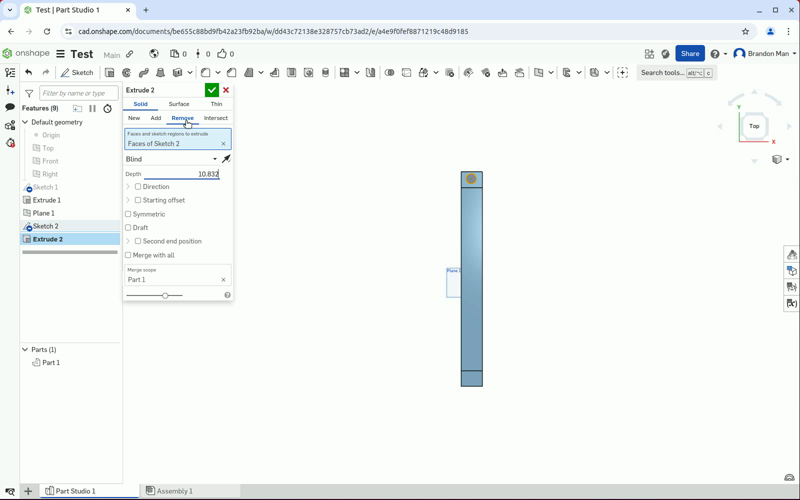
key(tab, 6)
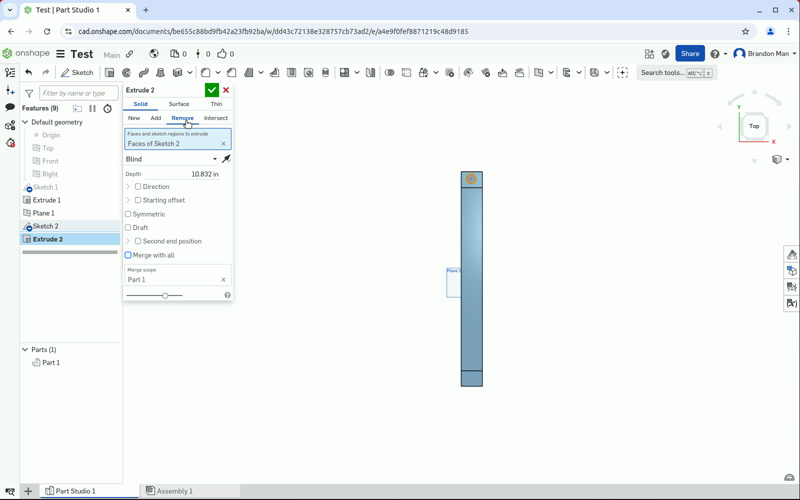
key(space)
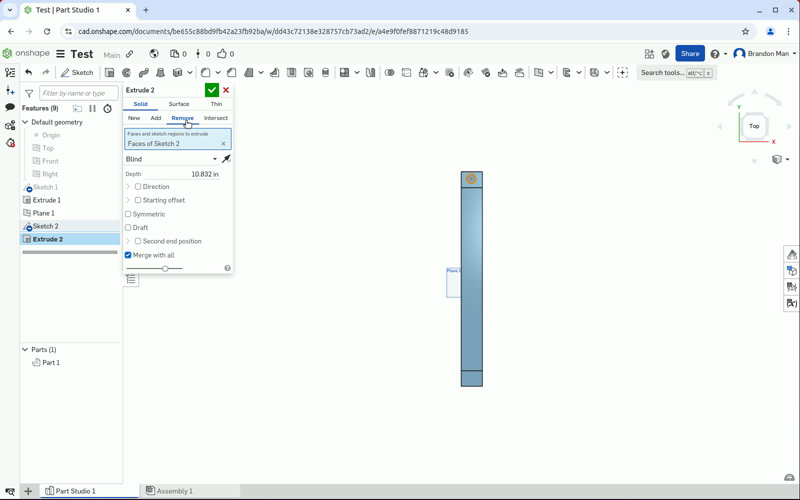
key(enter)
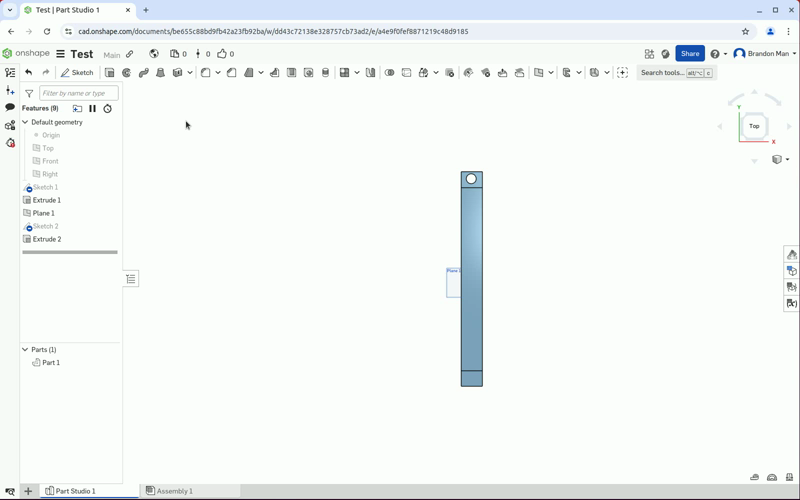
key(shift+h)
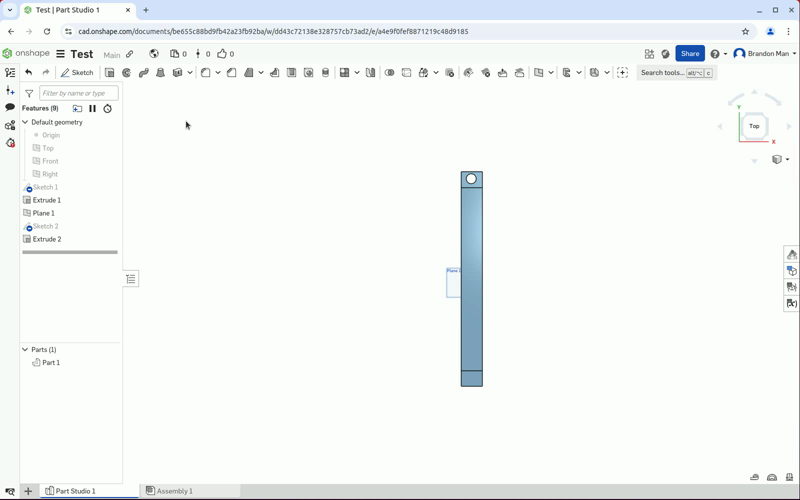
key(shift+h)
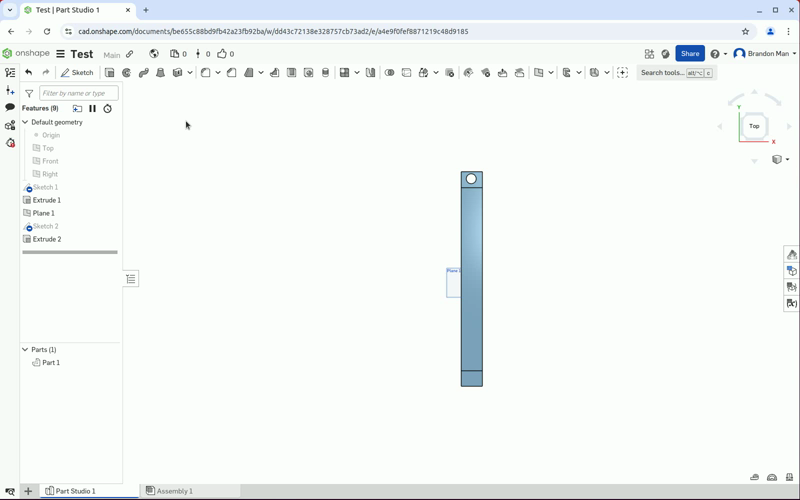
mouse_move(73, 189)
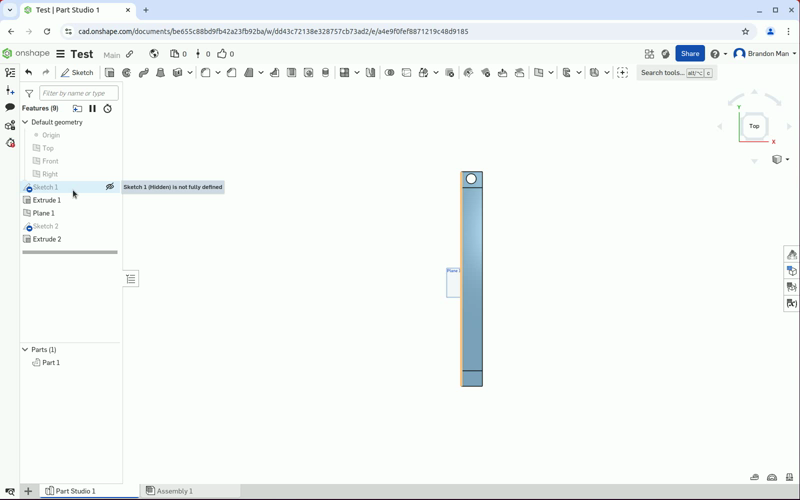
click(73, 189)
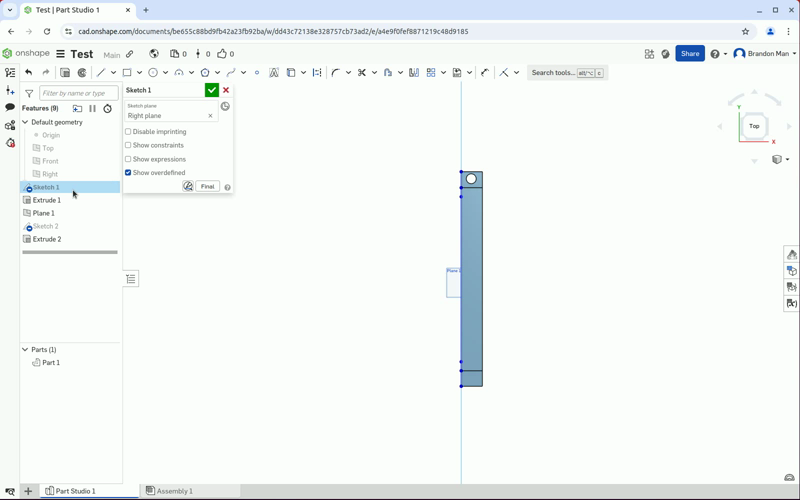
mouse_move(229, 92)
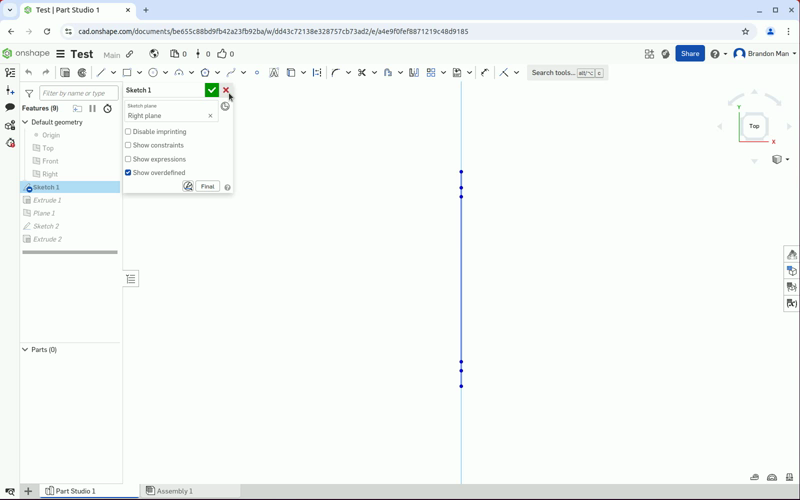
click(229, 92)
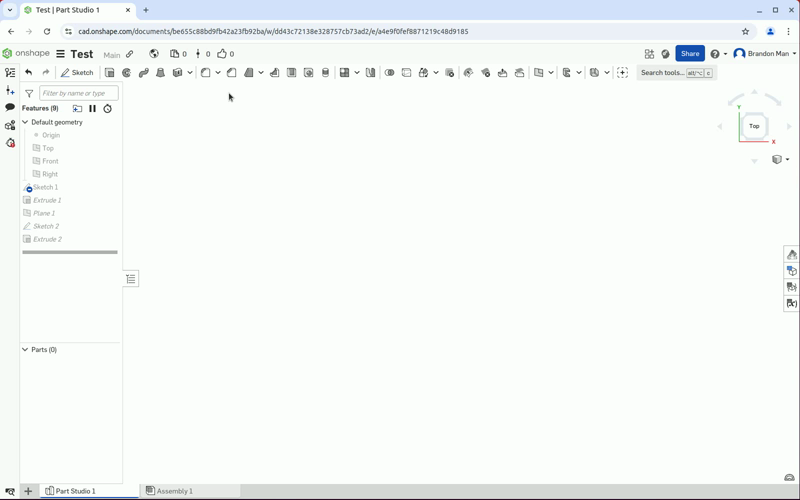
key(shift+s)
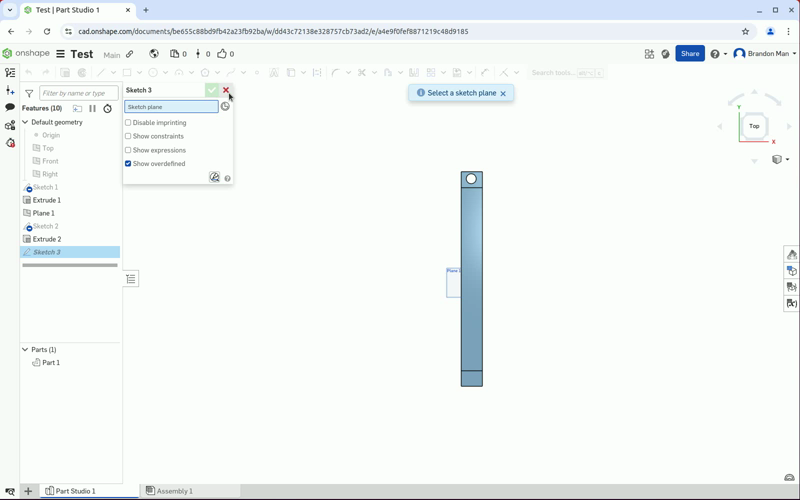
mouse_move(73, 215)
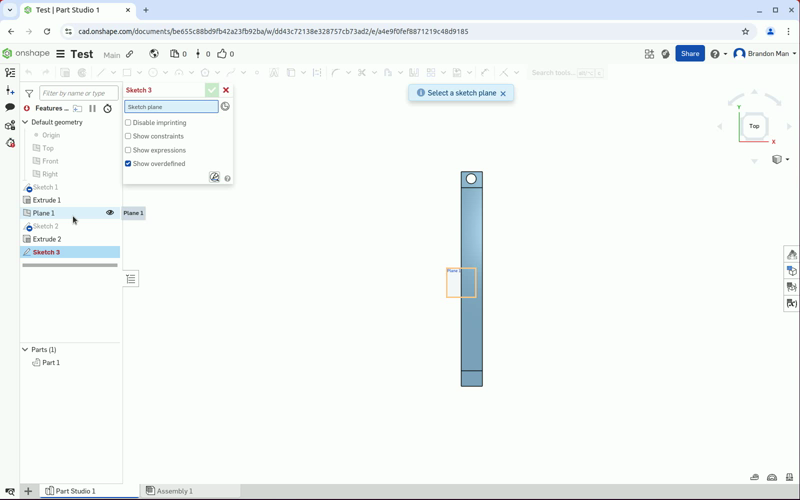
click(73, 215)
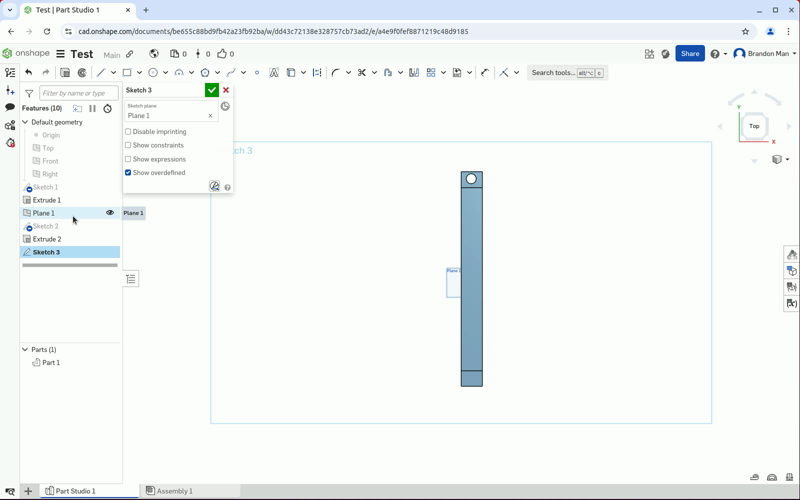
mouse_move(73, 352)
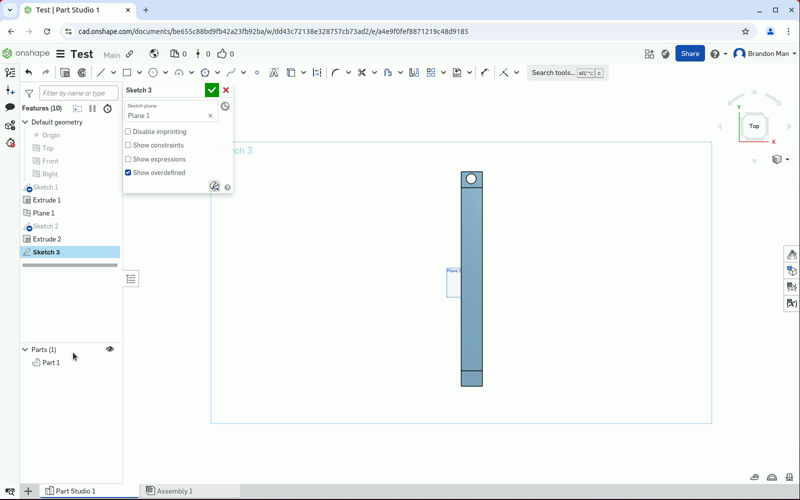
key(y)
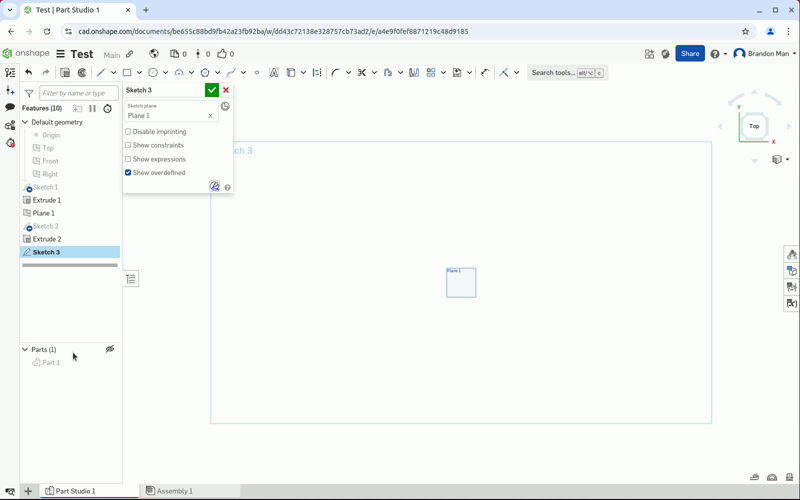
key(c)
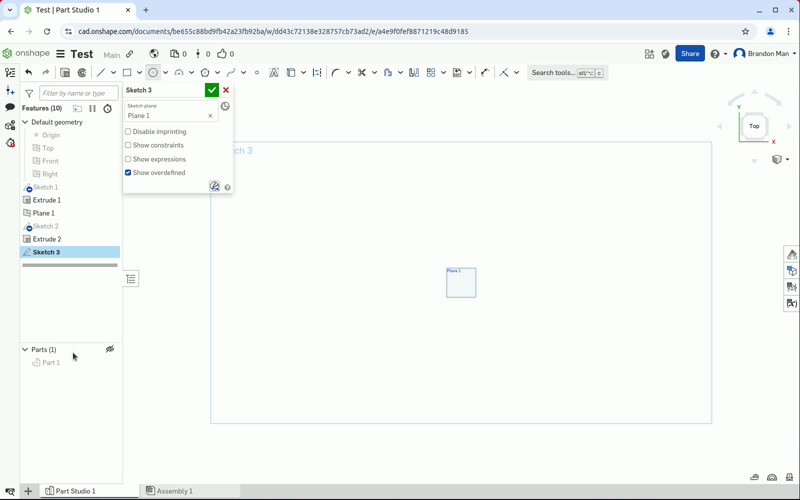
key_down(shift)
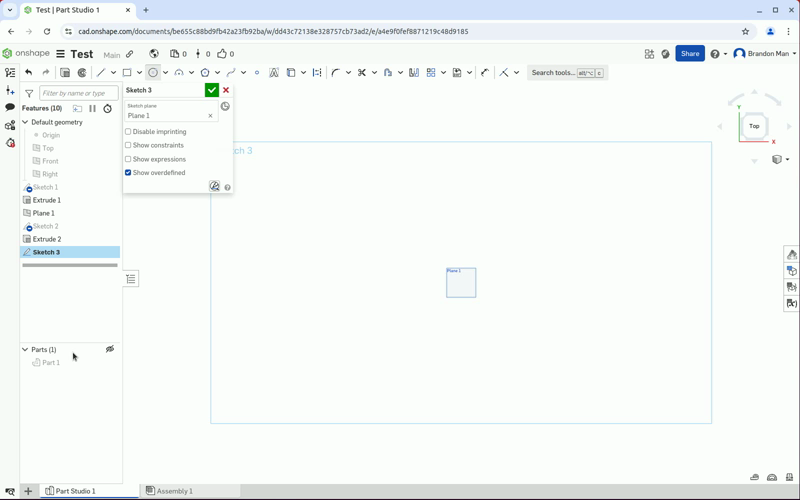
mouse_move(471, 378)
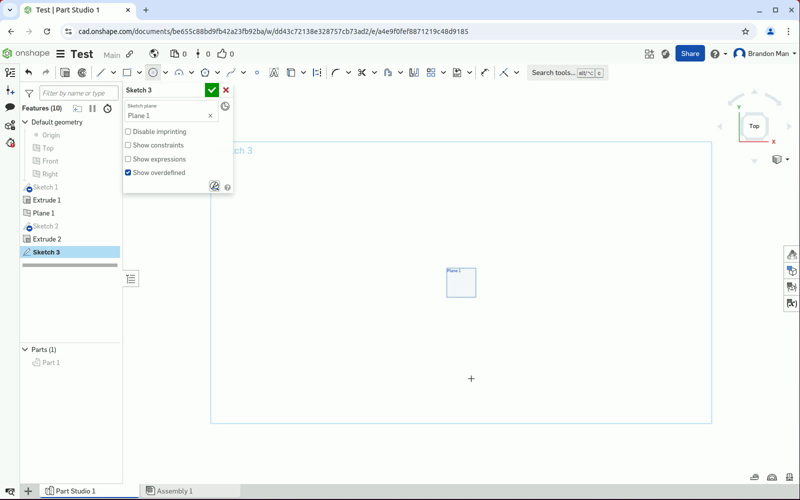
click(471, 378)
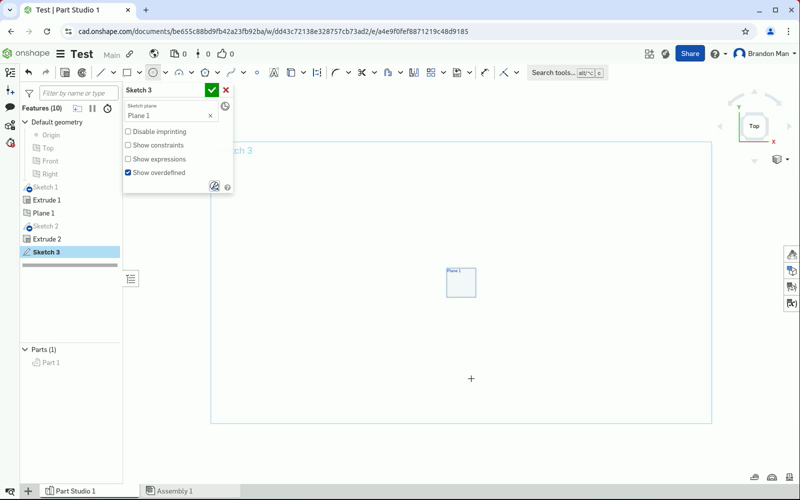
key_up(shift)
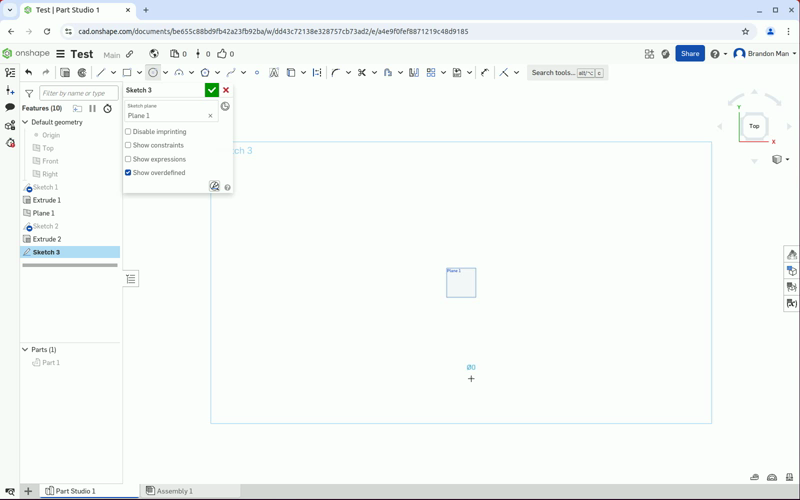
mouse_move(476, 378)
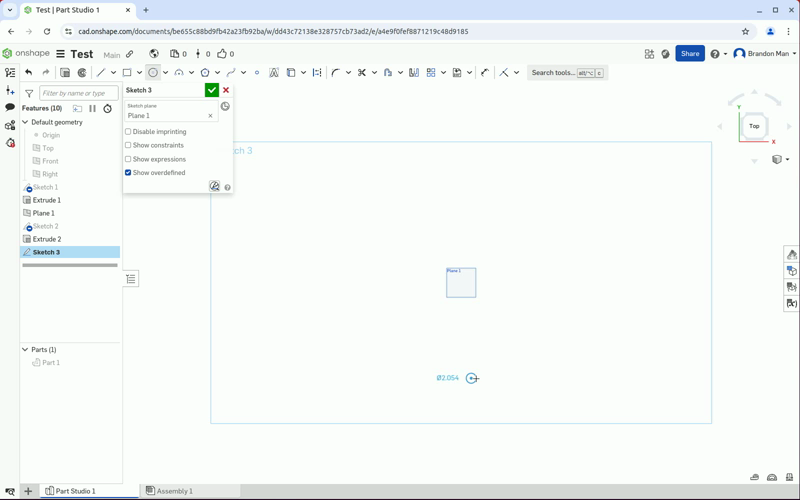
click(476, 378)
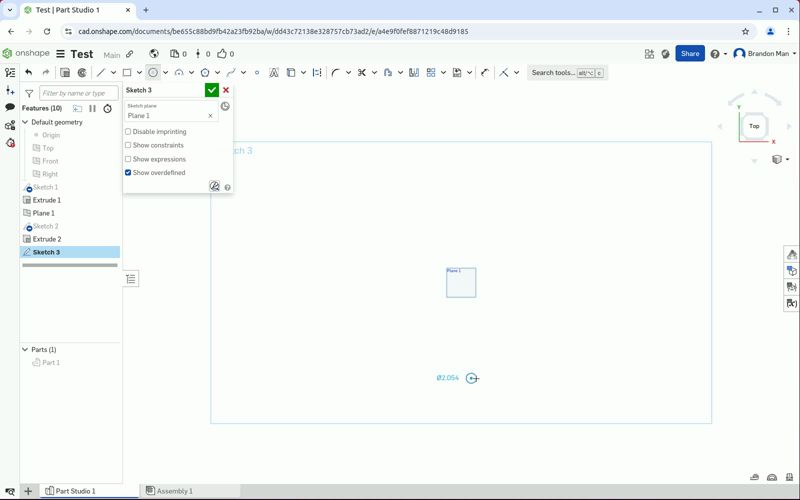
key(esc)
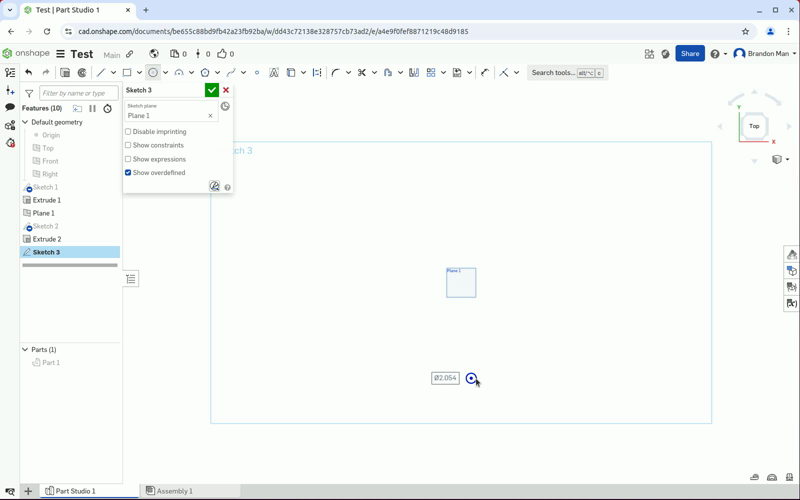
mouse_move(474, 378)
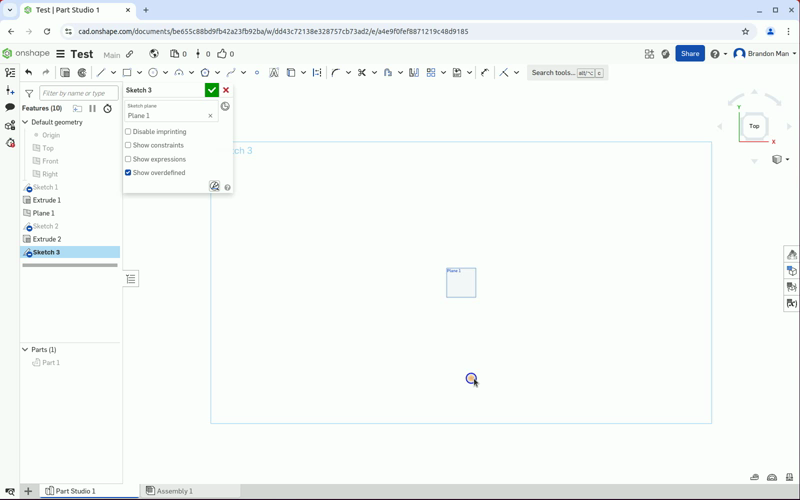
scroll(6)
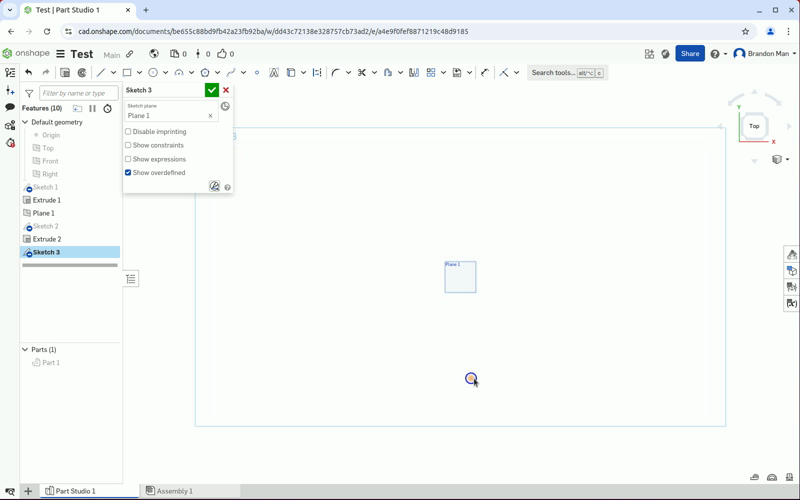
scroll(6)
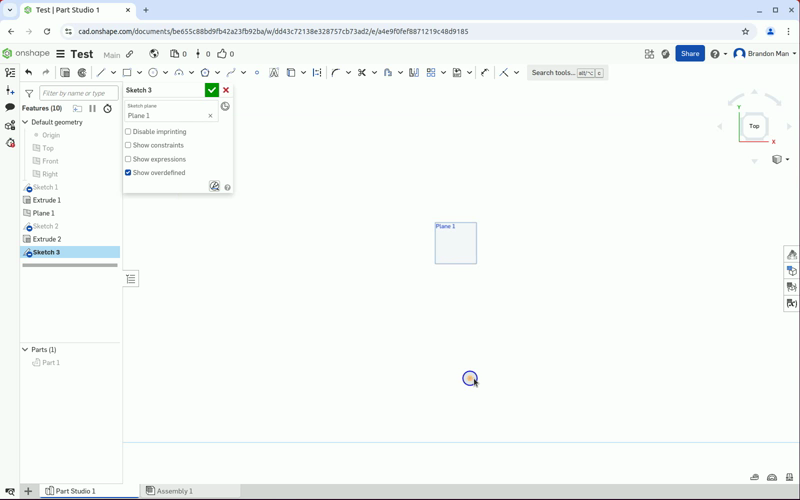
scroll(6)
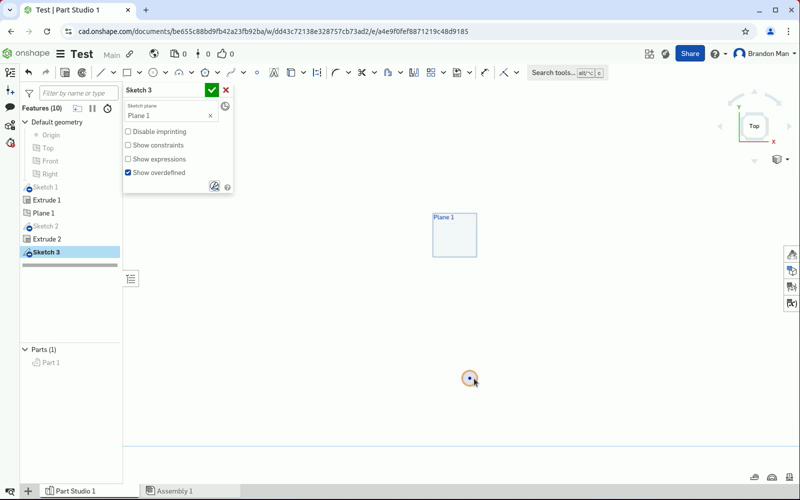
scroll(6)
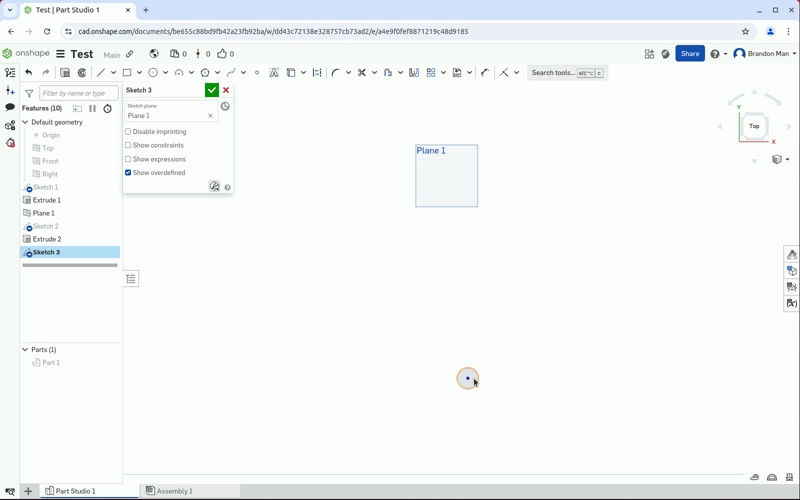
scroll(6)
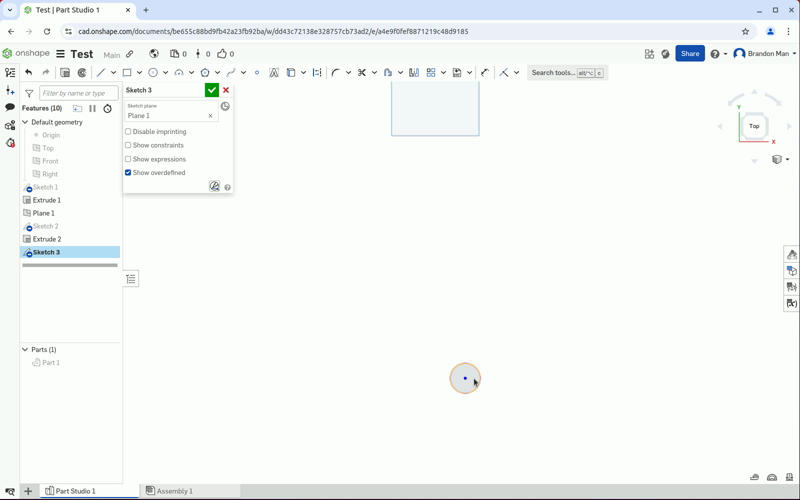
scroll(6)
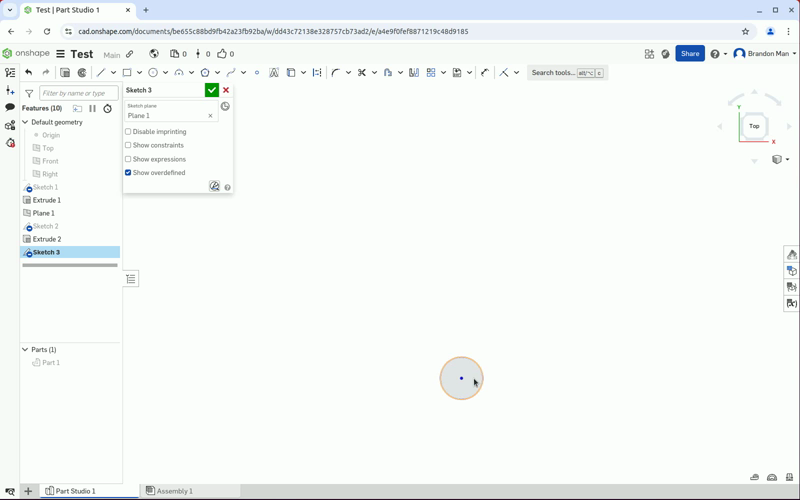
scroll(6)
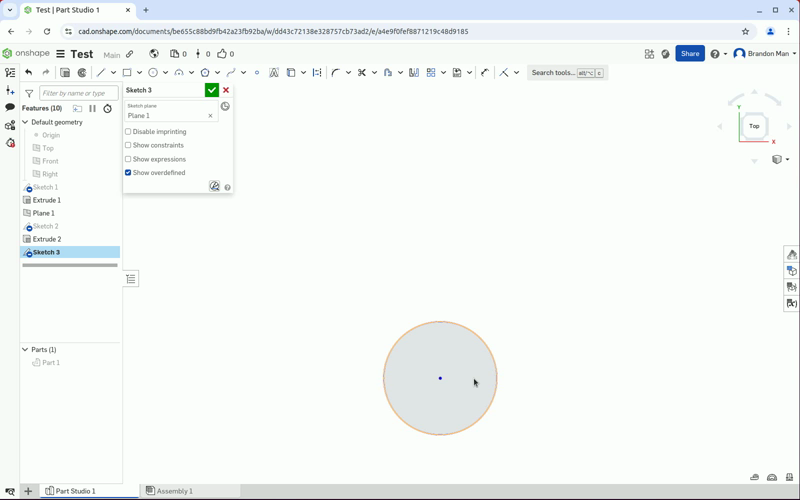
click(474, 378)
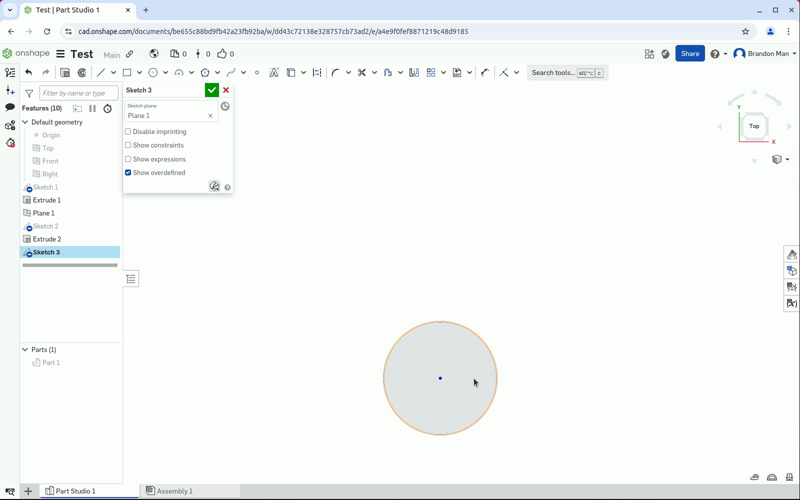
scroll(-6)
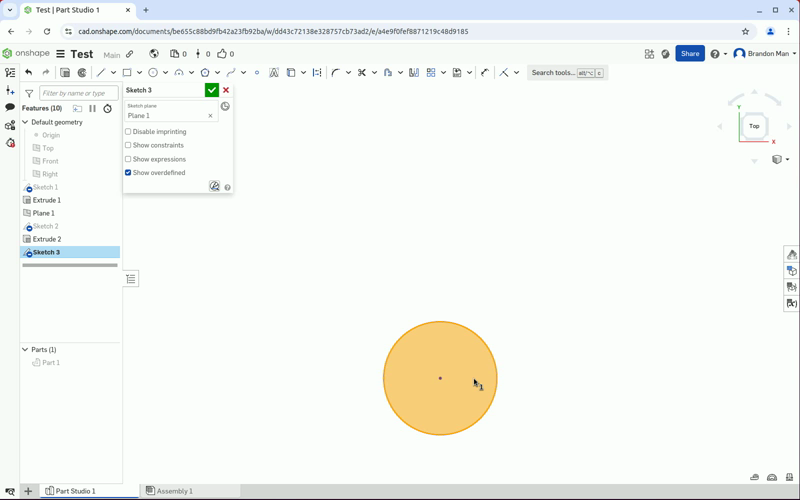
scroll(-6)
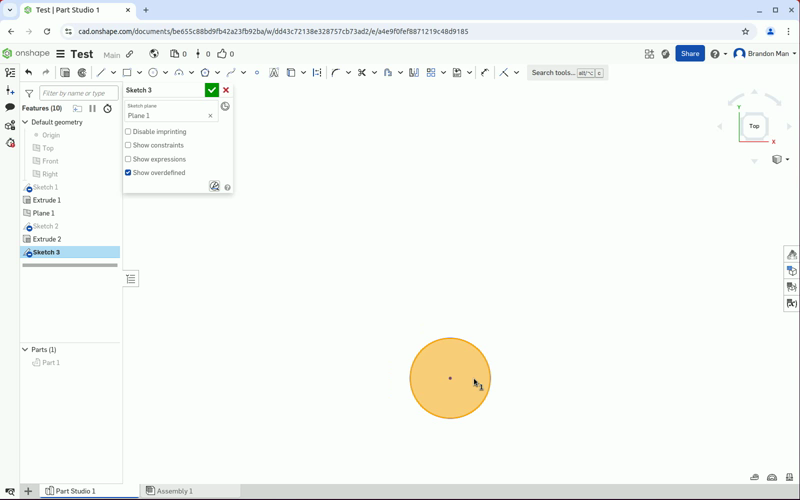
scroll(-6)
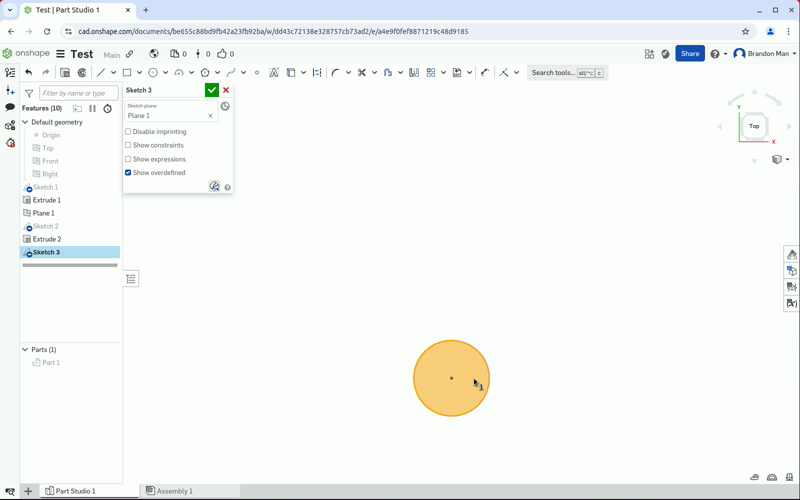
scroll(-6)
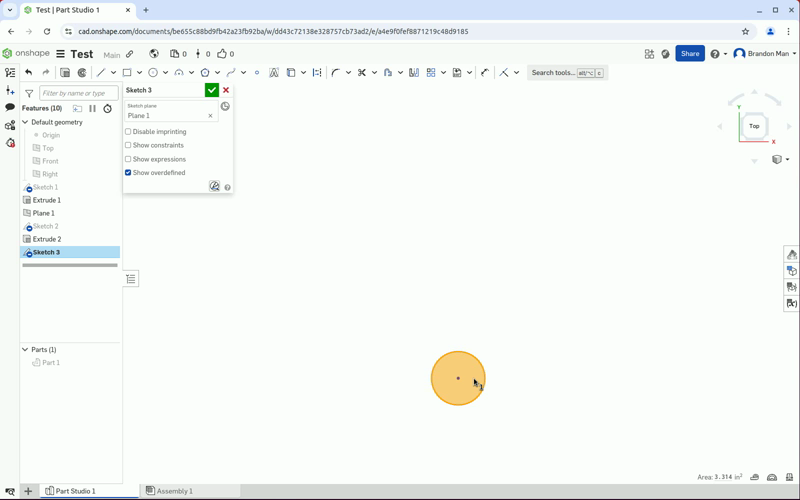
scroll(-6)
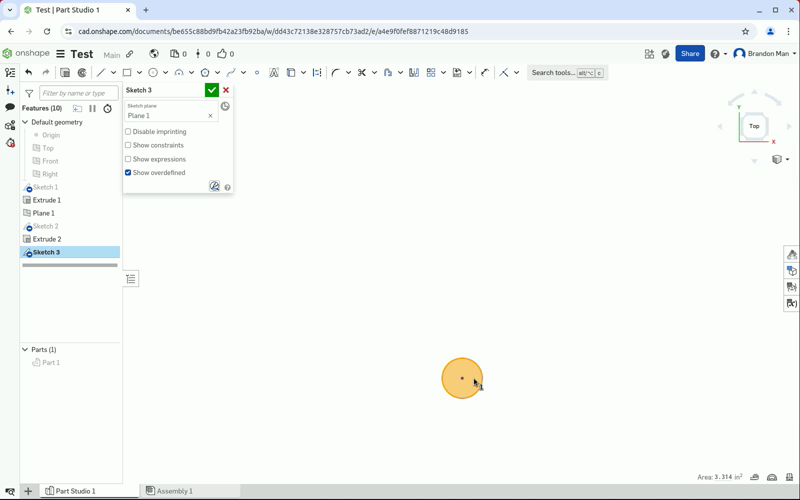
scroll(-6)
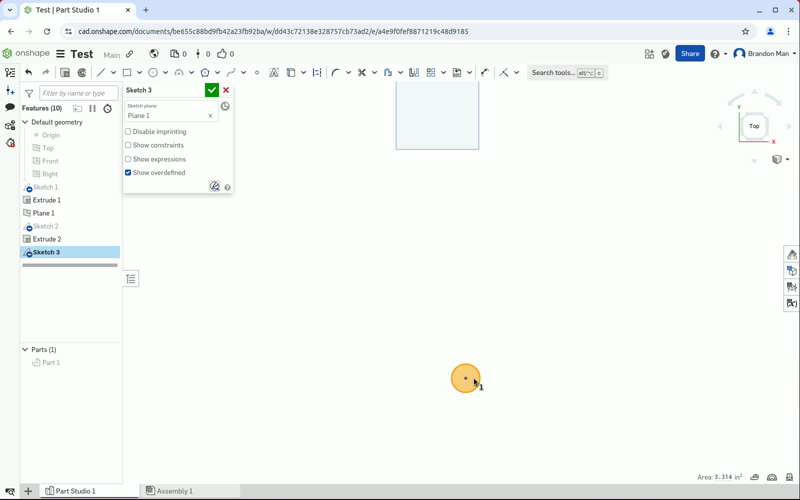
scroll(-6)
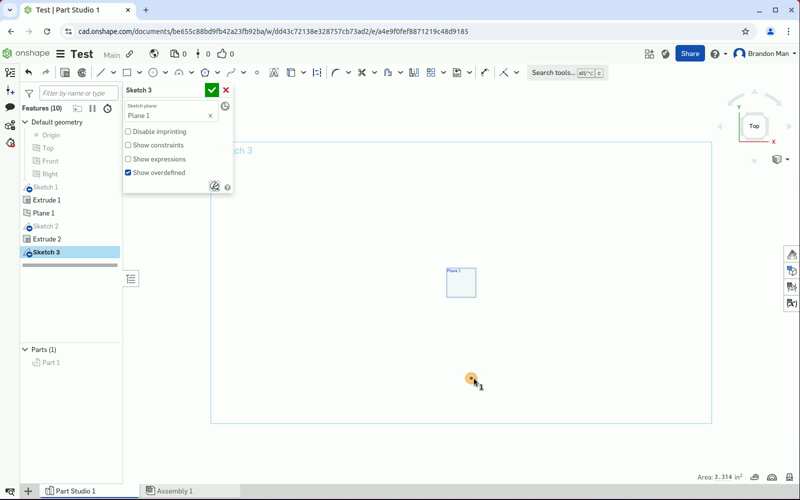
mouse_move(73, 352)
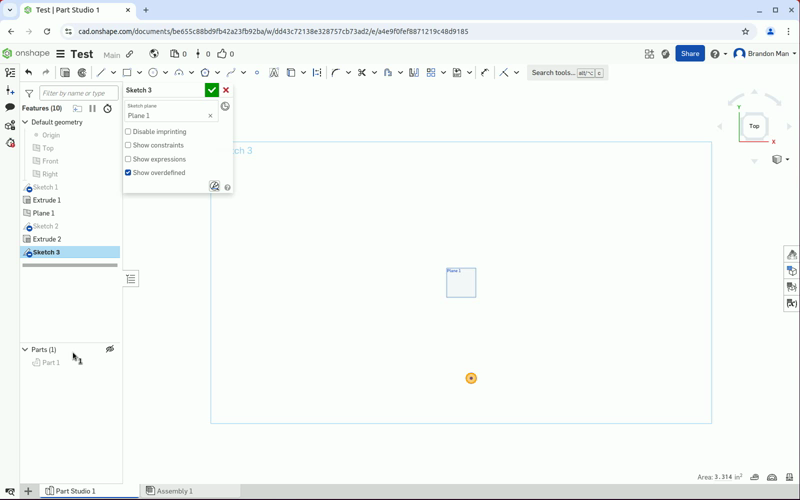
key(shift+y)
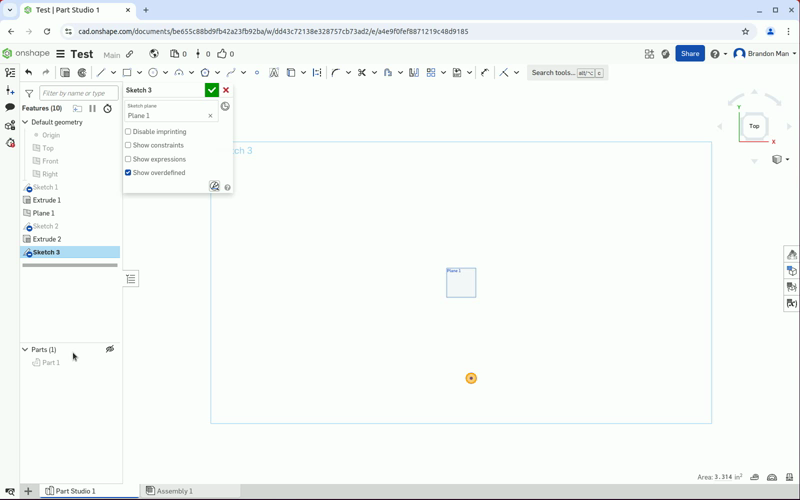
key(shift+e)
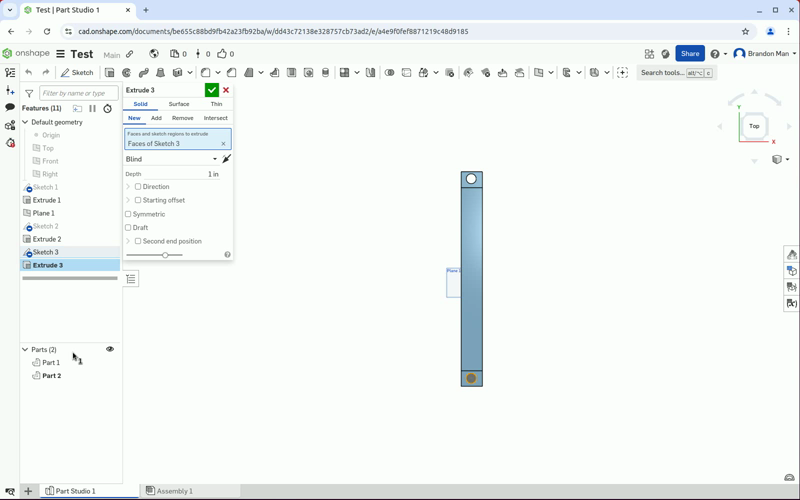
mouse_move(143, 106)
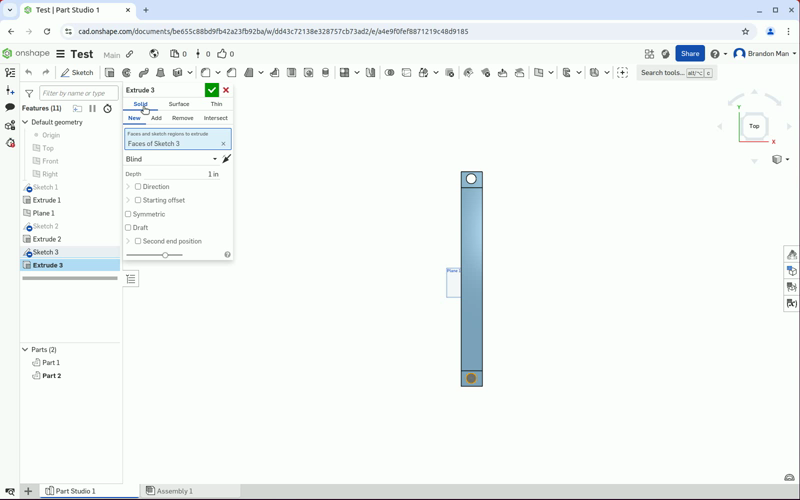
click(143, 106)
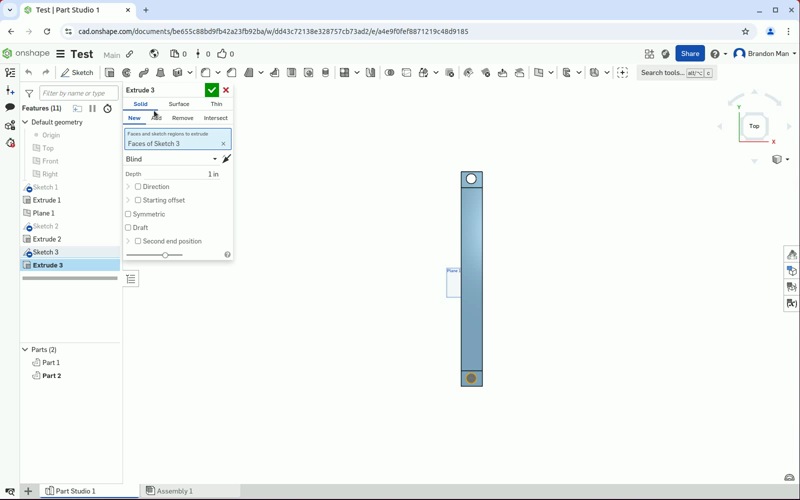
mouse_move(186, 120)
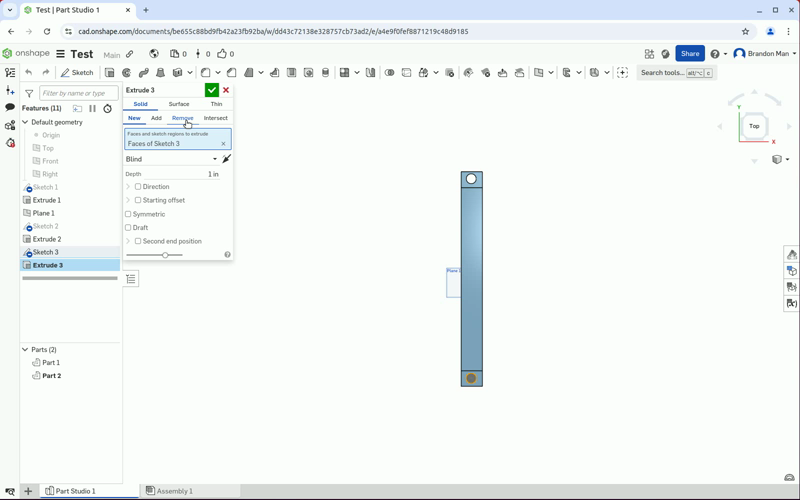
click(186, 120)
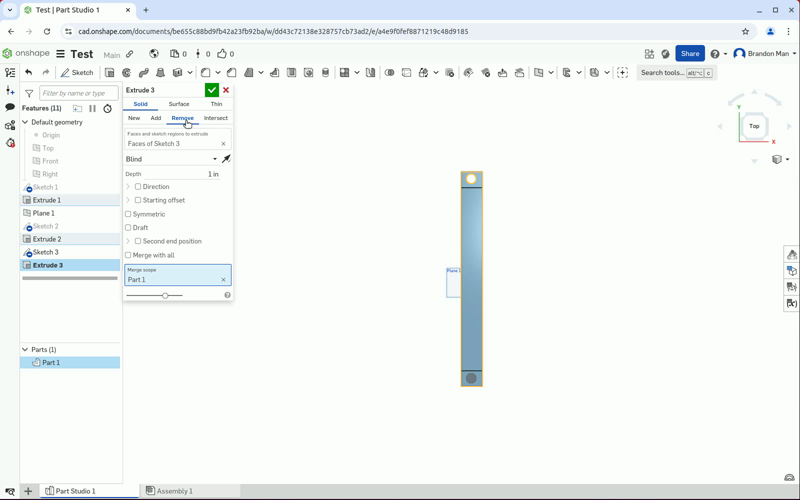
key(tab, 4)
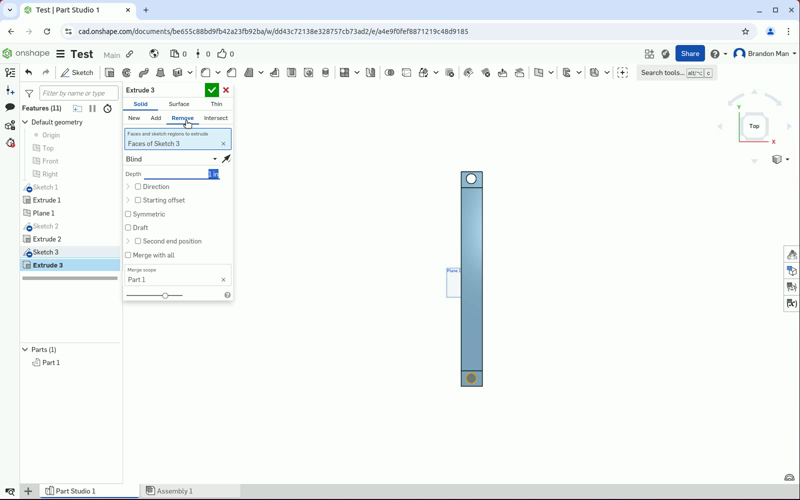
text(10.832)
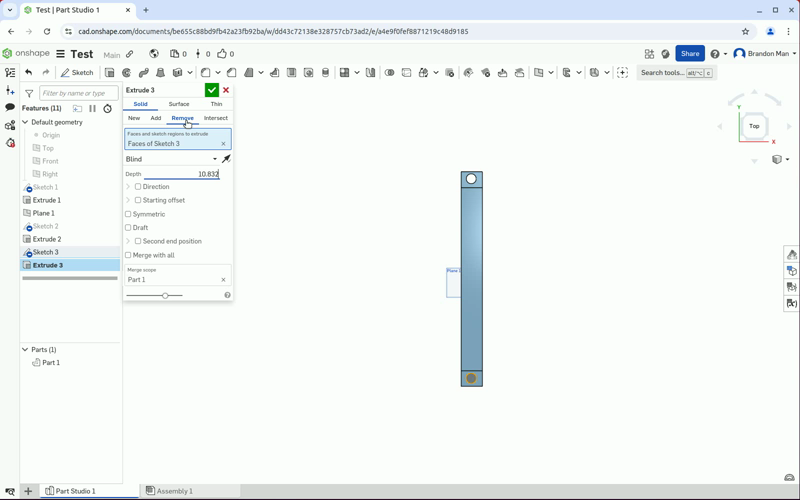
key(tab, 6)
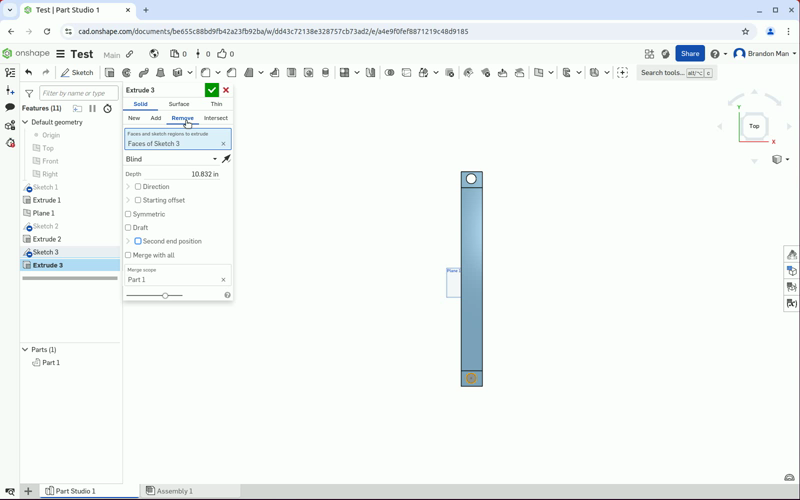
key(space)
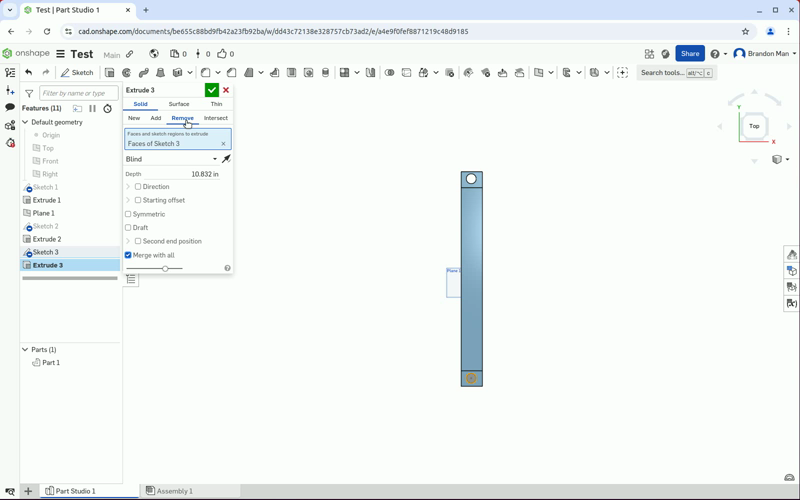
key(enter)
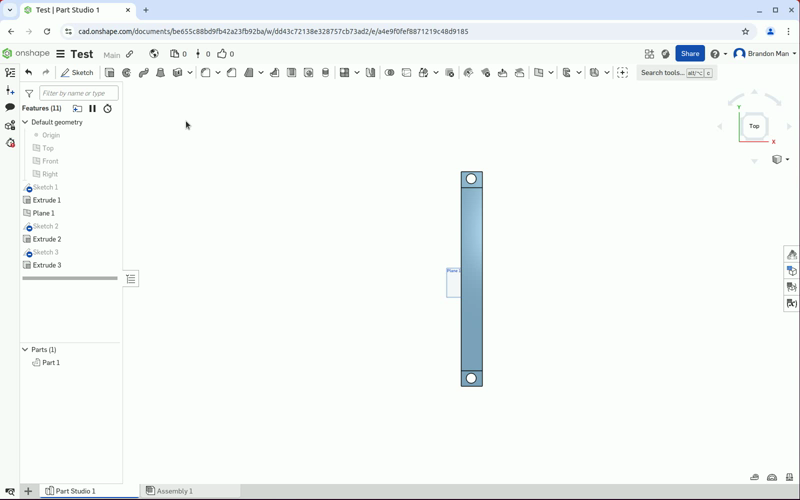
key(shift+h)
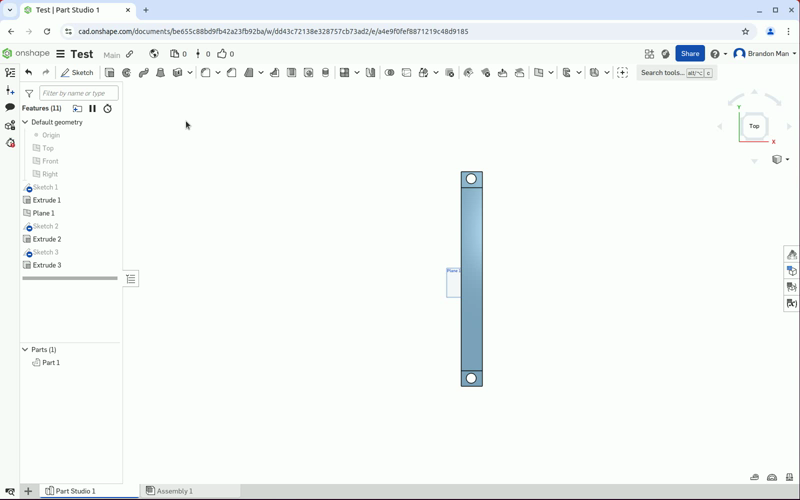
key(shift+h)
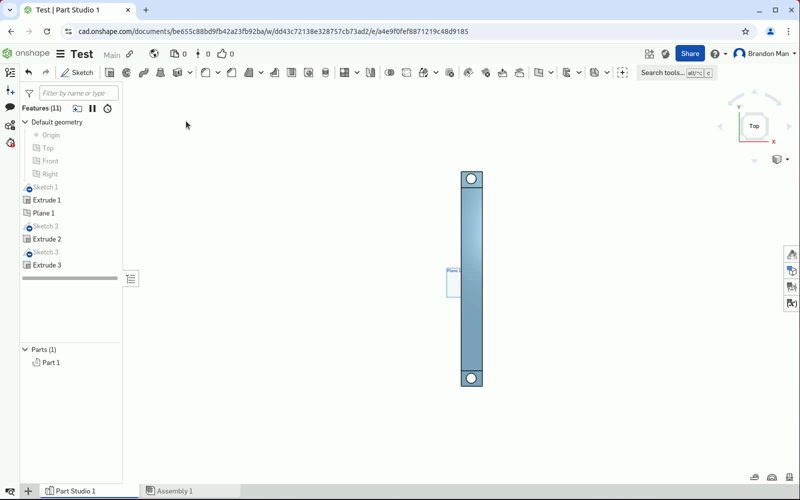
key(shift+7)
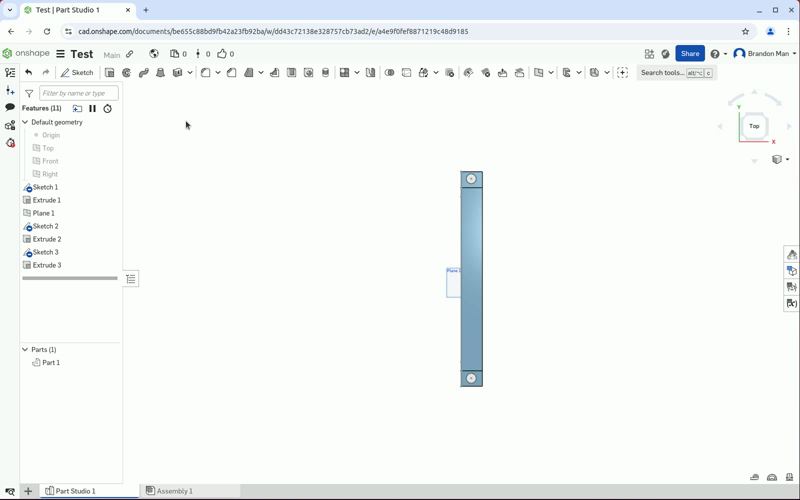
key(up, 3)
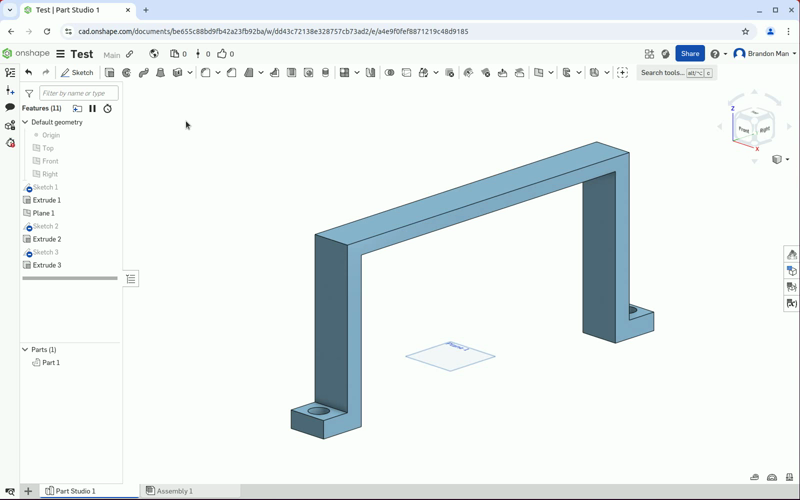
key(left, 3)
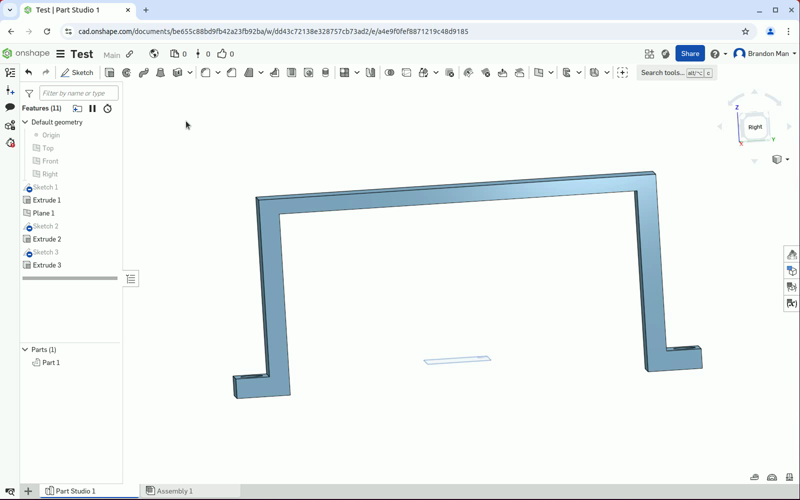
key(right, 3)
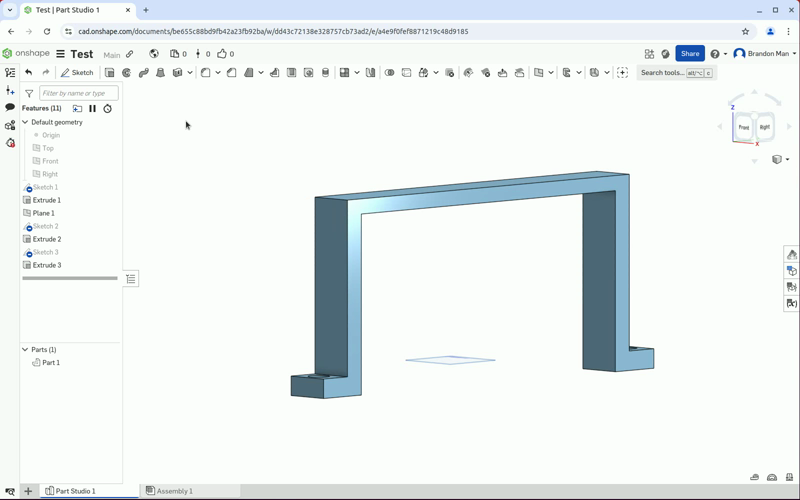
key(down, 3)
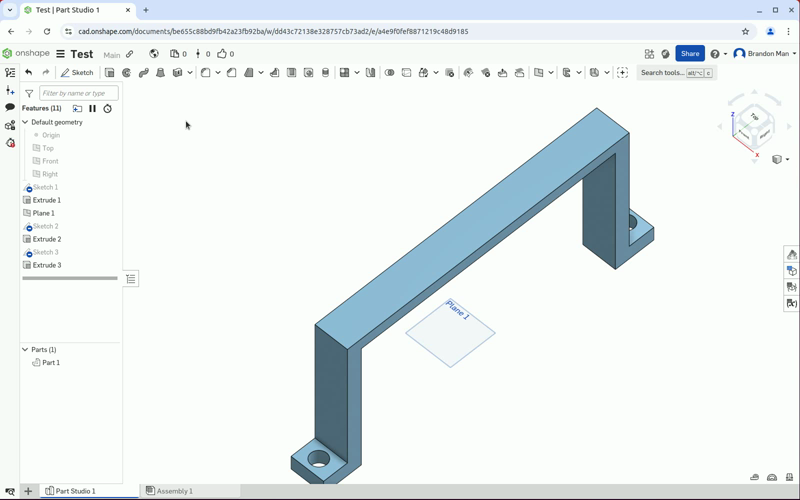
mouse_move(73, 189)
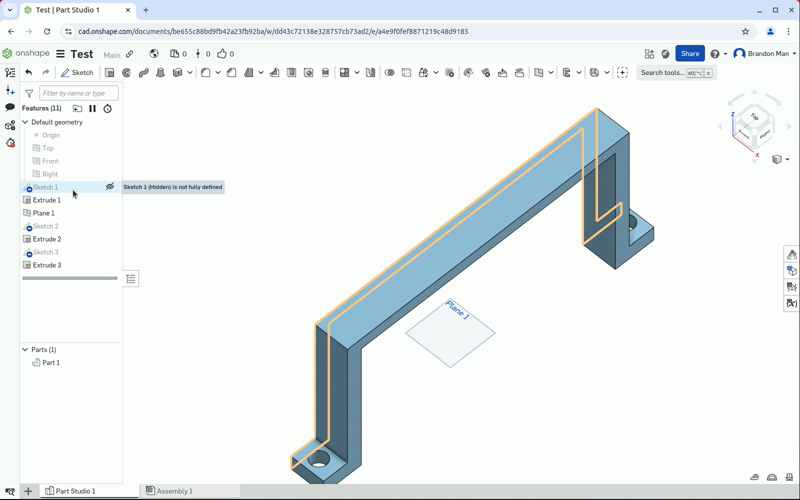
click(73, 189)